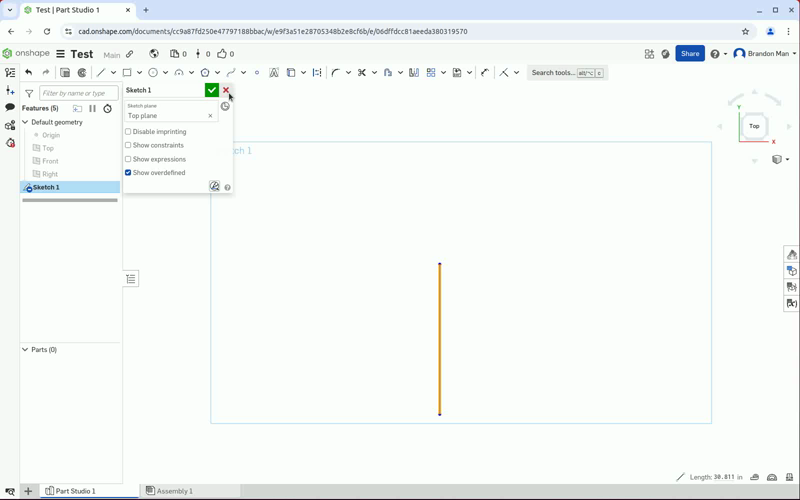
key(shift+h)
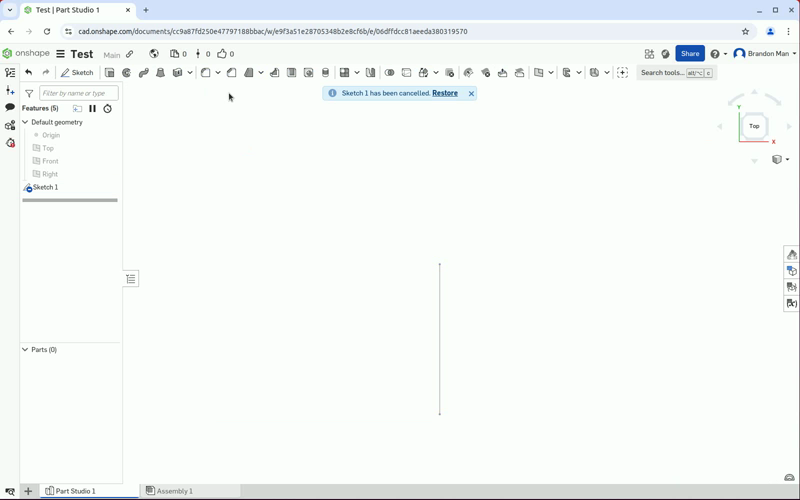
key(shift+s)
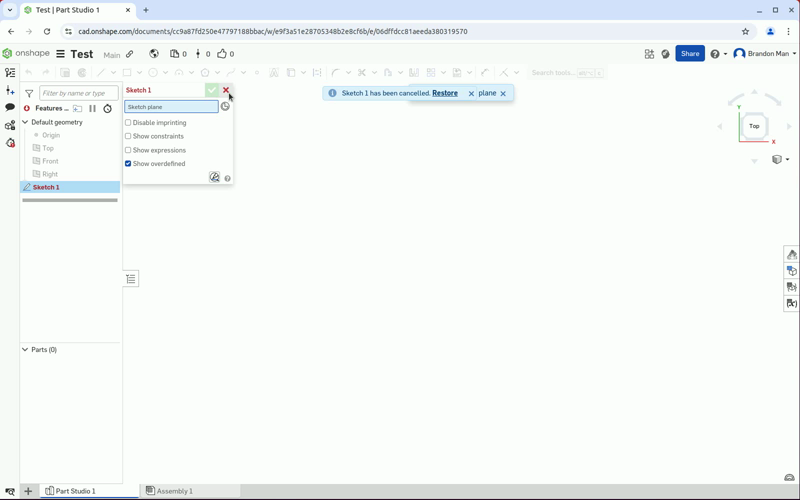
mouse_move(73, 150)
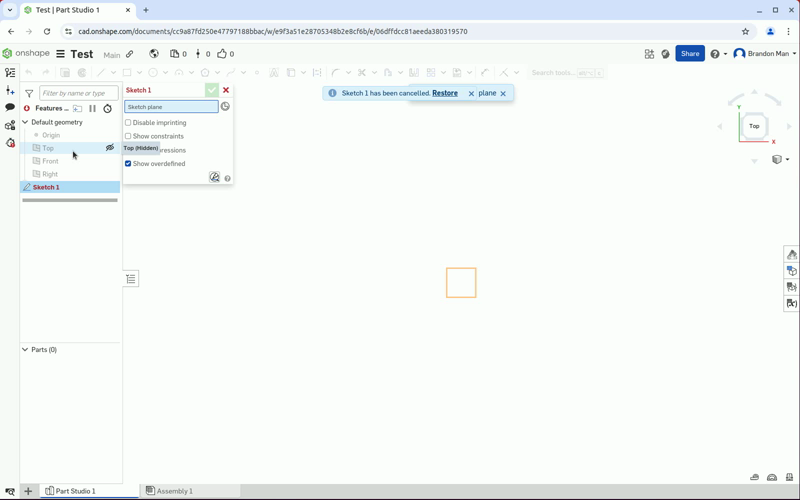
click(73, 150)
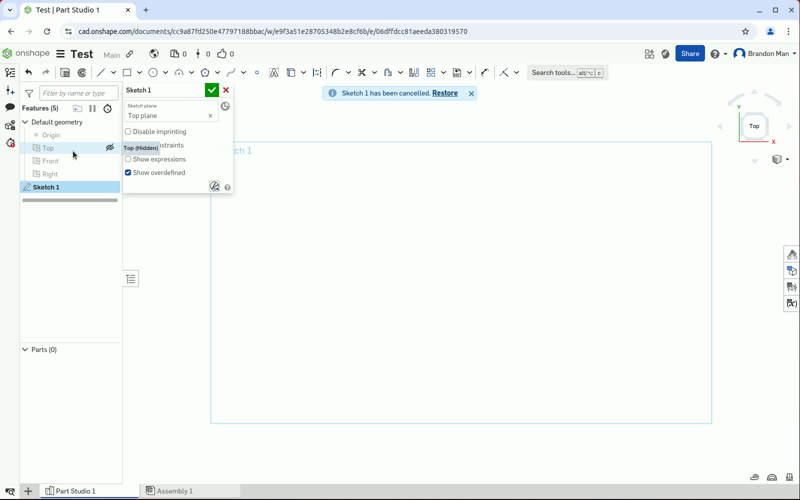
mouse_move(73, 352)
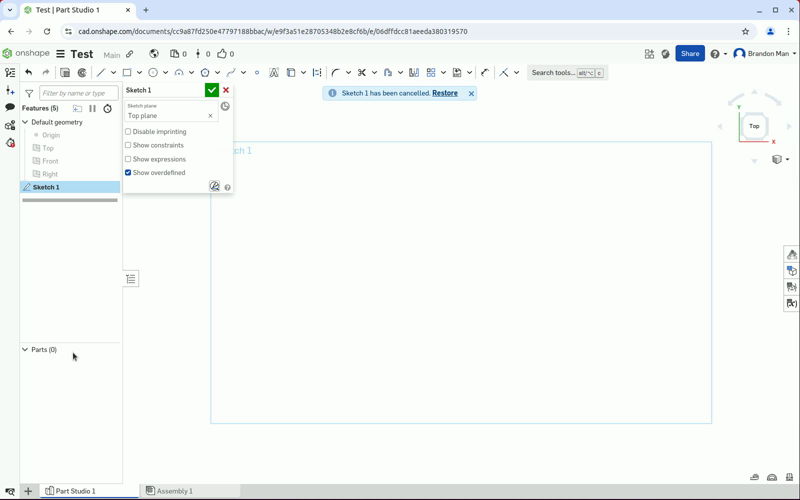
key(y)
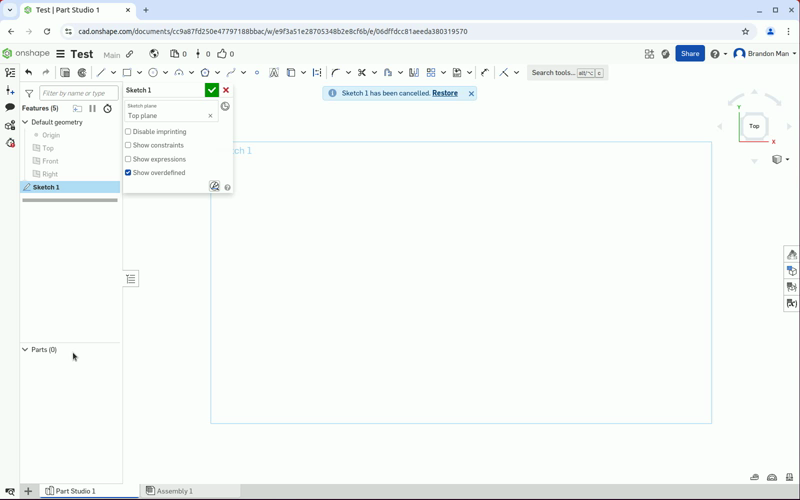
key(a)
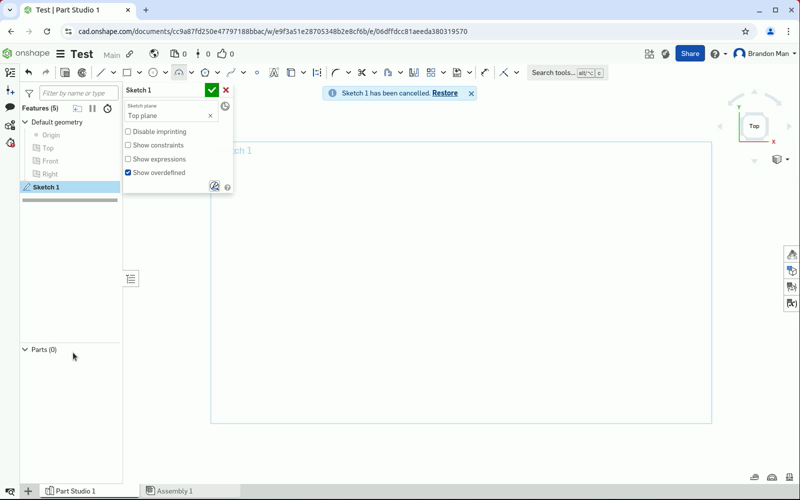
key_down(shift)
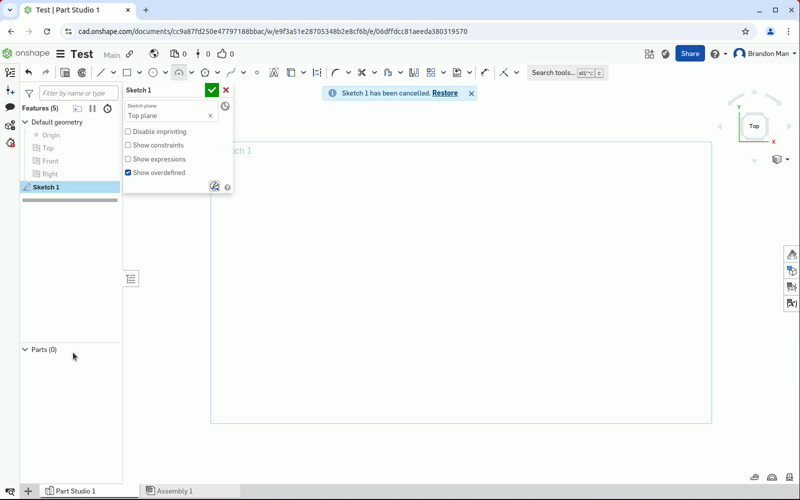
mouse_move(464, 268)
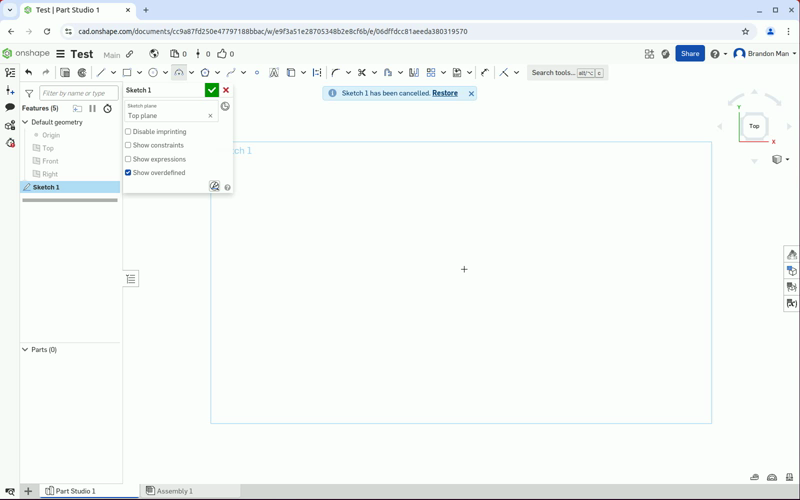
click(464, 268)
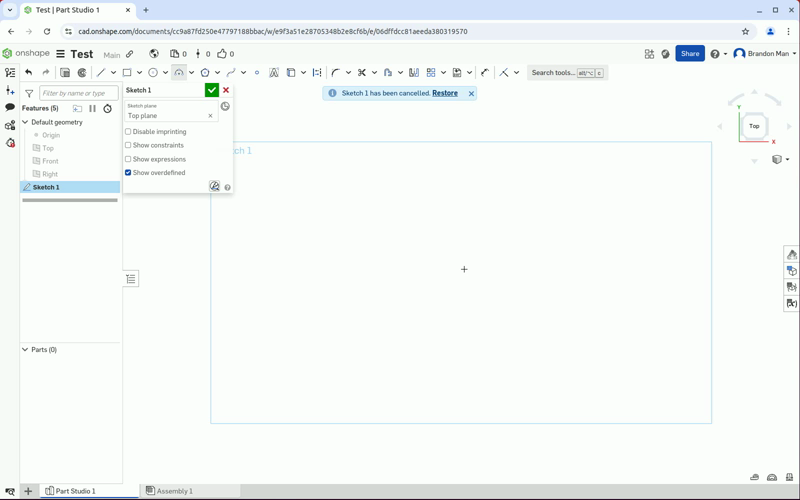
key_up(shift)
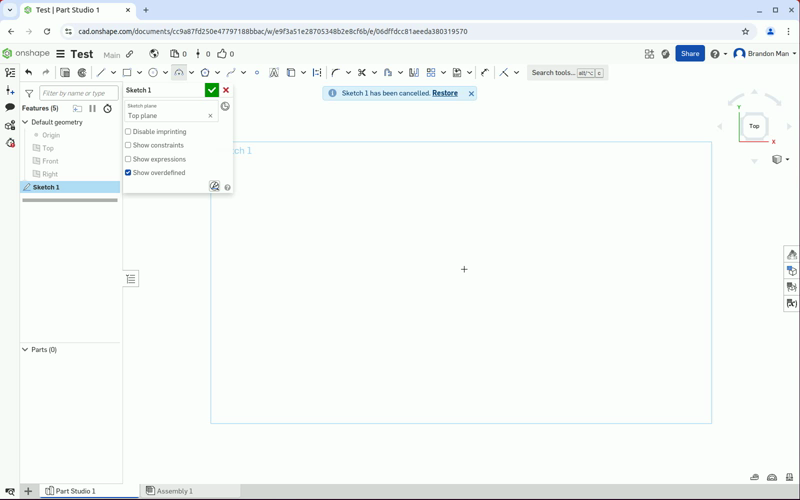
key_down(shift)
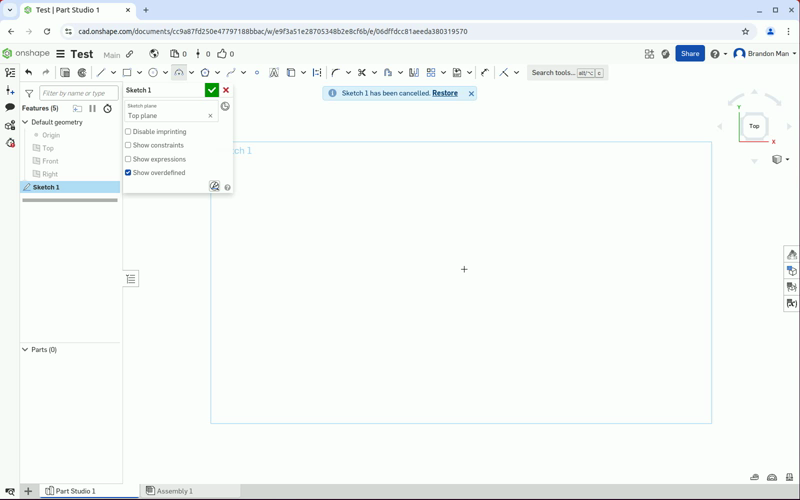
mouse_move(477, 282)
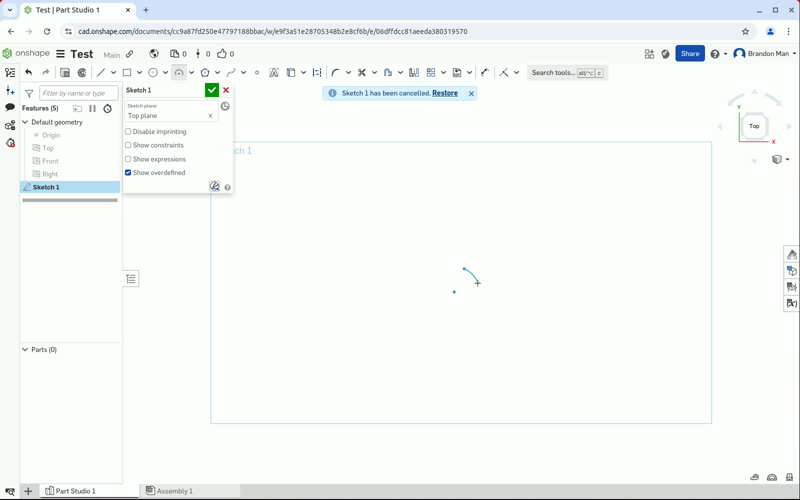
click(477, 282)
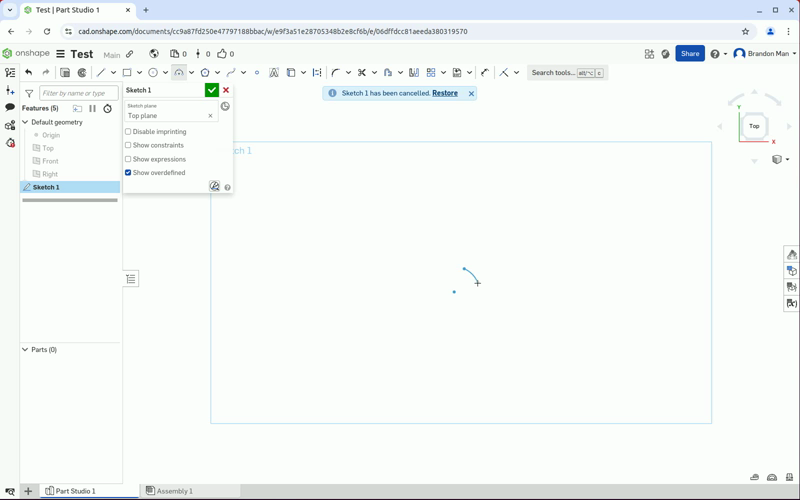
mouse_move(468, 278)
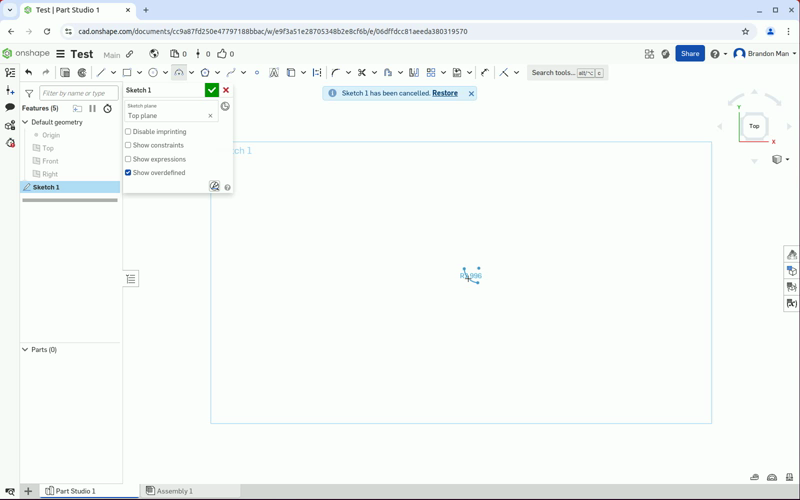
click(468, 278)
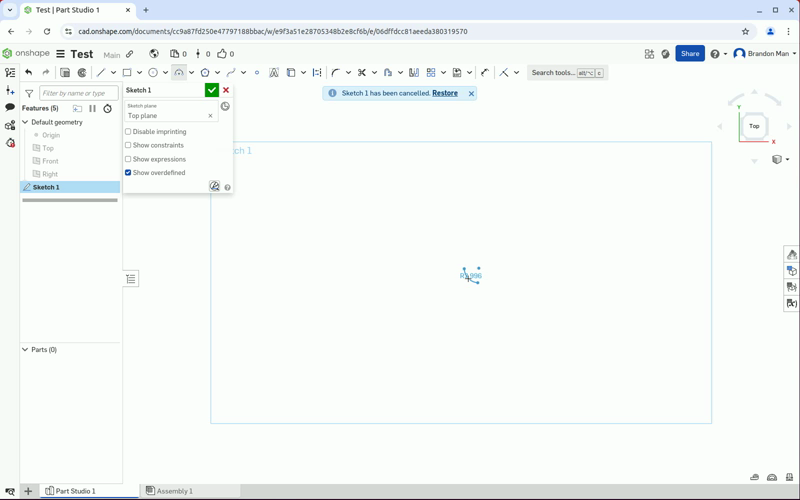
key_up(shift)
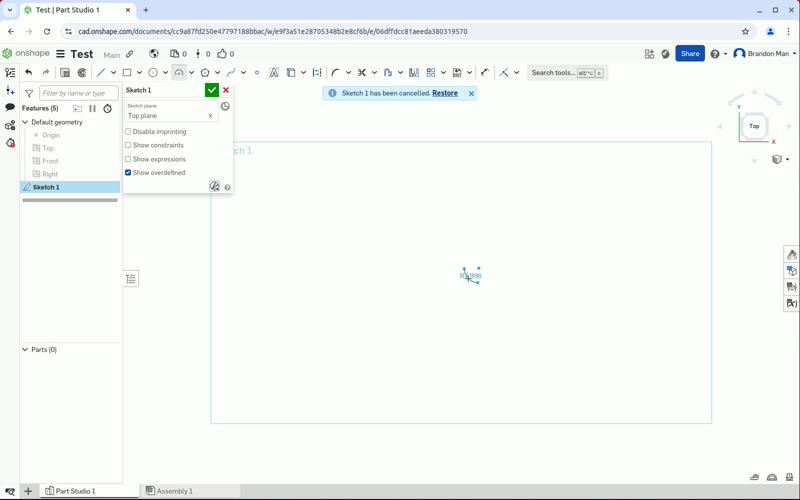
key(esc)
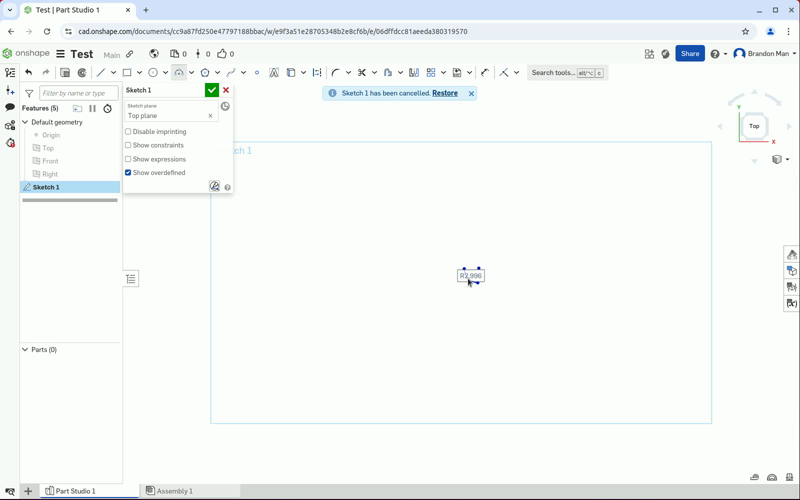
key(l)
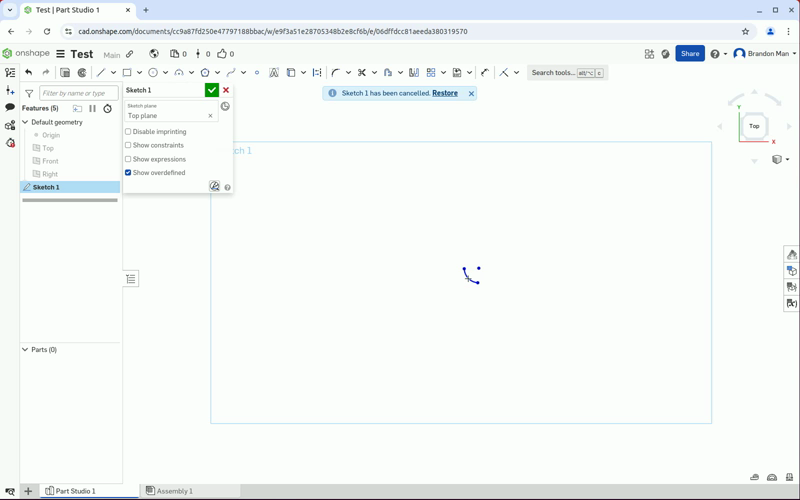
mouse_move(477, 282)
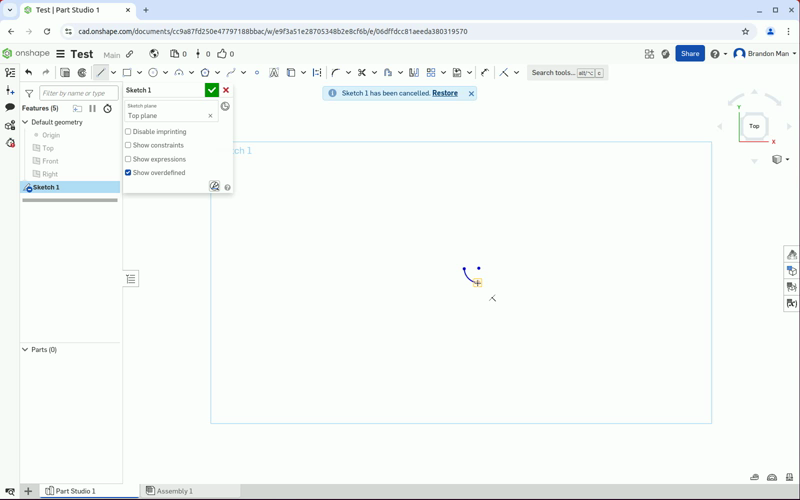
click(477, 282)
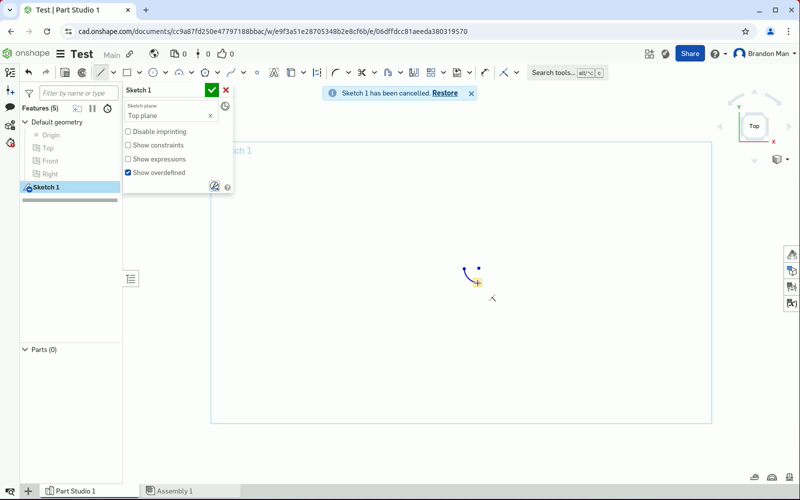
key_down(shift)
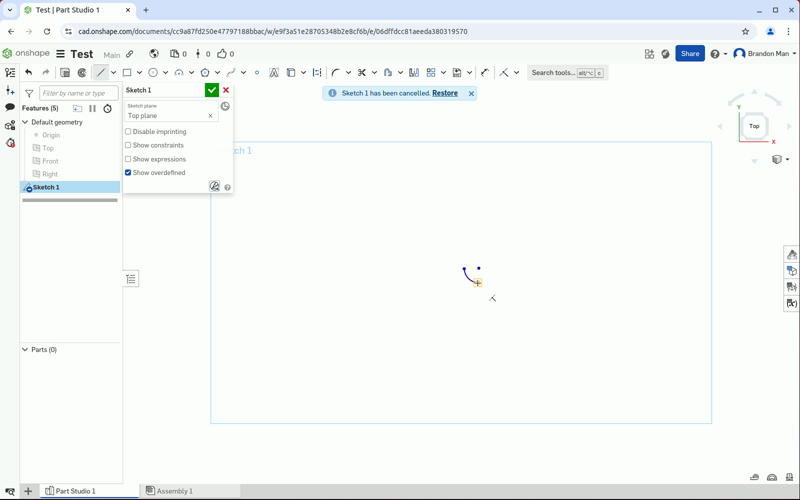
mouse_move(559, 282)
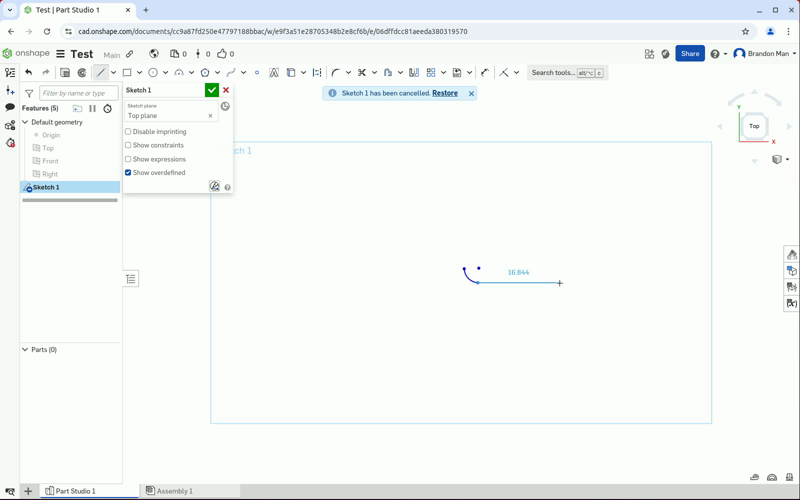
click(559, 282)
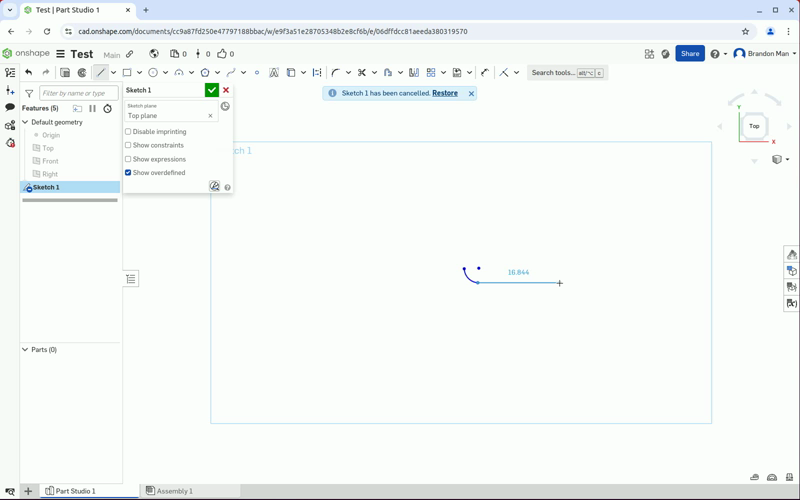
key_up(shift)
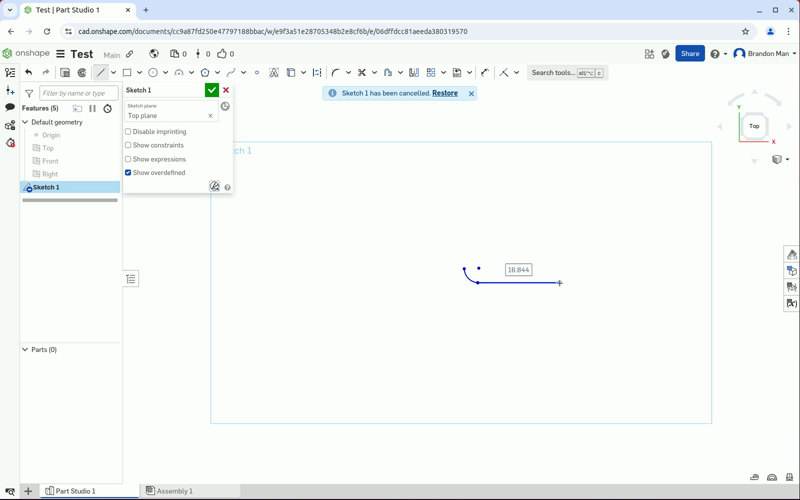
key(esc)
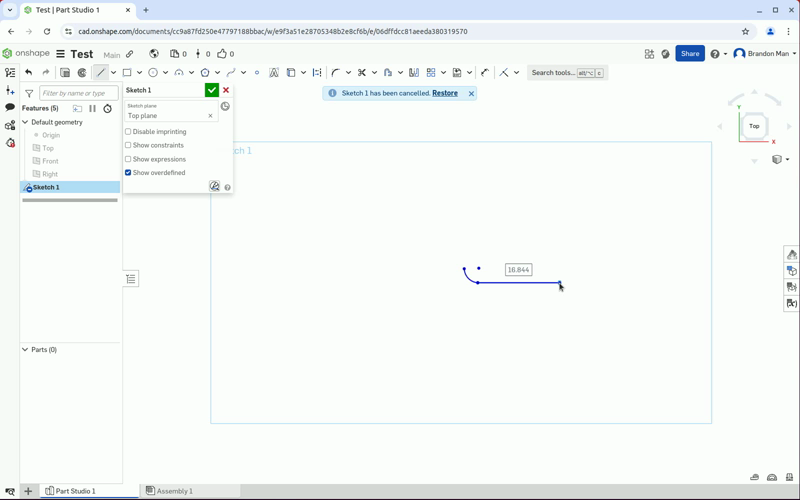
key(a)
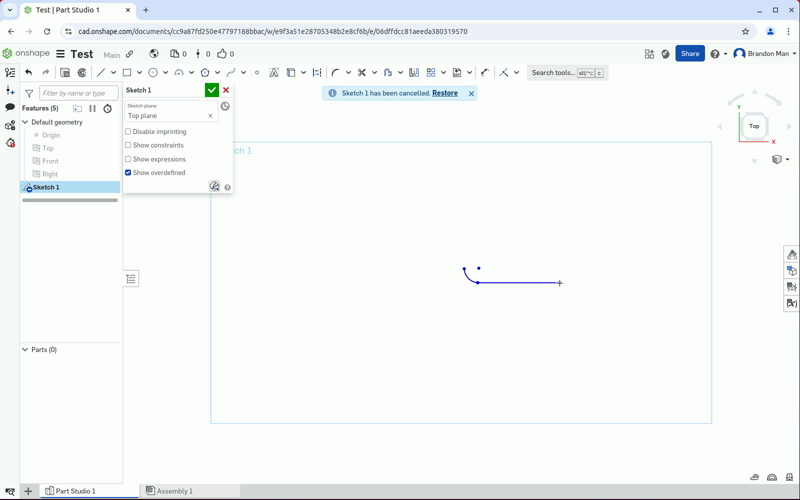
mouse_move(559, 282)
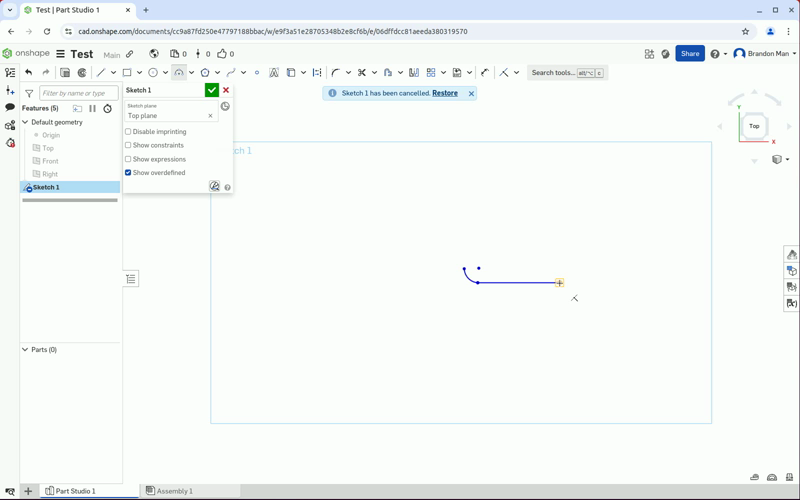
click(559, 282)
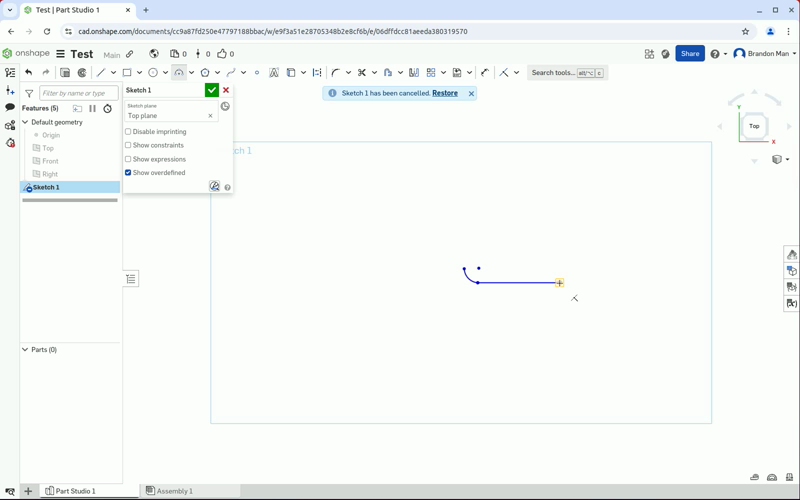
key_down(shift)
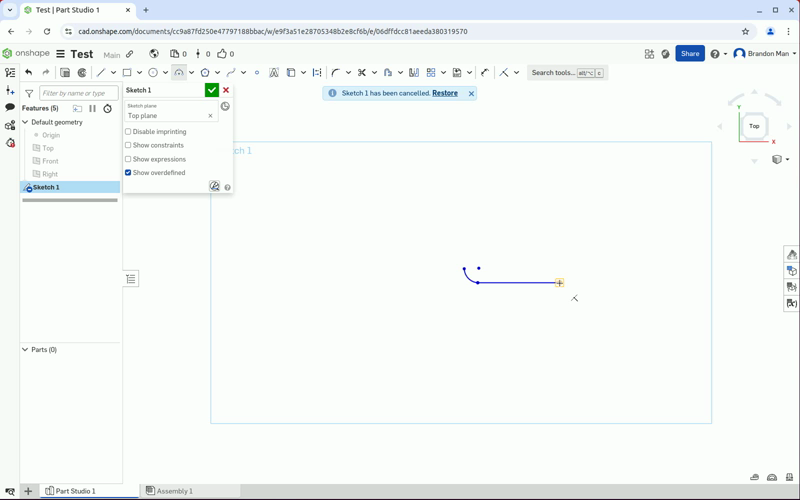
mouse_move(573, 268)
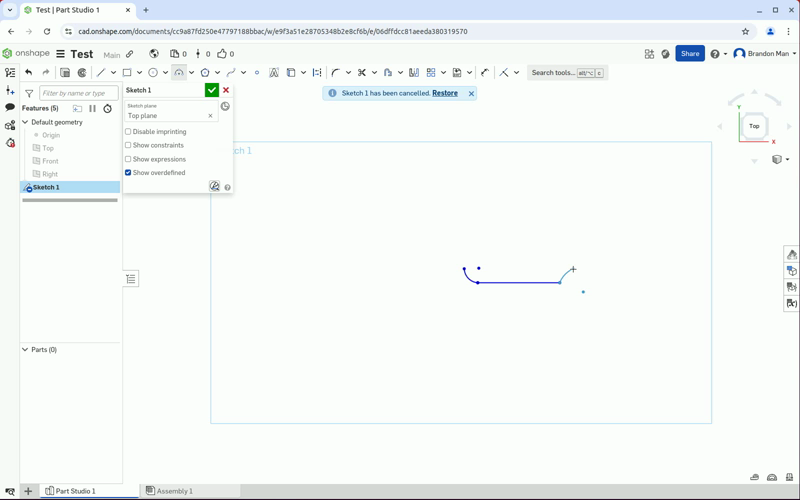
click(573, 268)
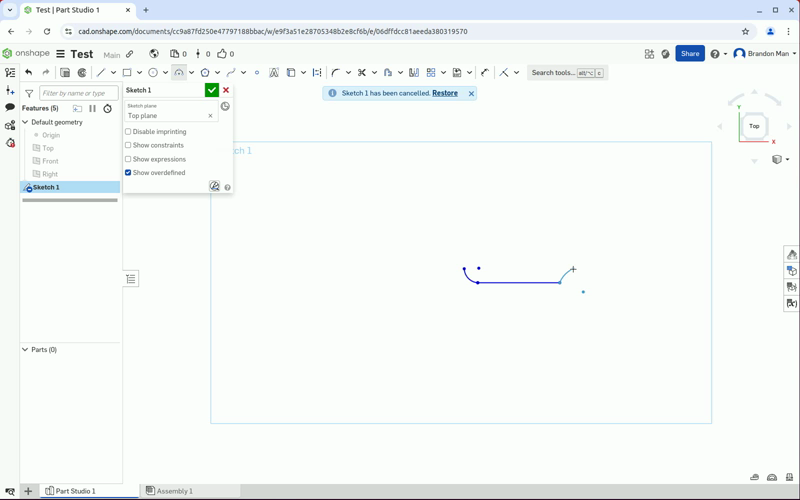
mouse_move(569, 278)
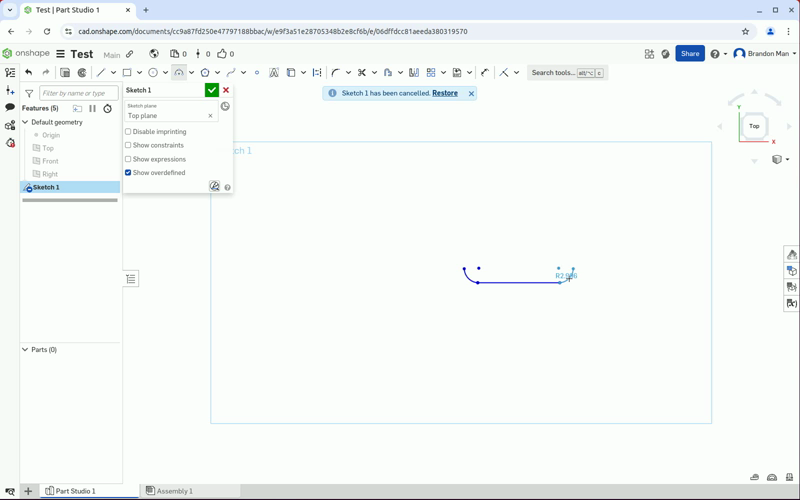
click(569, 278)
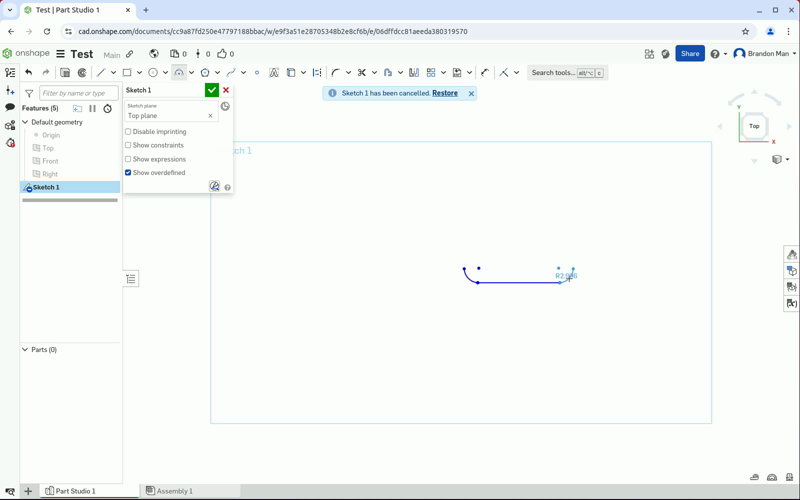
key_up(shift)
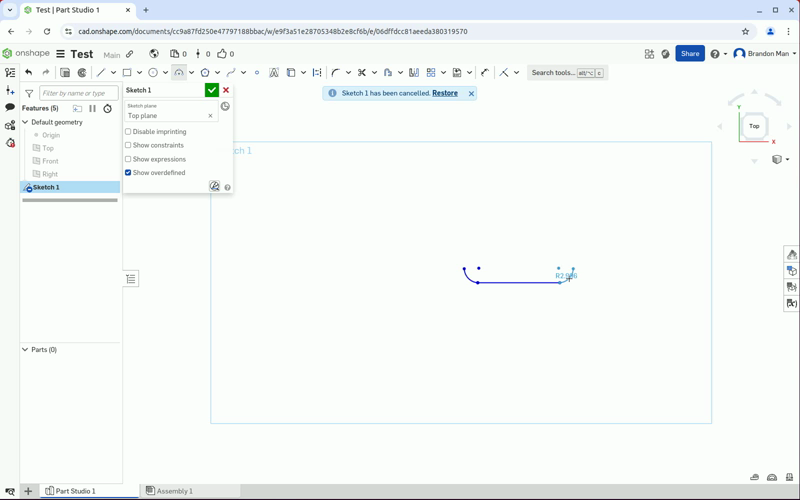
key(esc)
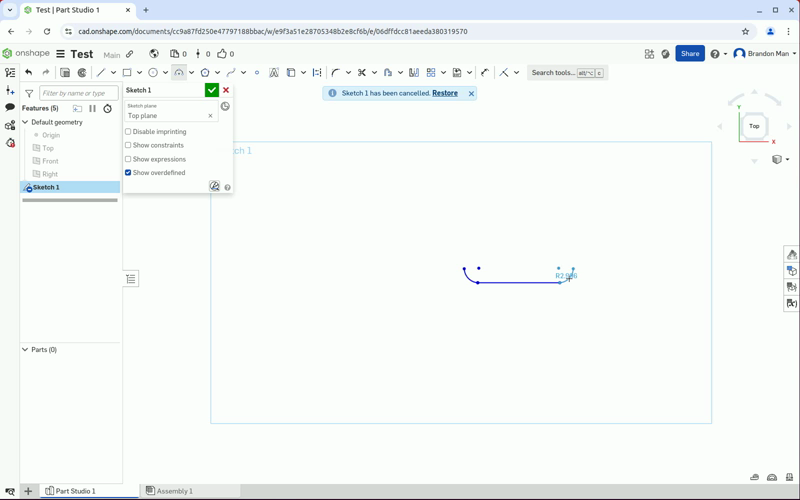
key(l)
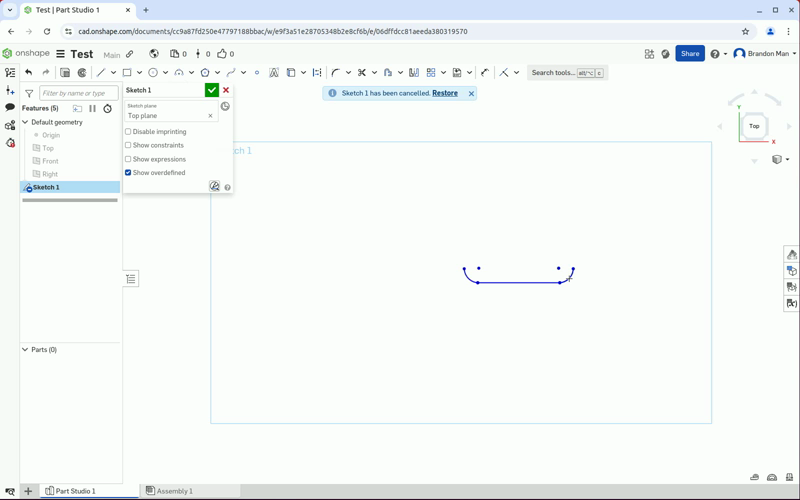
mouse_move(573, 268)
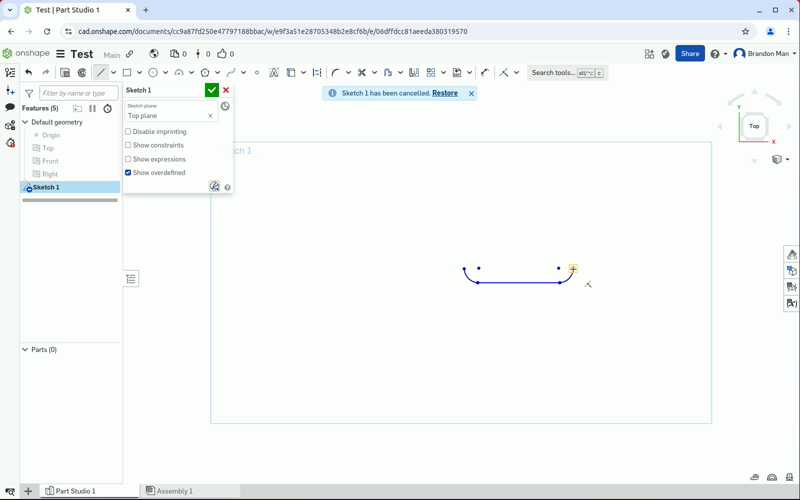
click(573, 268)
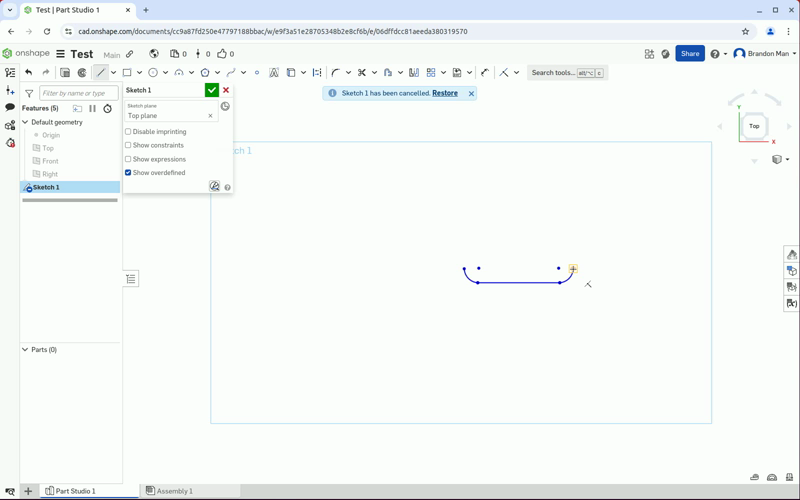
key_down(shift)
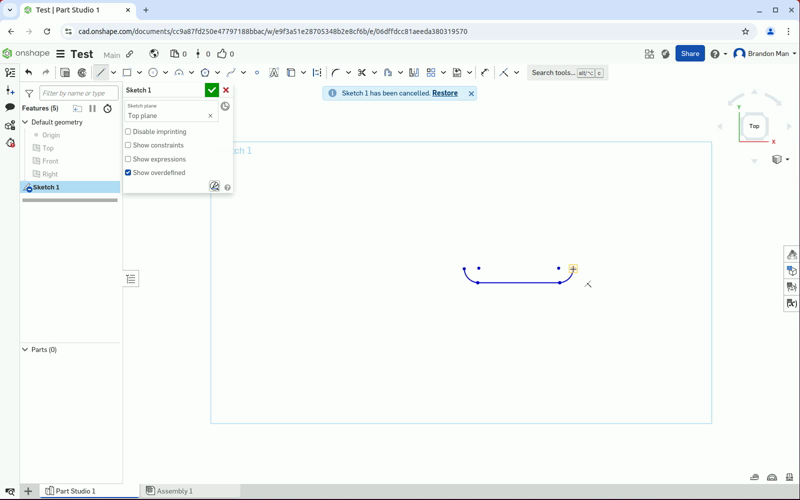
mouse_move(573, 187)
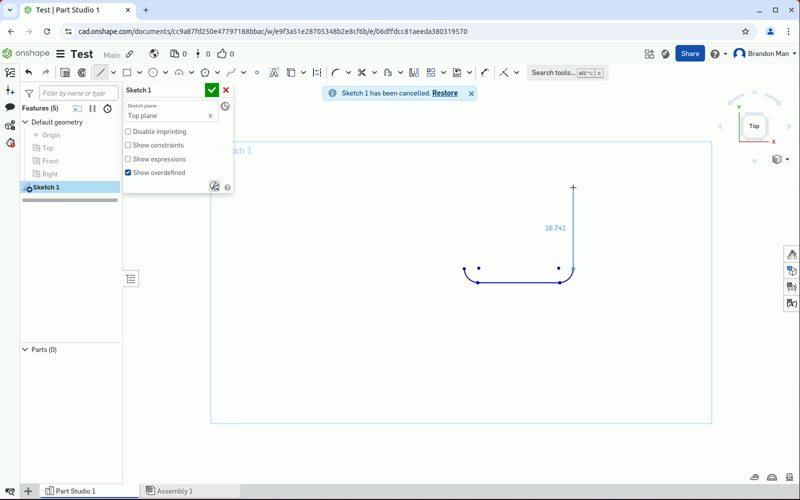
click(573, 187)
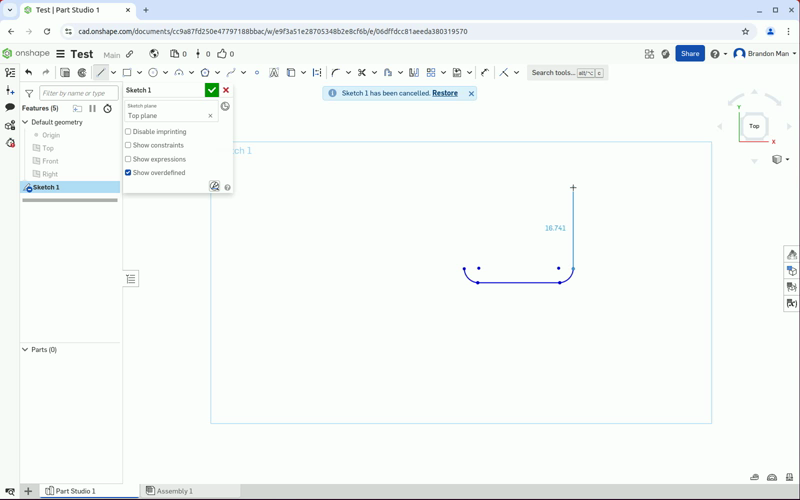
key_up(shift)
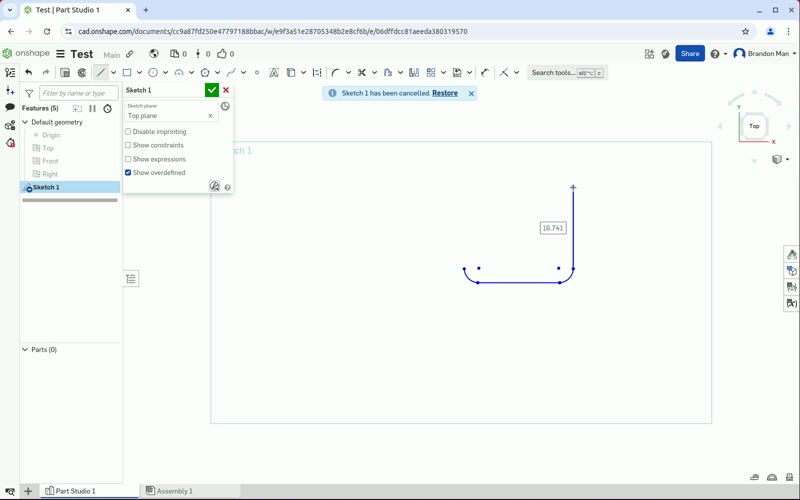
key(esc)
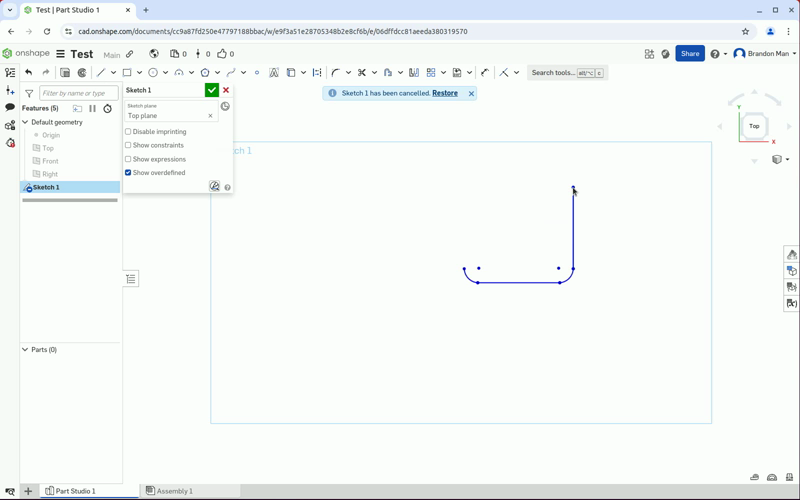
key(a)
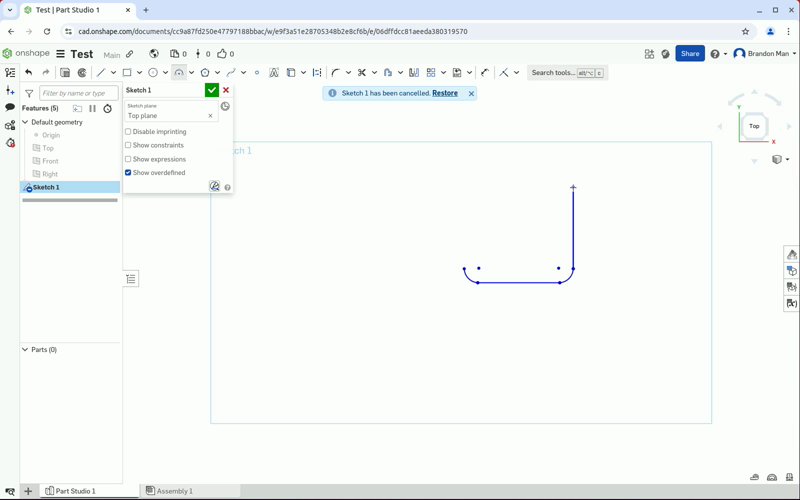
mouse_move(573, 187)
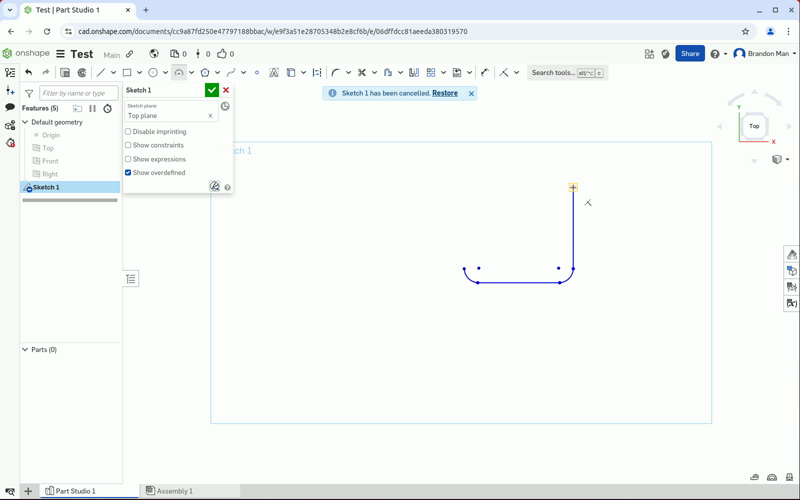
click(573, 187)
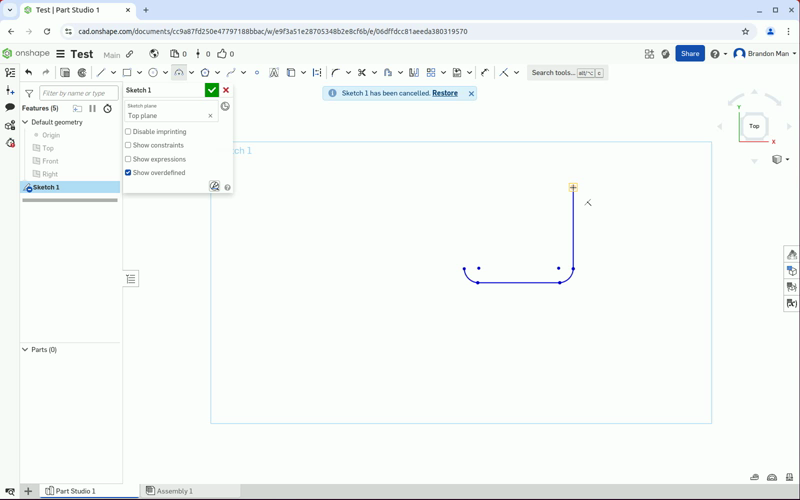
key_down(shift)
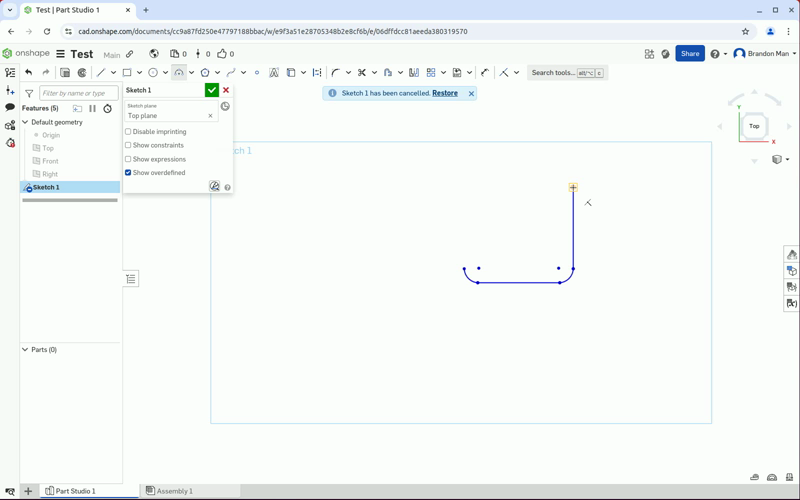
mouse_move(559, 173)
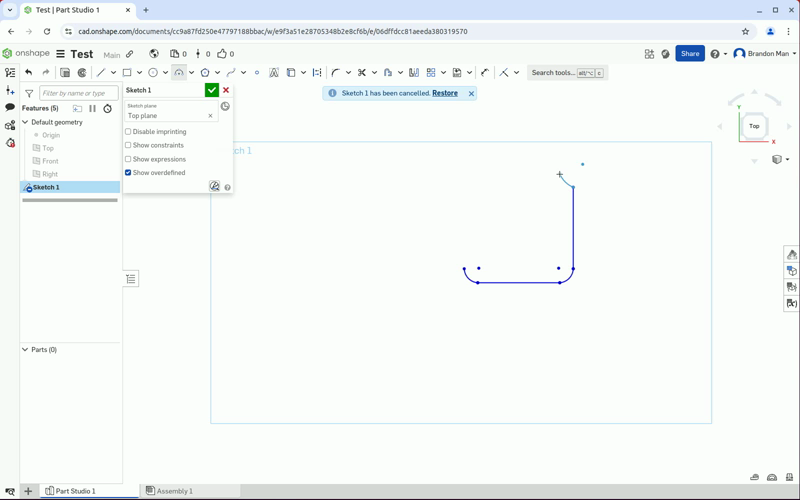
click(559, 173)
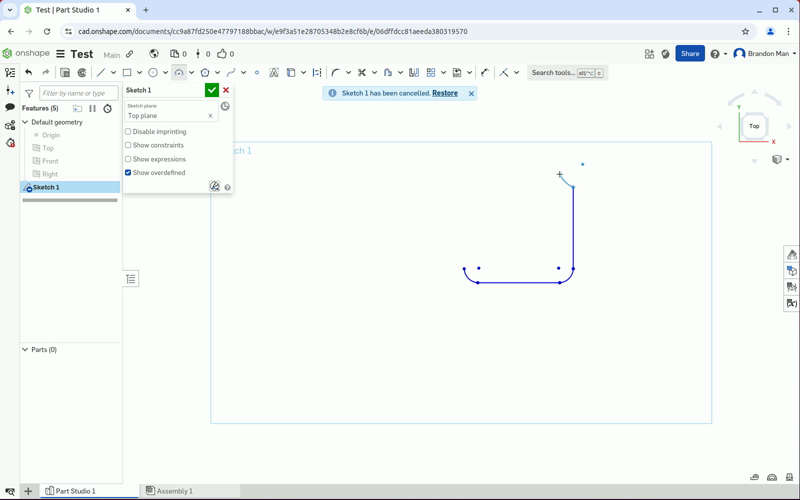
mouse_move(569, 177)
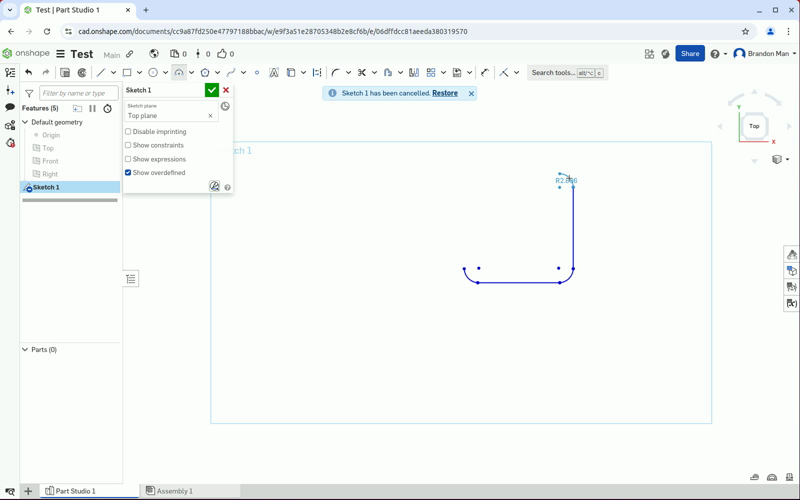
click(569, 177)
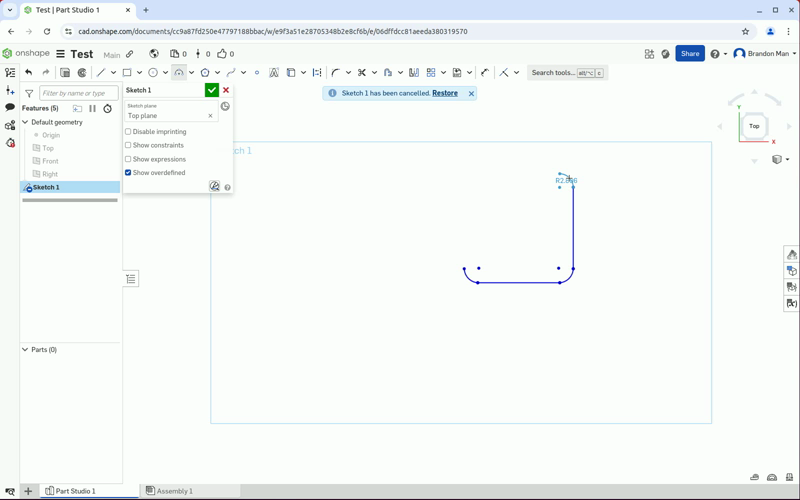
key_up(shift)
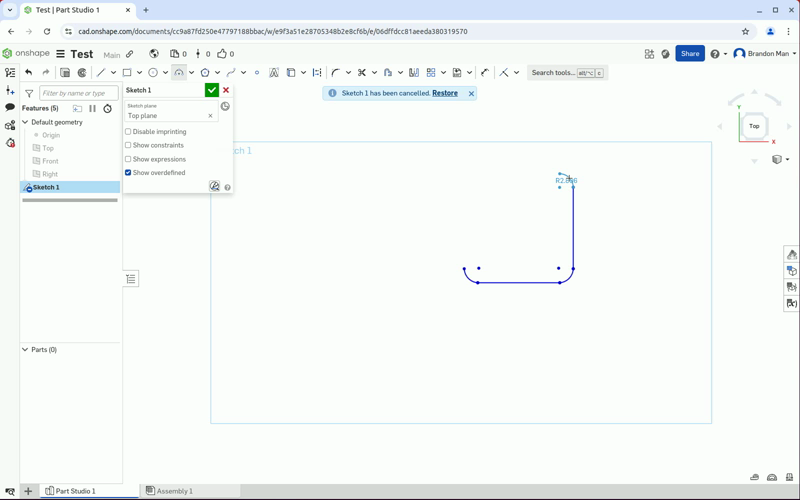
key(esc)
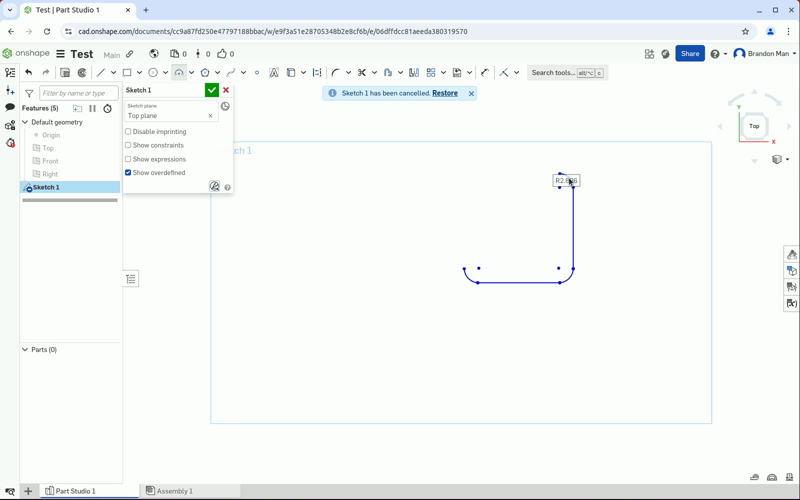
key(l)
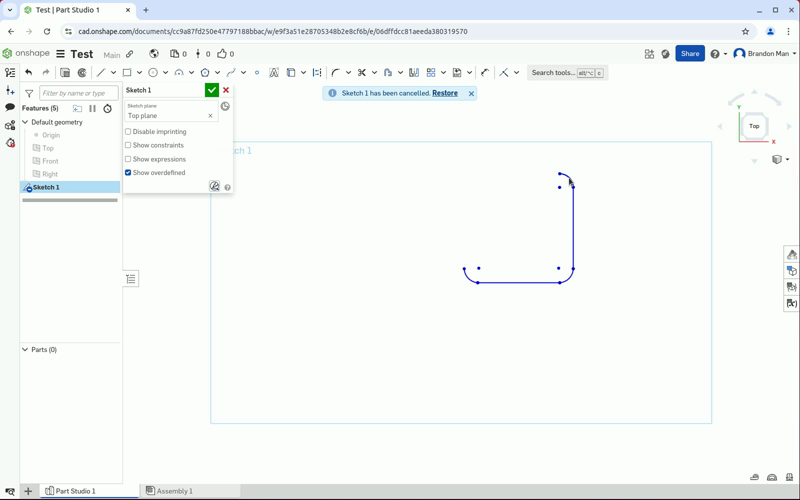
mouse_move(559, 173)
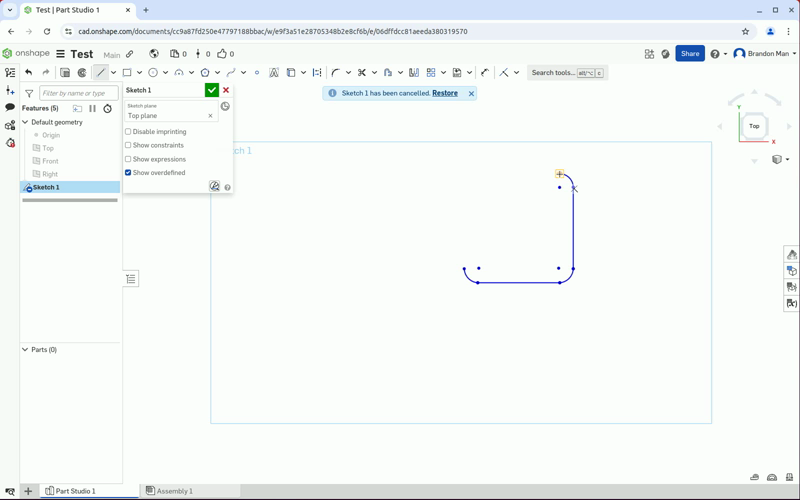
click(559, 173)
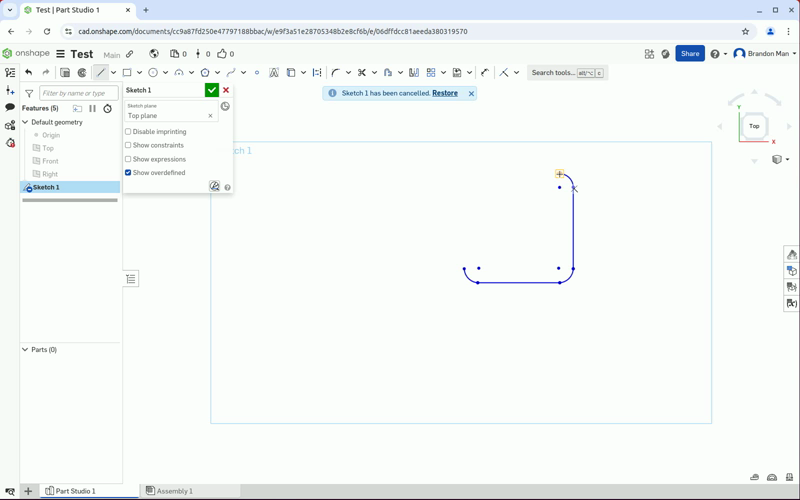
key_down(shift)
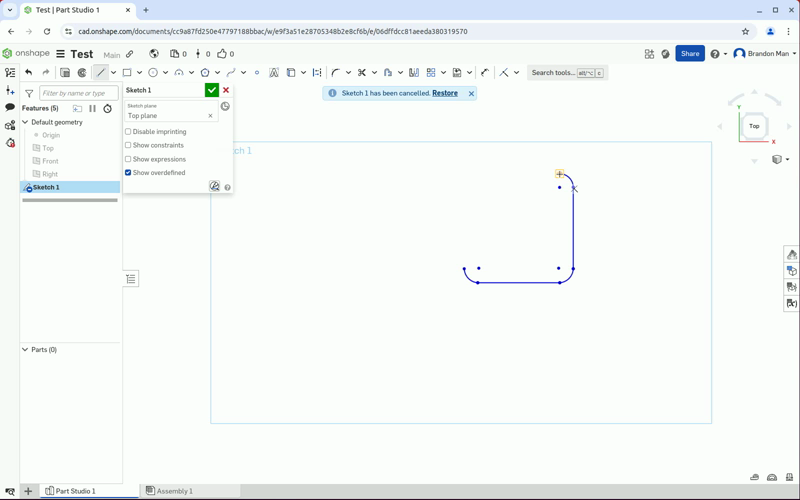
mouse_move(477, 173)
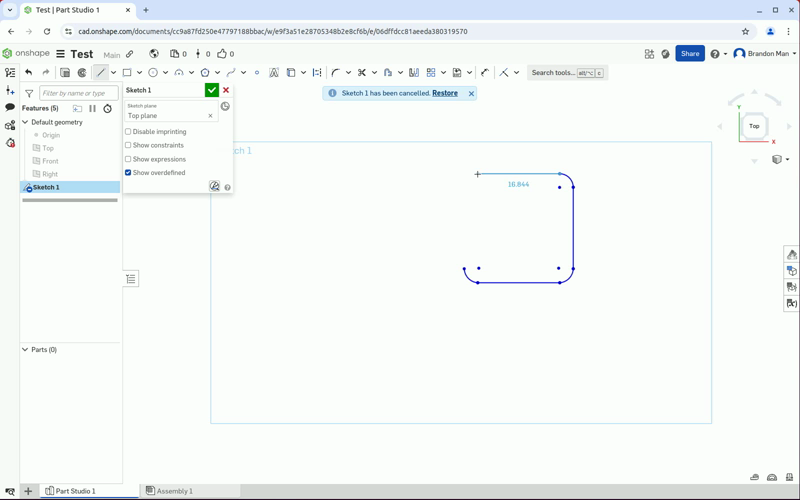
click(477, 173)
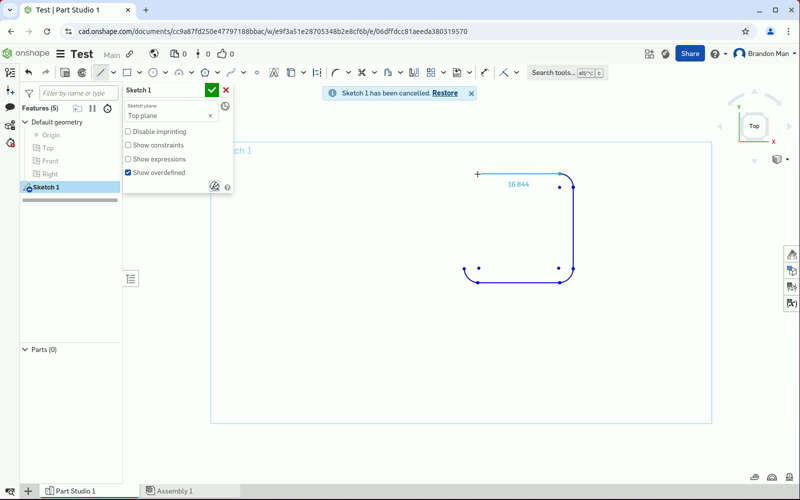
key_up(shift)
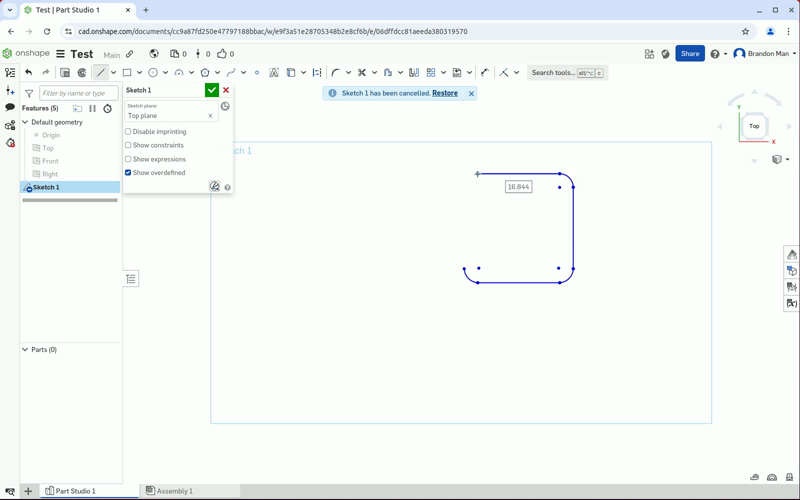
key(esc)
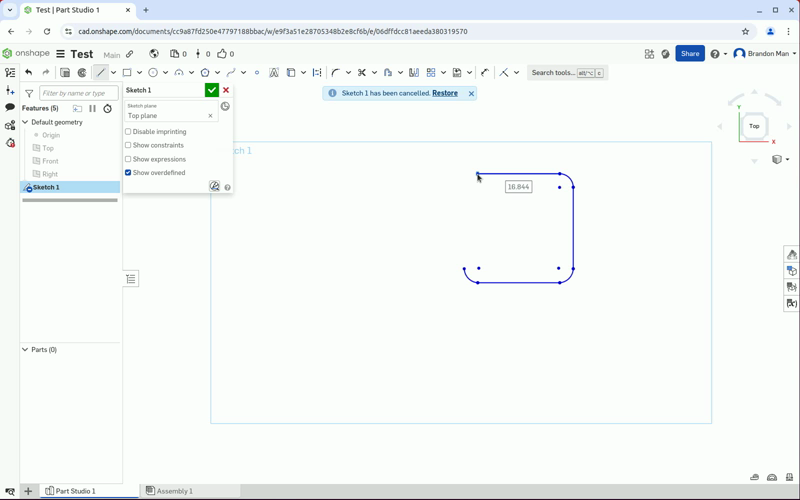
key(a)
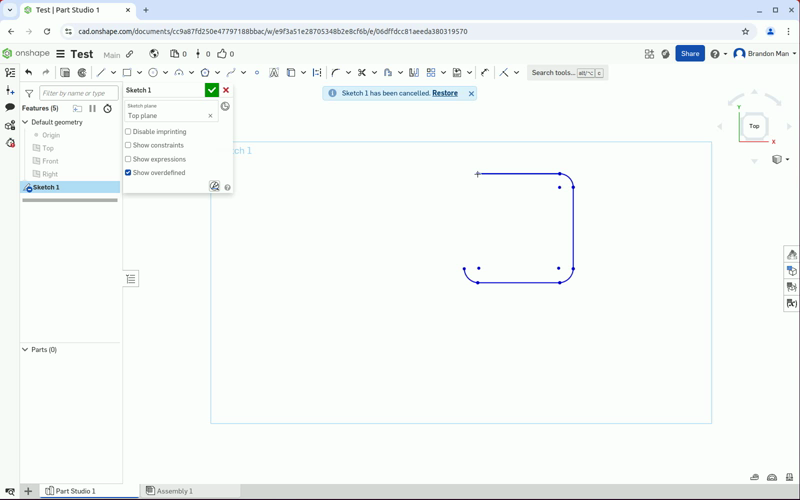
mouse_move(477, 173)
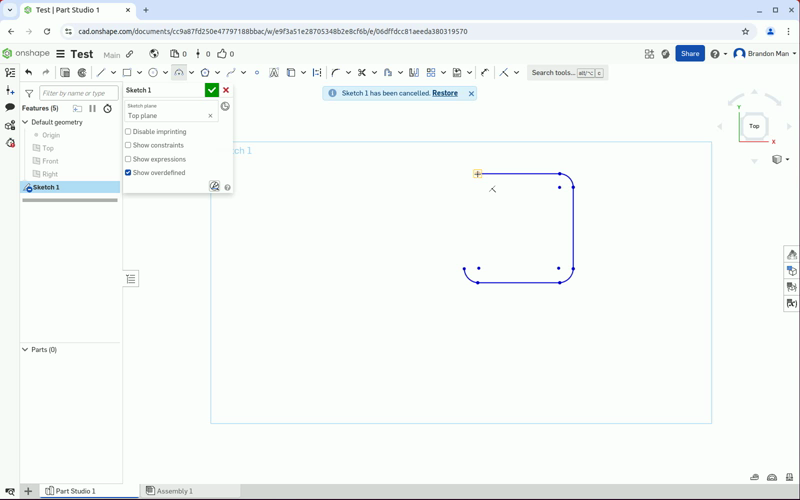
click(477, 173)
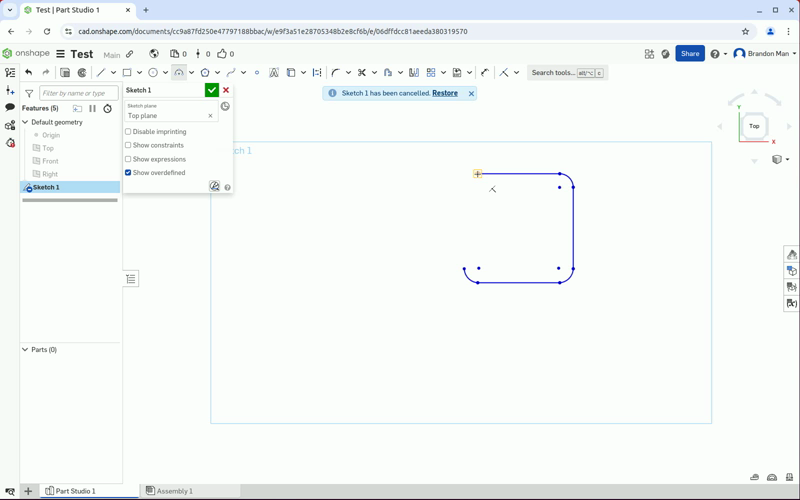
key_down(shift)
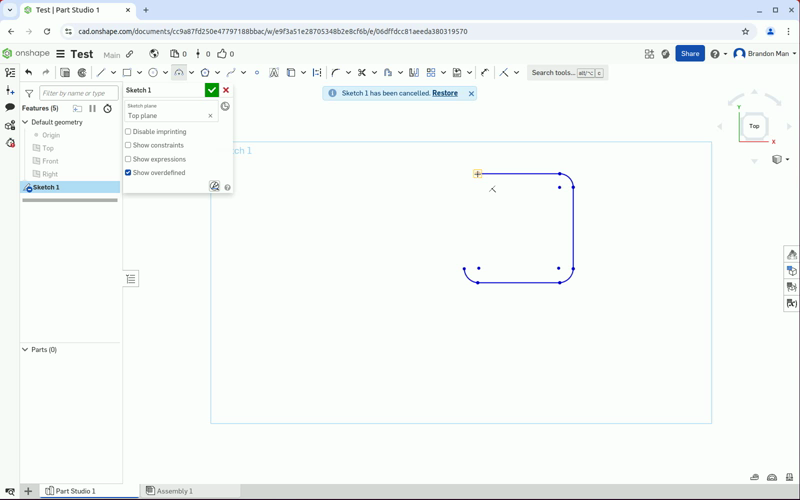
mouse_move(464, 187)
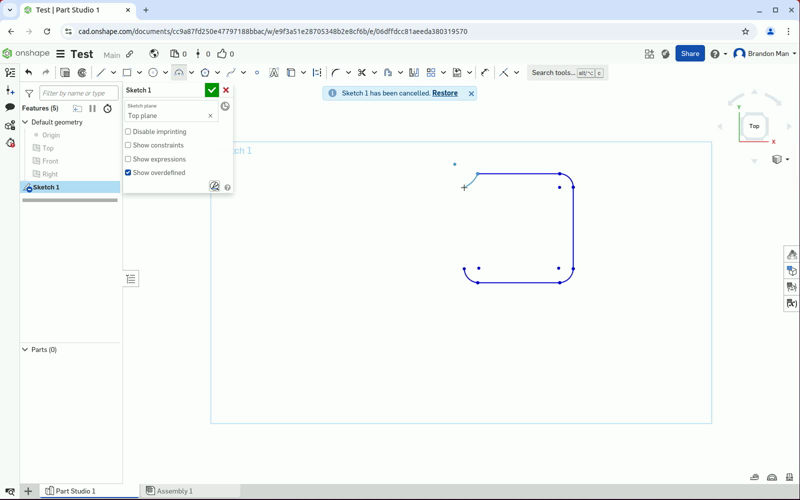
click(464, 187)
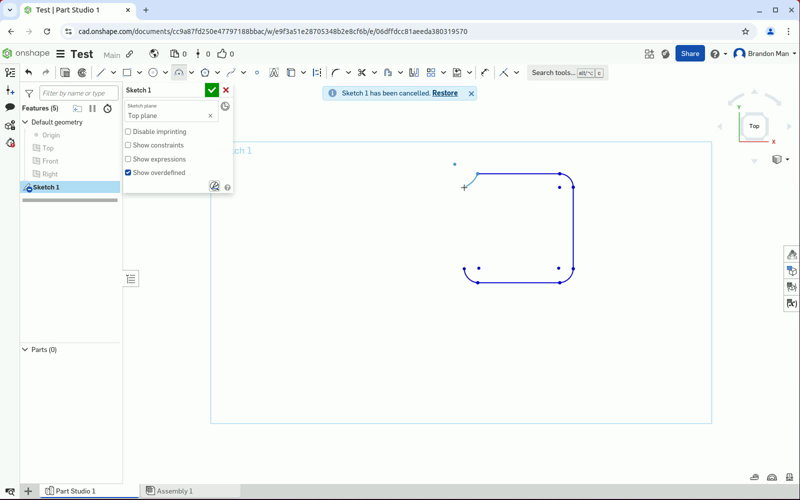
mouse_move(468, 177)
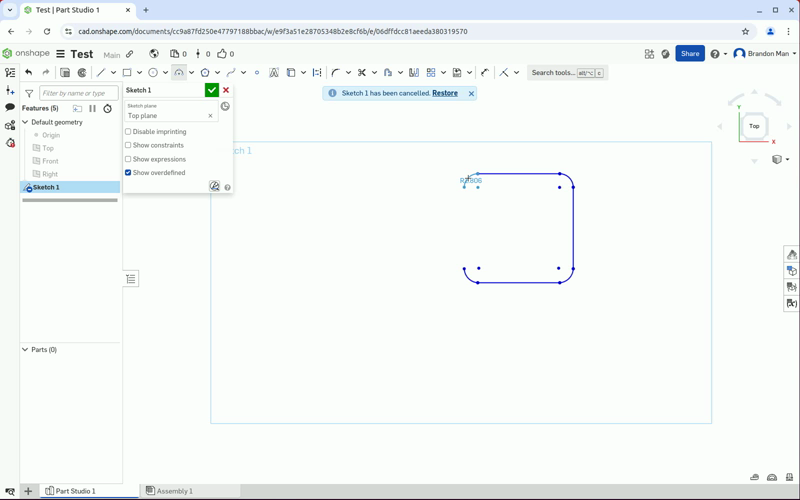
click(468, 177)
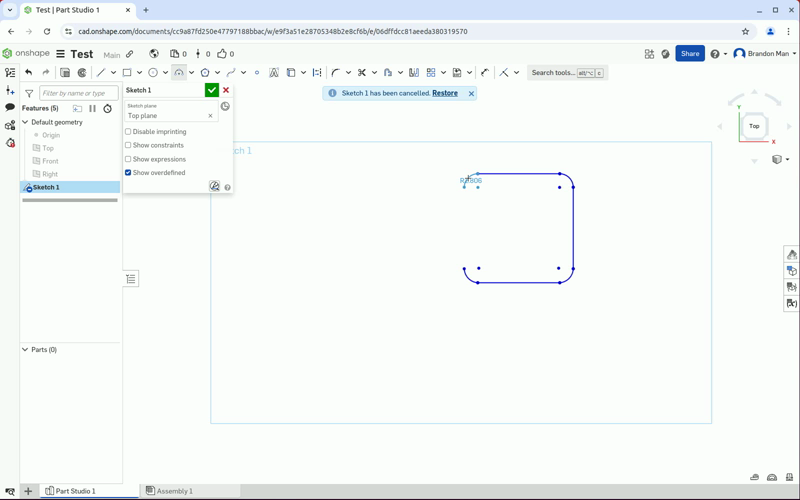
key_up(shift)
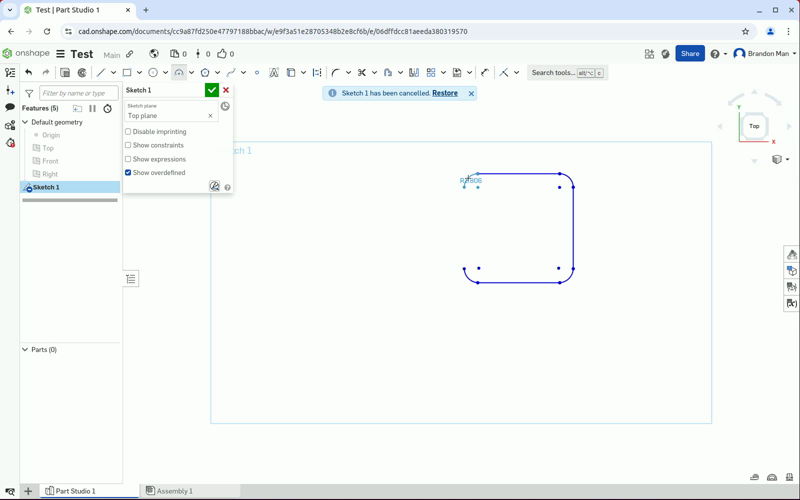
key(esc)
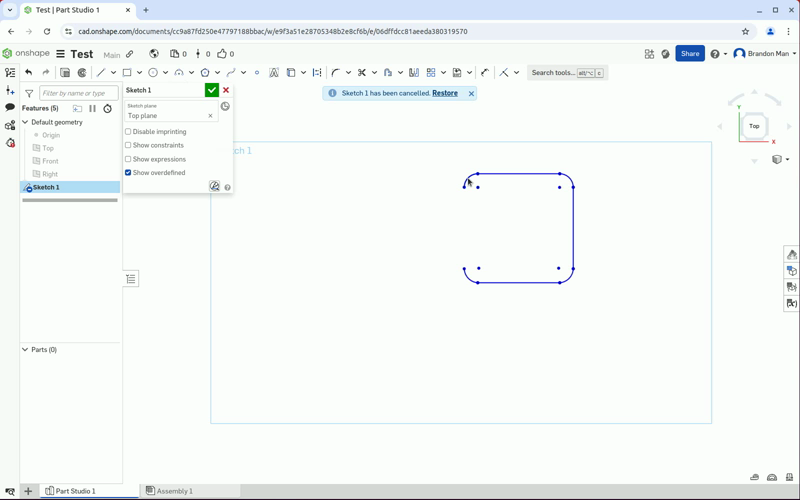
key(l)
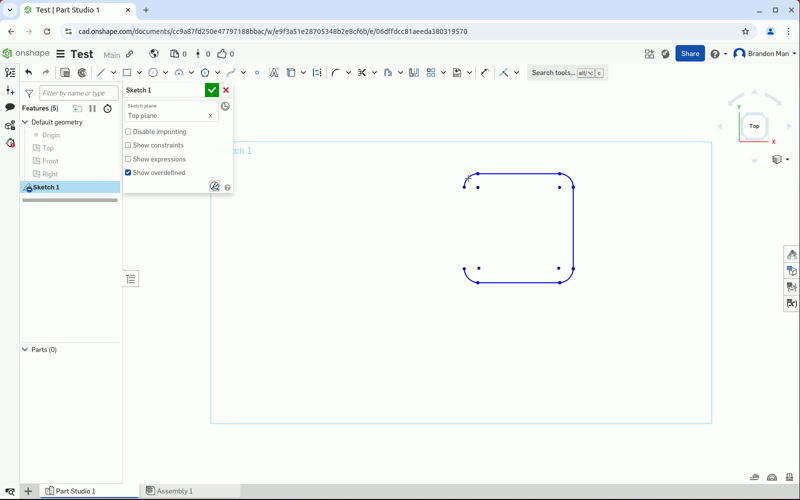
mouse_move(464, 187)
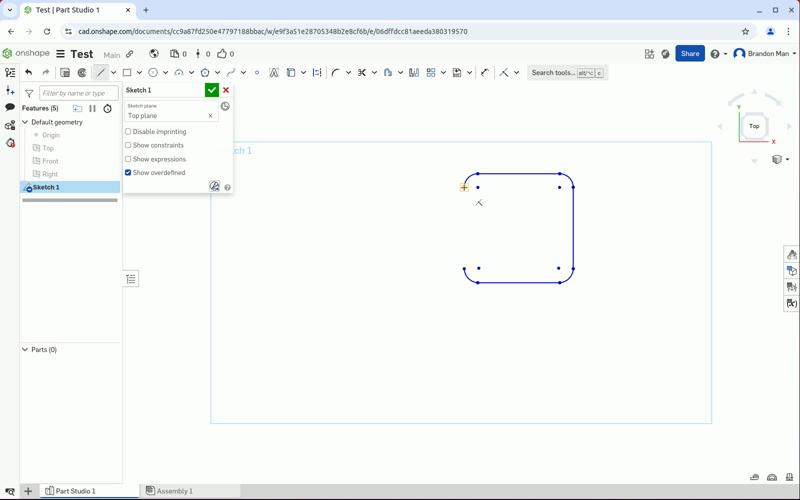
click(464, 187)
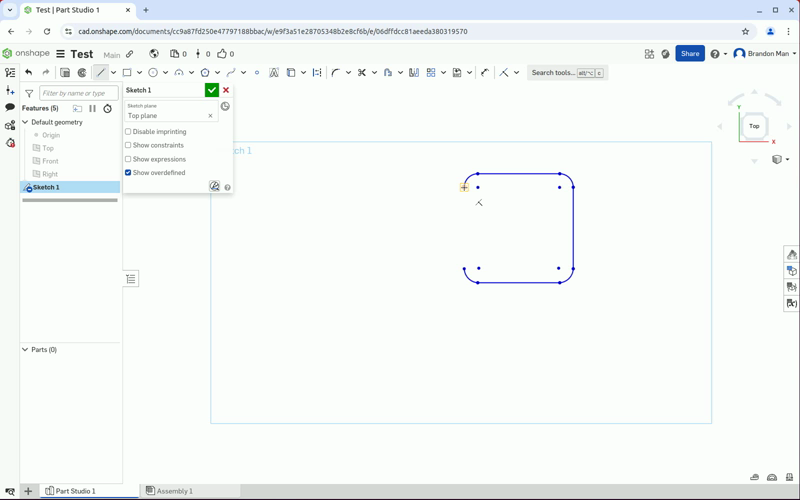
key_down(shift)
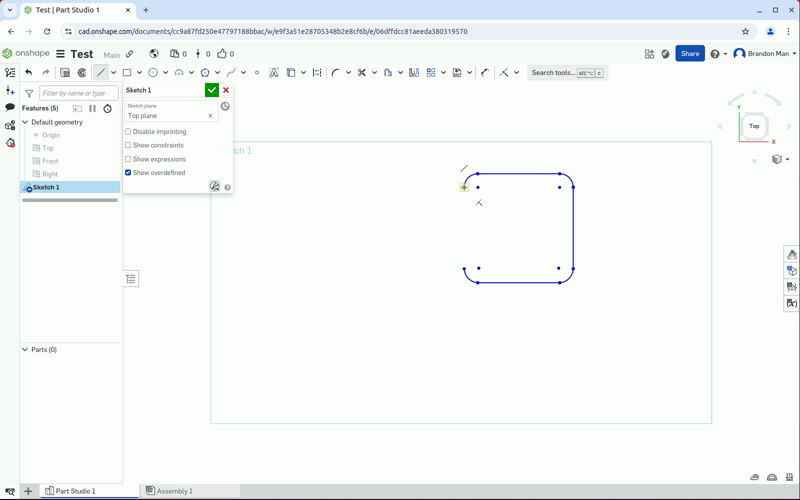
mouse_move(464, 268)
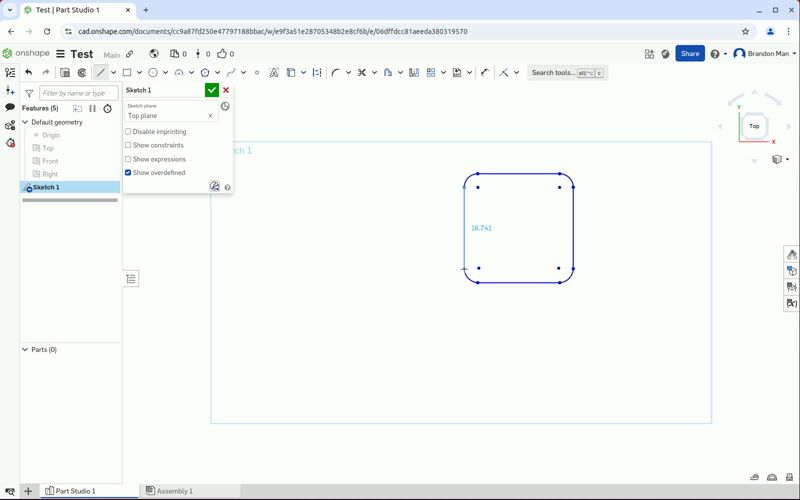
key_up(shift)
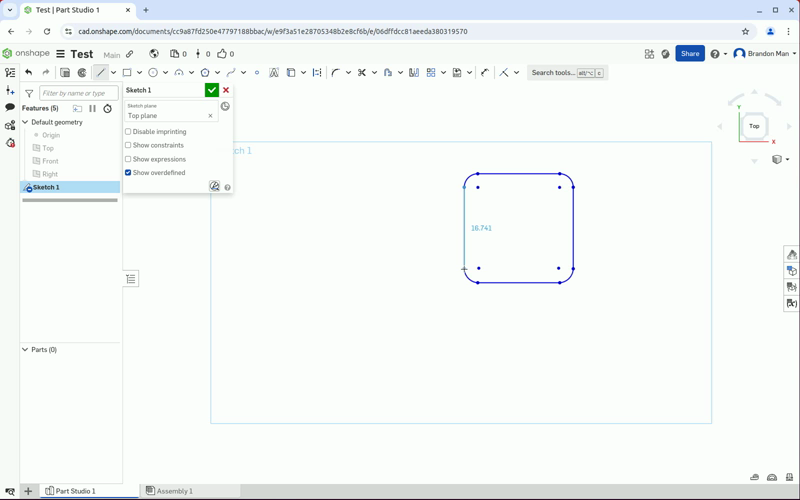
click(464, 268)
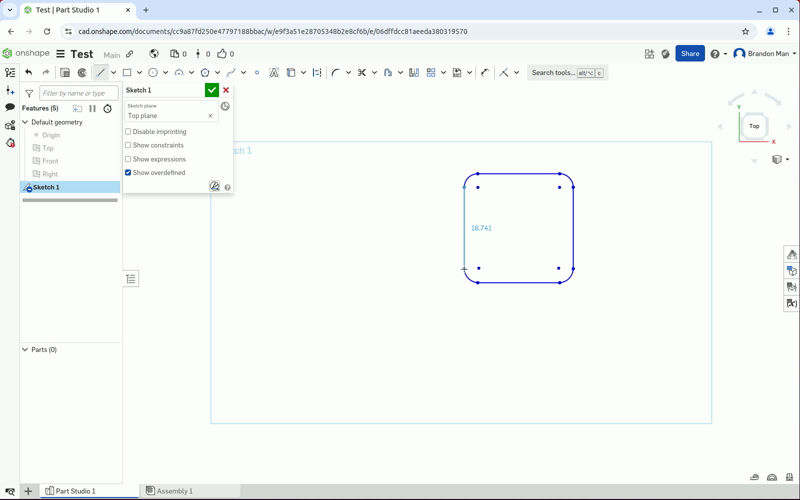
key(esc)
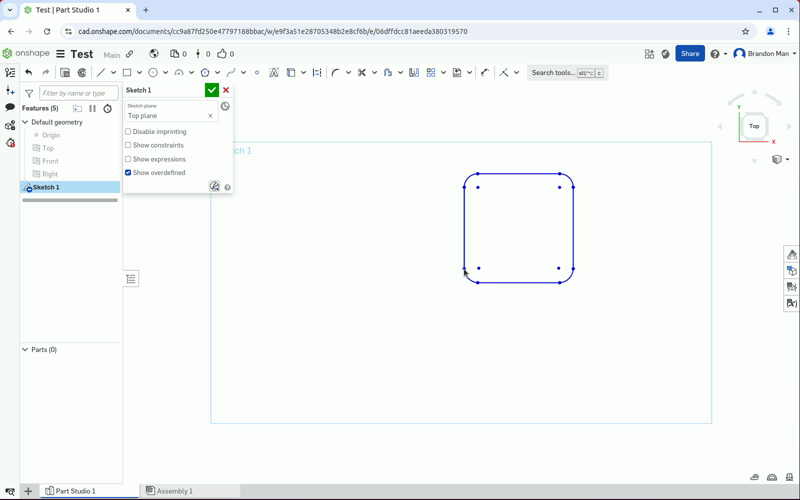
mouse_move(474, 228)
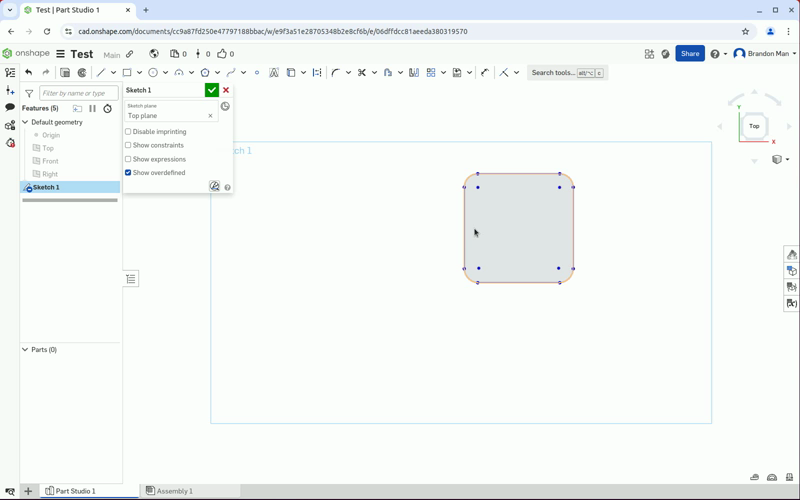
click(474, 228)
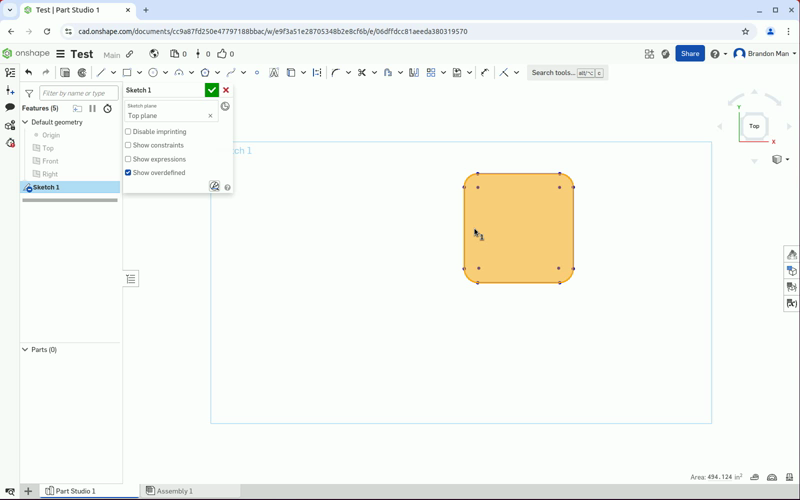
mouse_move(73, 352)
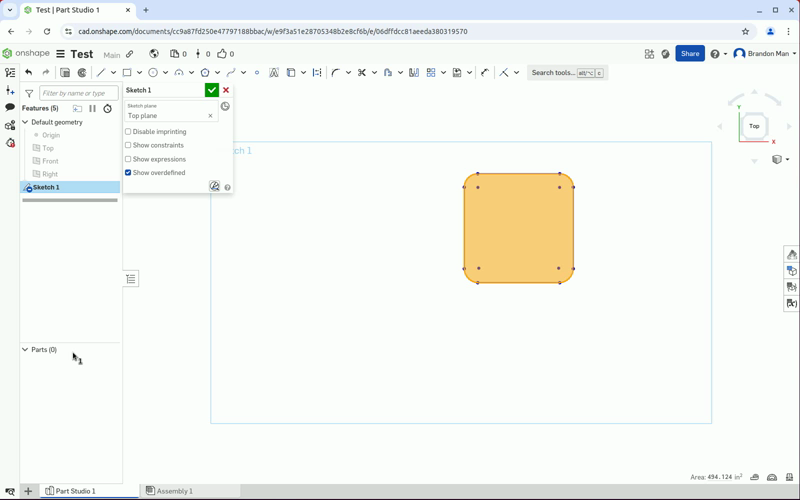
key(shift+y)
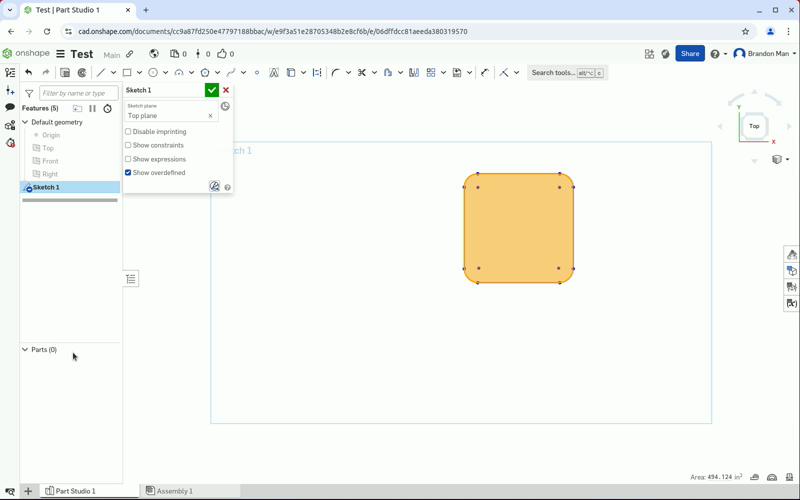
key(shift+e)
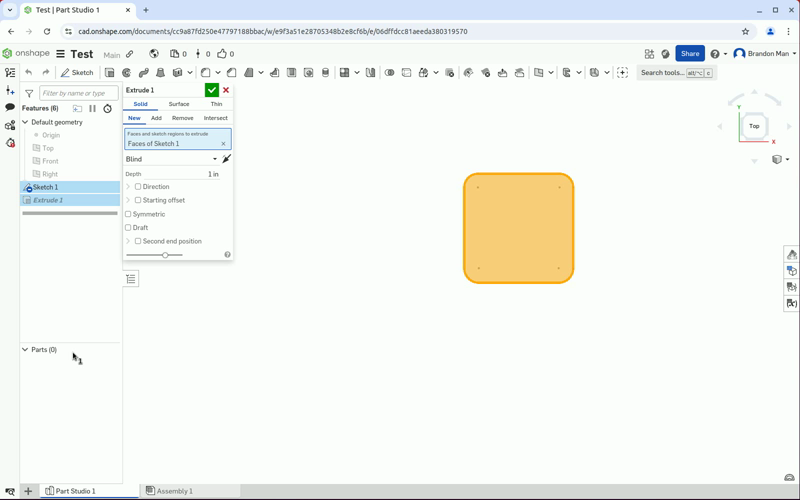
mouse_move(143, 106)
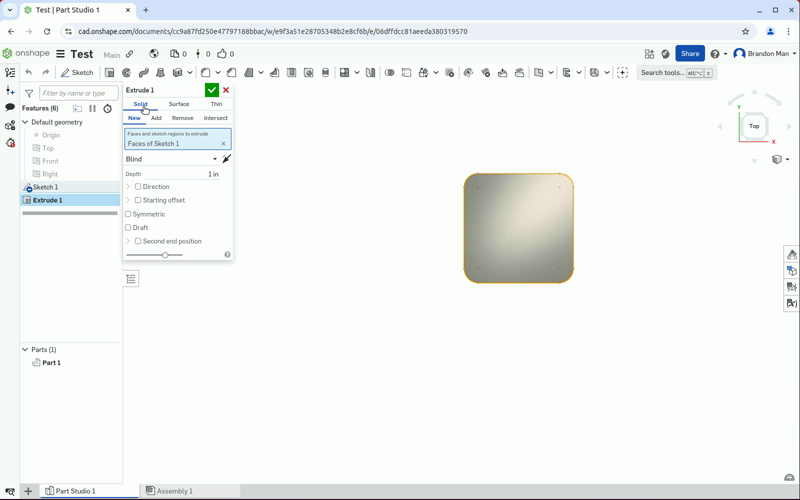
click(143, 106)
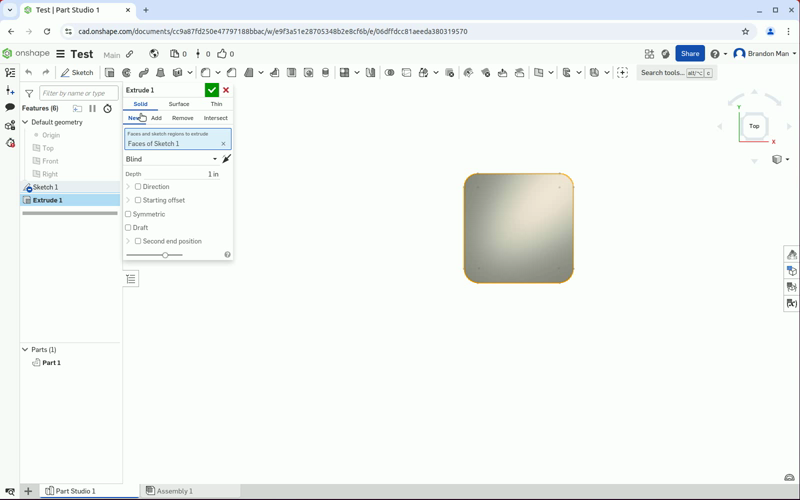
mouse_move(137, 120)
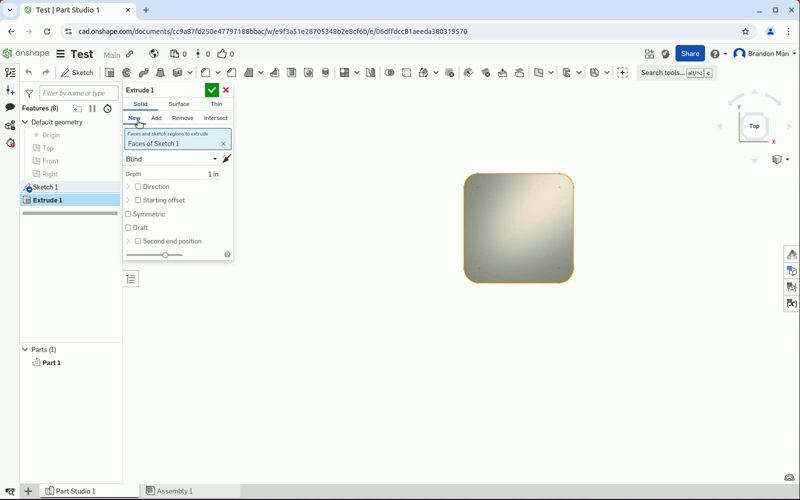
click(137, 120)
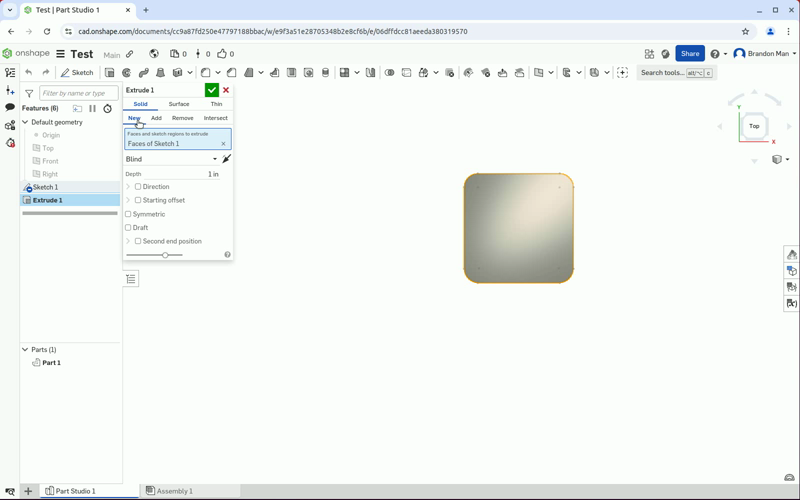
key(tab, 4)
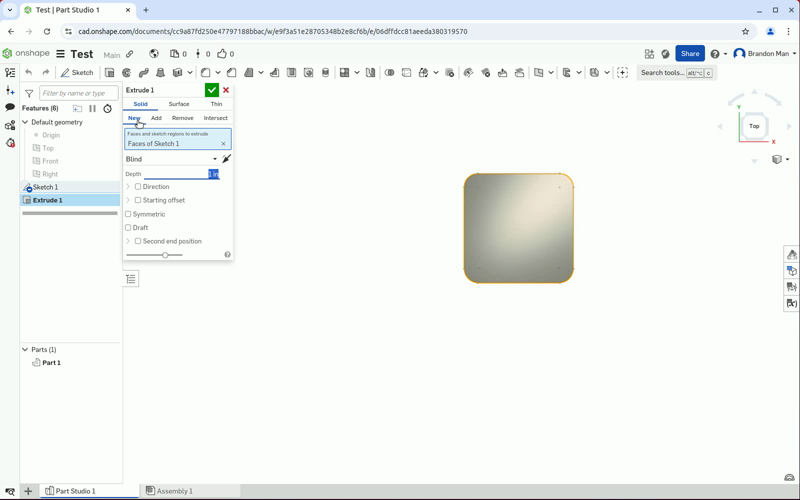
text(22.386)
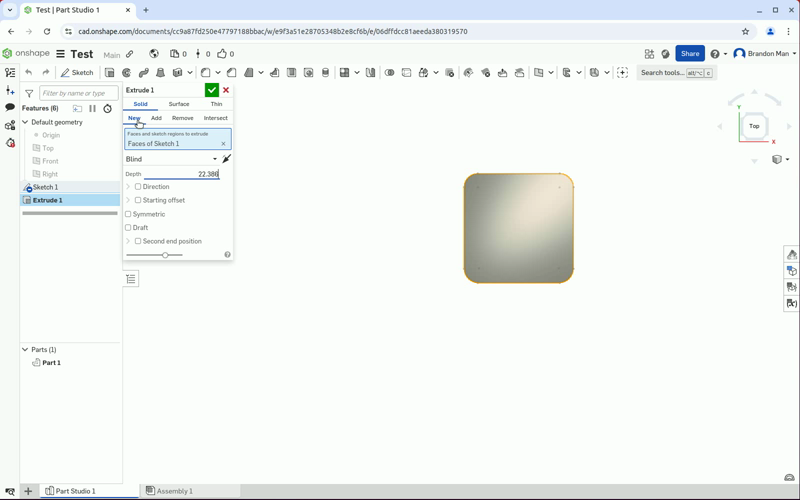
key(enter)
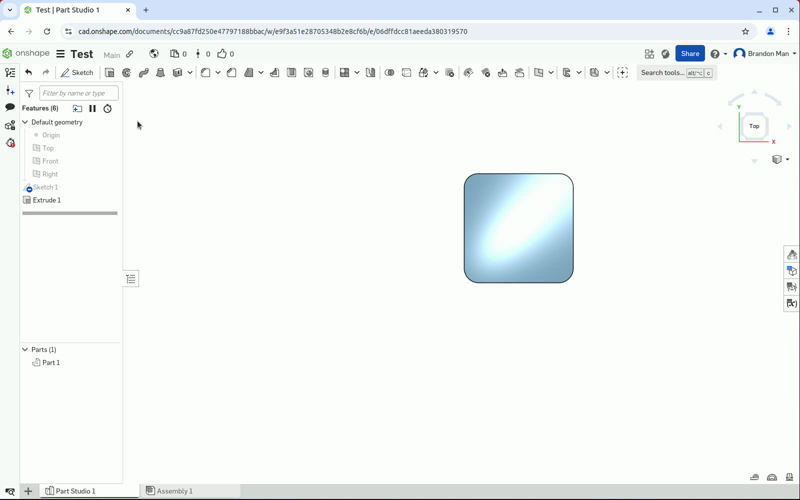
key(shift+h)
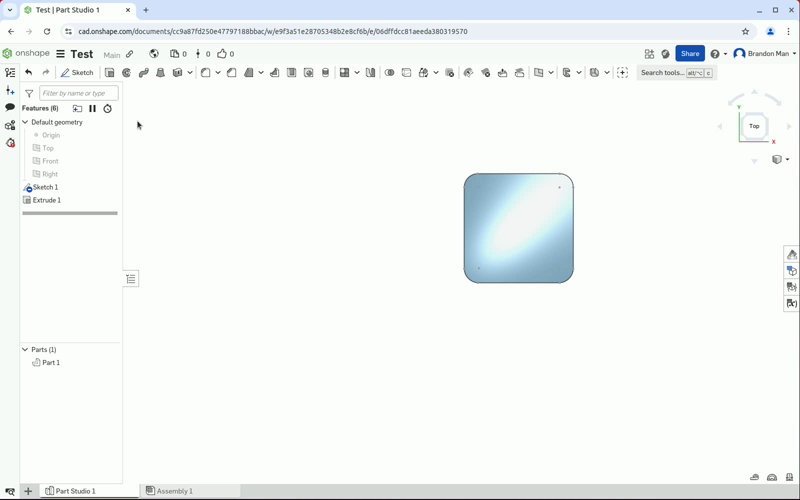
key(shift+h)
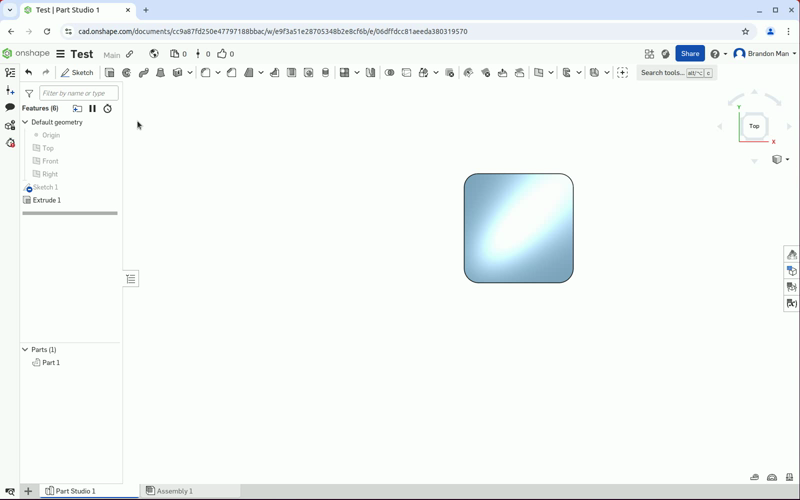
mouse_move(73, 189)
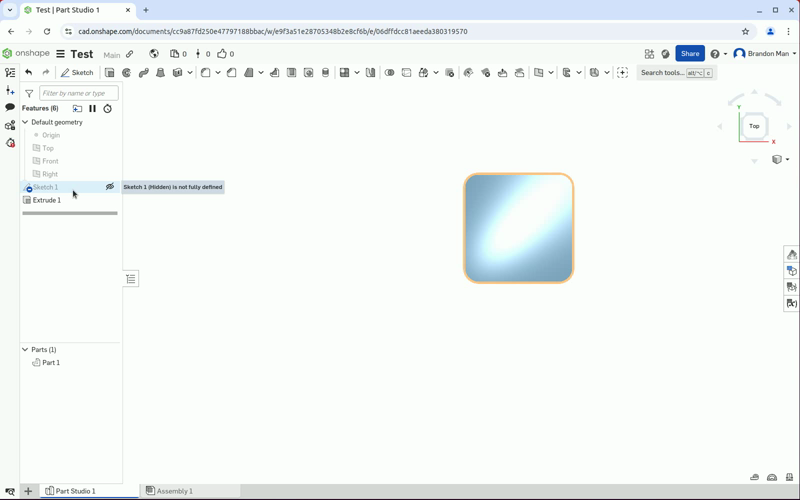
click(73, 189)
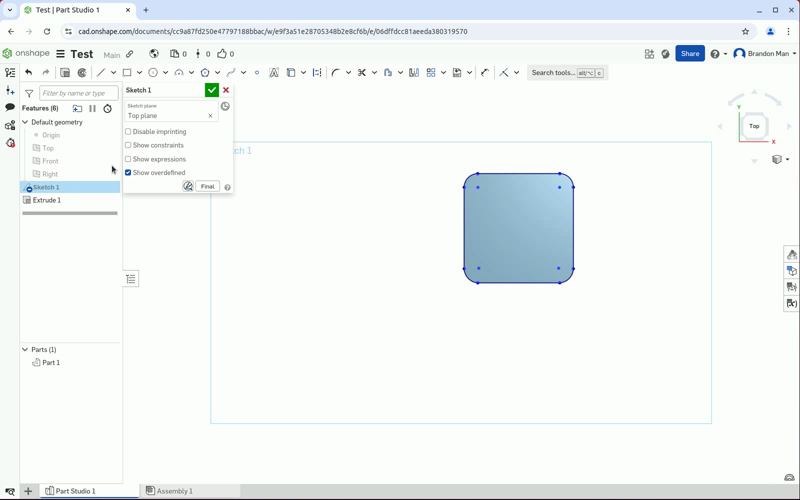
mouse_move(229, 92)
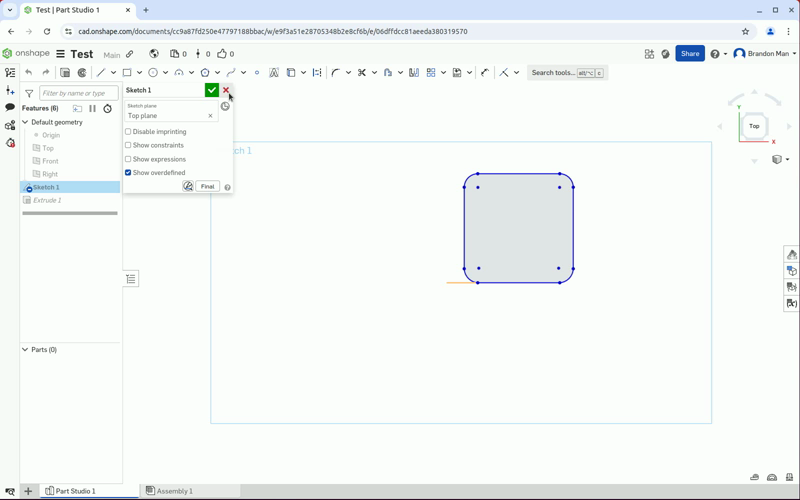
click(229, 92)
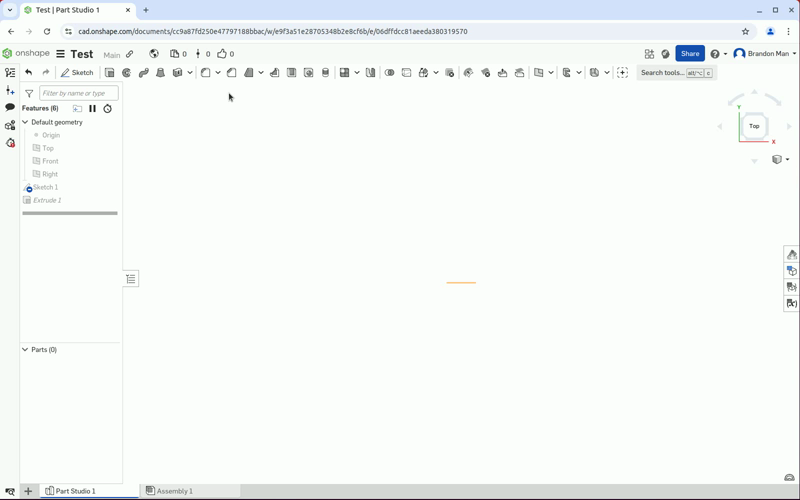
mouse_move(541, 75)
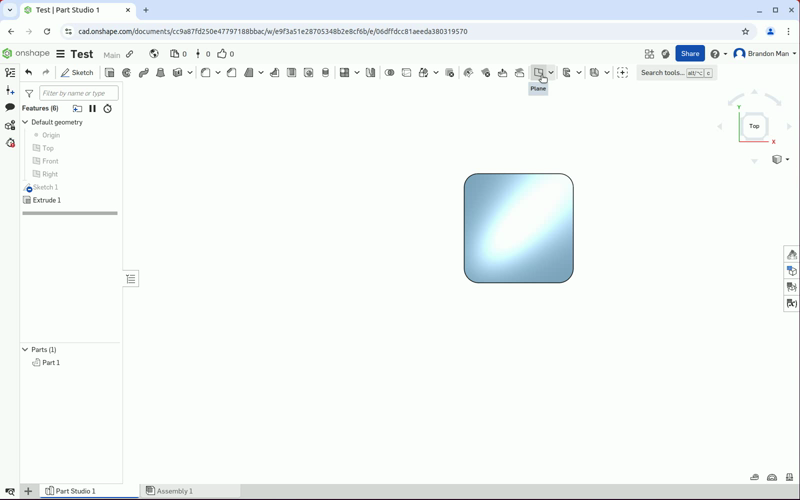
click(541, 75)
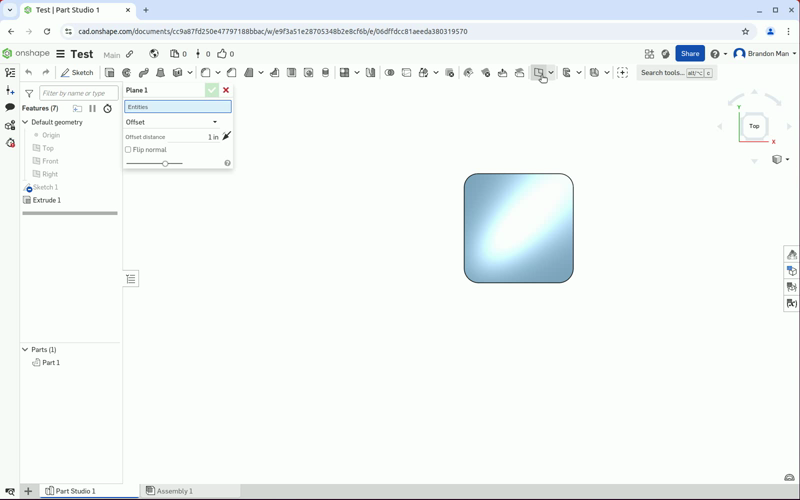
mouse_move(73, 150)
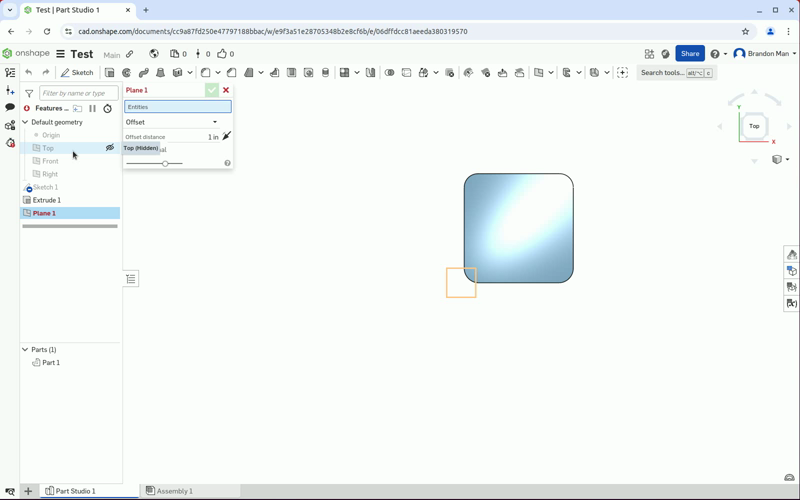
click(73, 150)
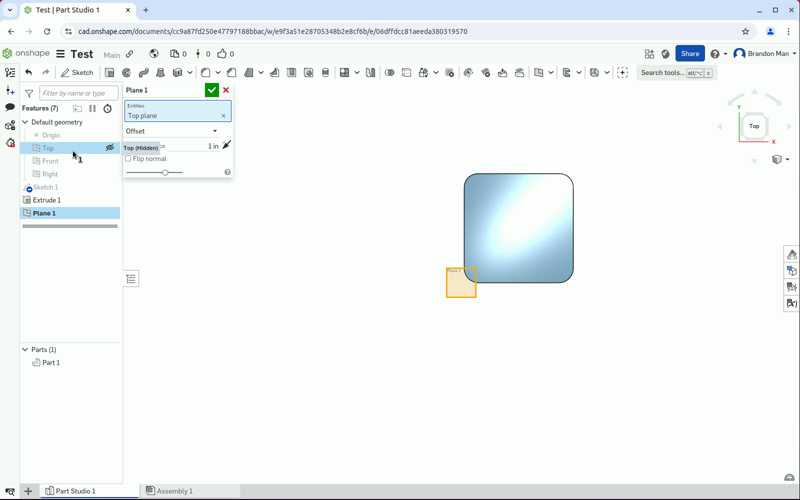
key(tab, 2)
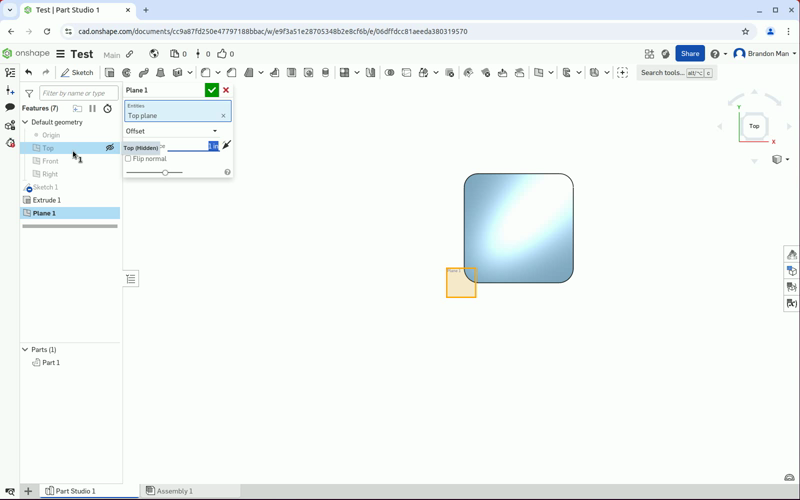
text(22.4)
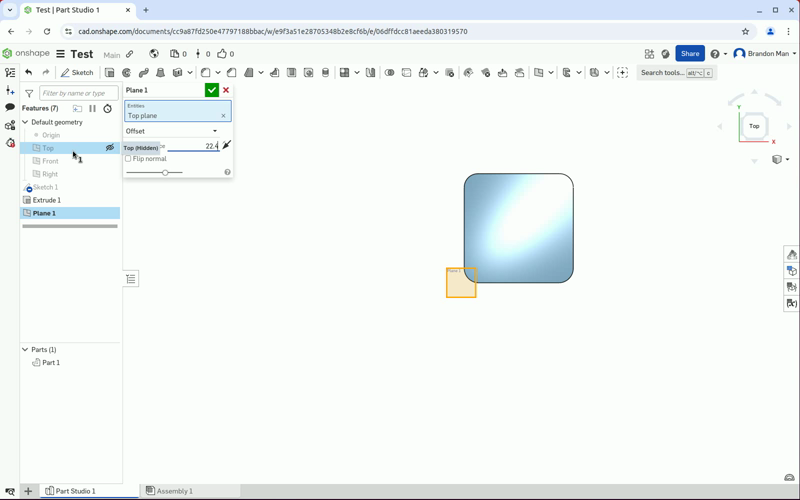
key(enter, 2)
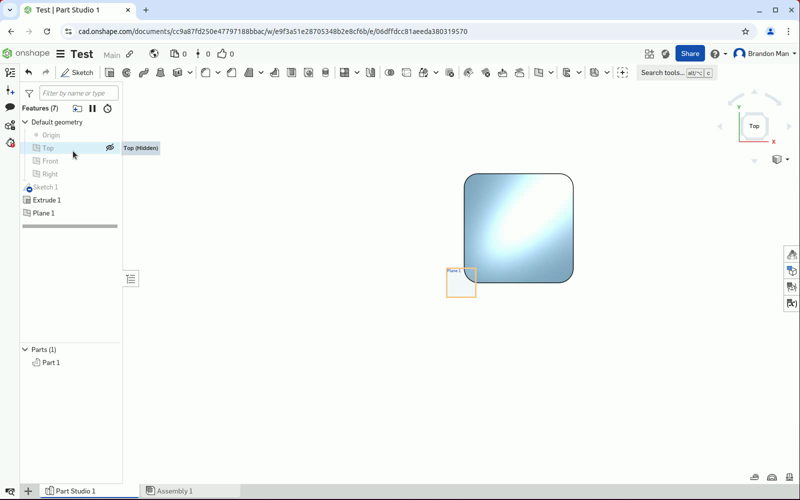
key(shift+s)
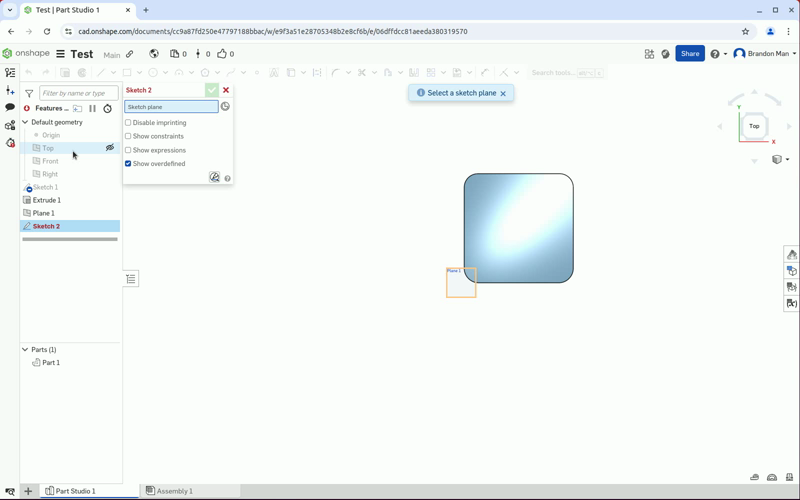
mouse_move(73, 215)
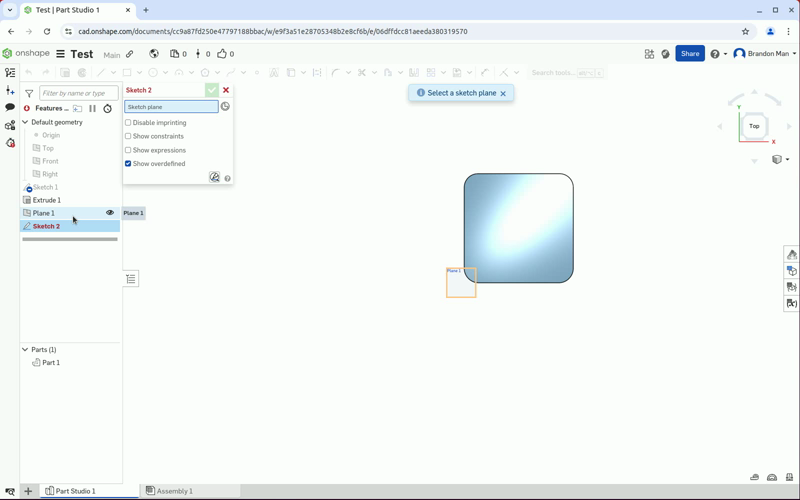
click(73, 215)
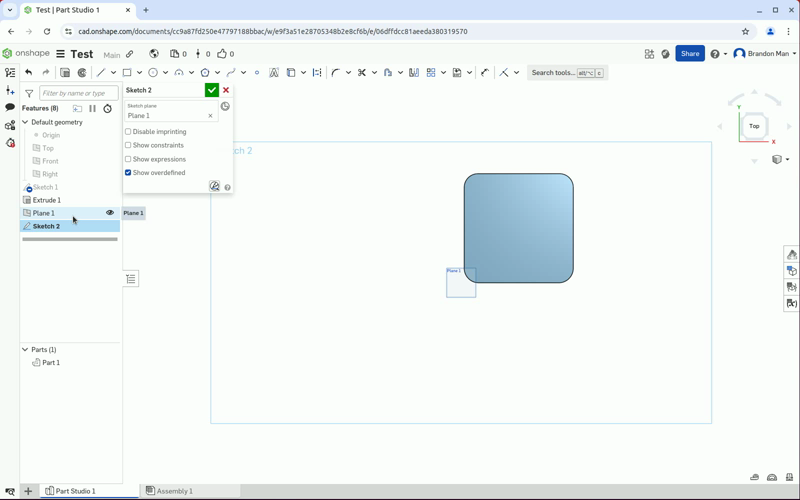
mouse_move(73, 352)
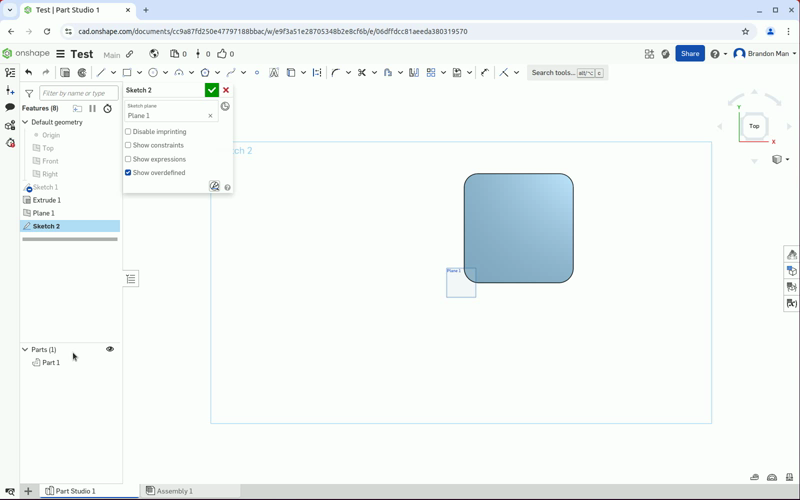
key(y)
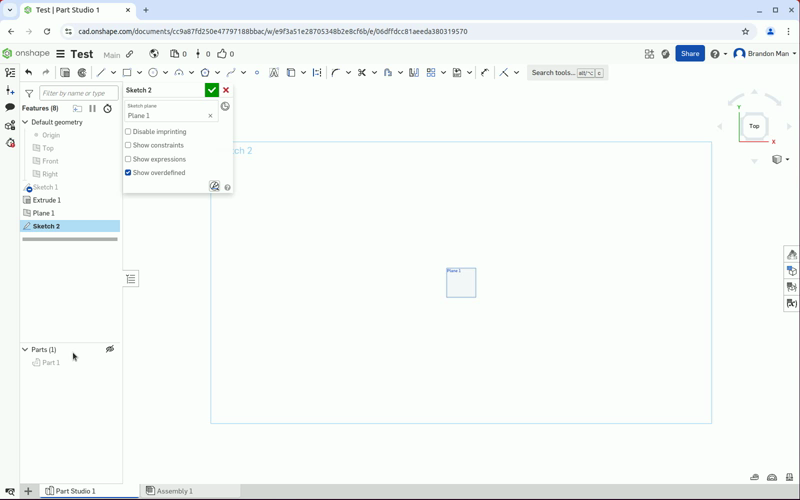
key(a)
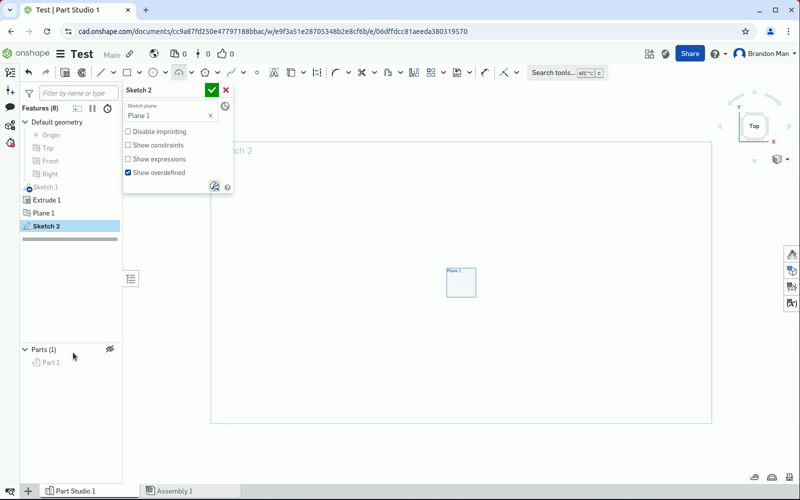
key_down(shift)
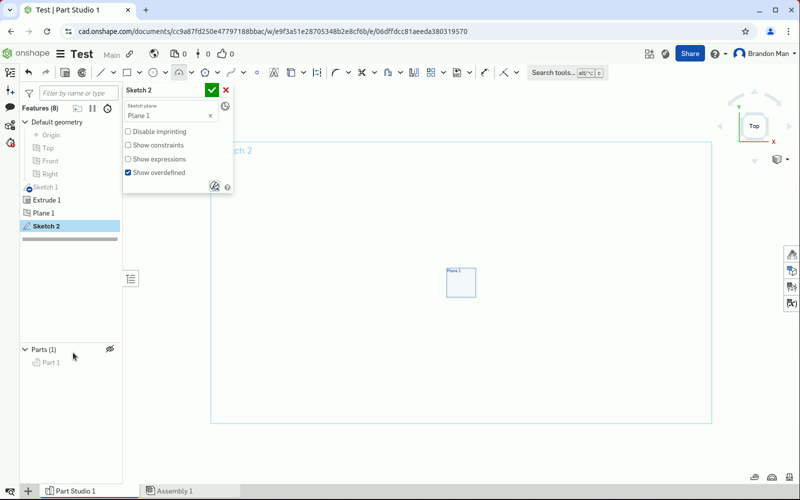
mouse_move(505, 215)
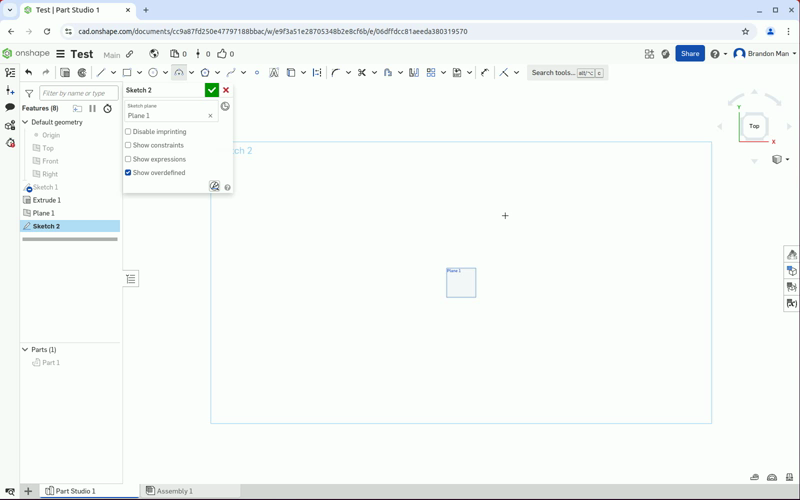
click(505, 215)
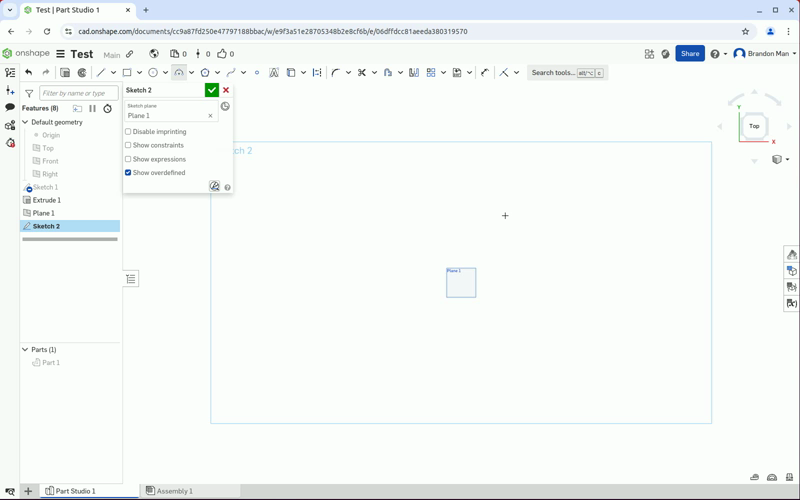
key_up(shift)
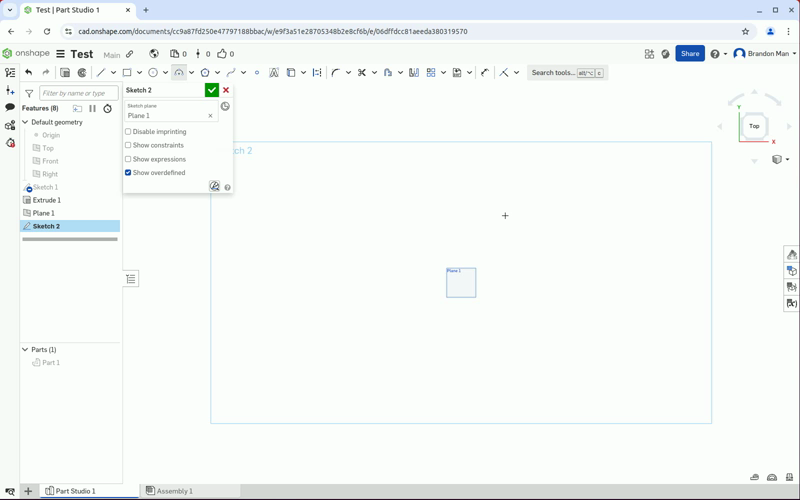
key_down(shift)
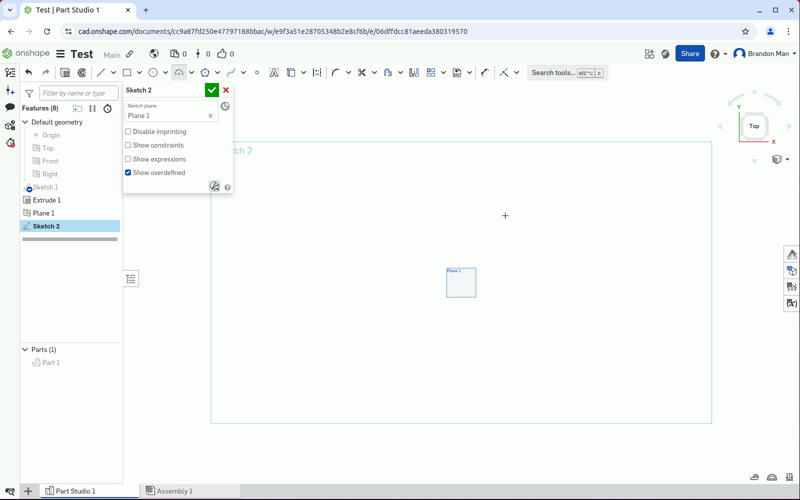
mouse_move(533, 243)
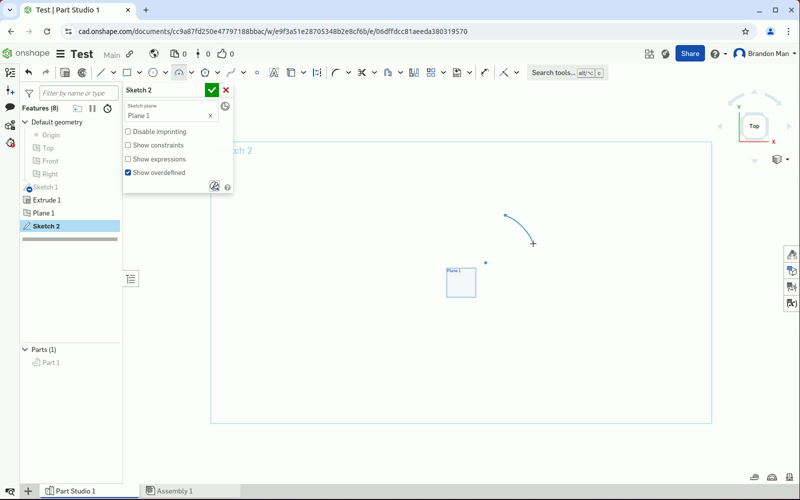
click(533, 243)
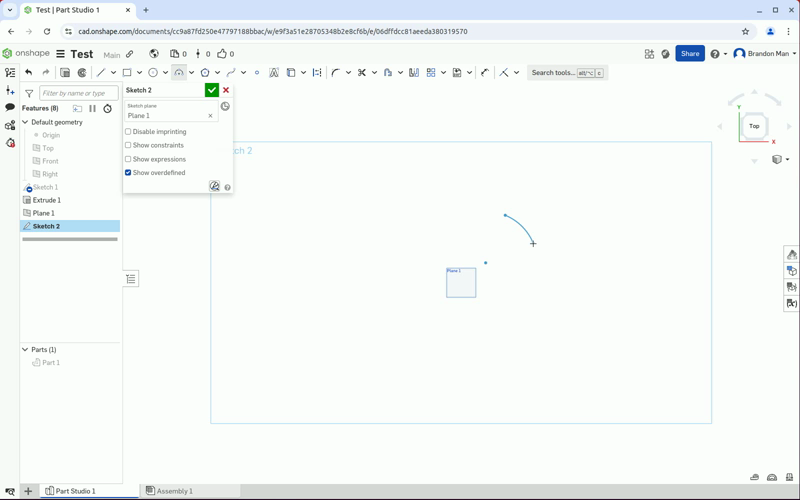
mouse_move(513, 234)
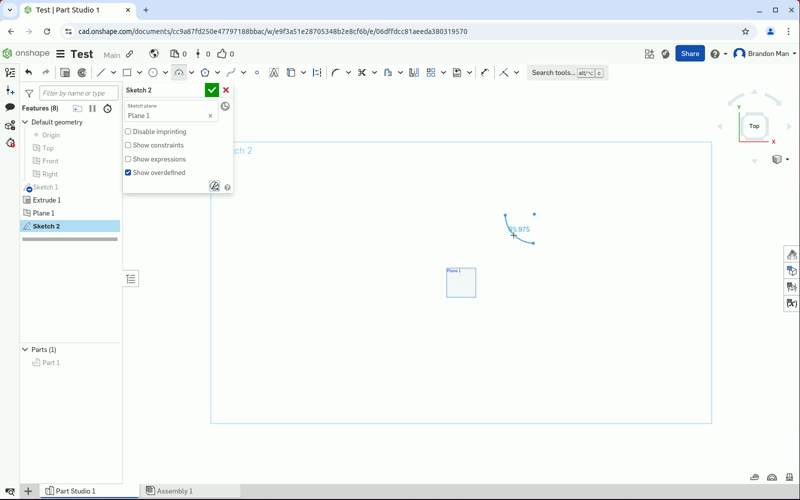
click(513, 234)
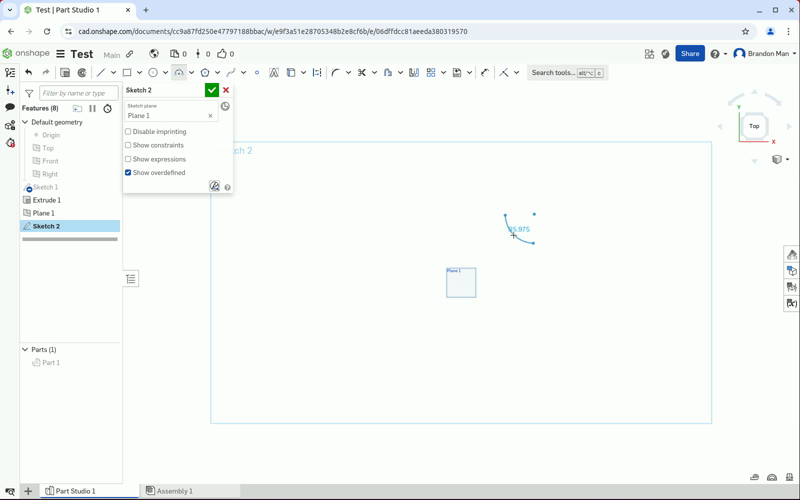
key_up(shift)
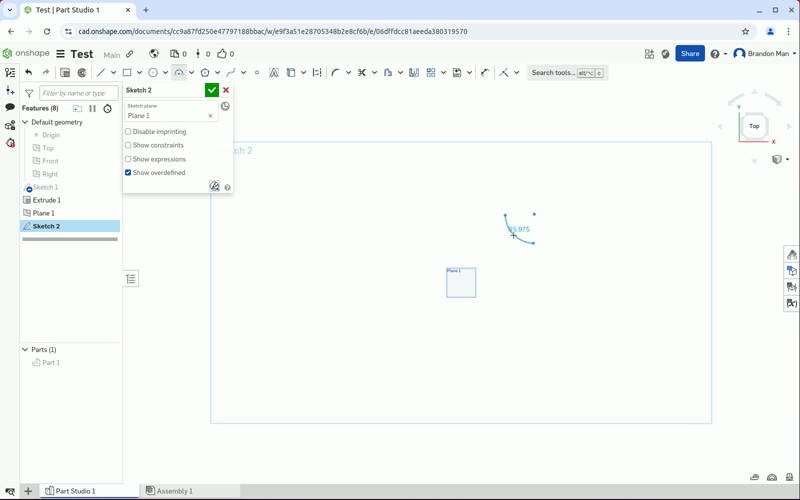
key(esc)
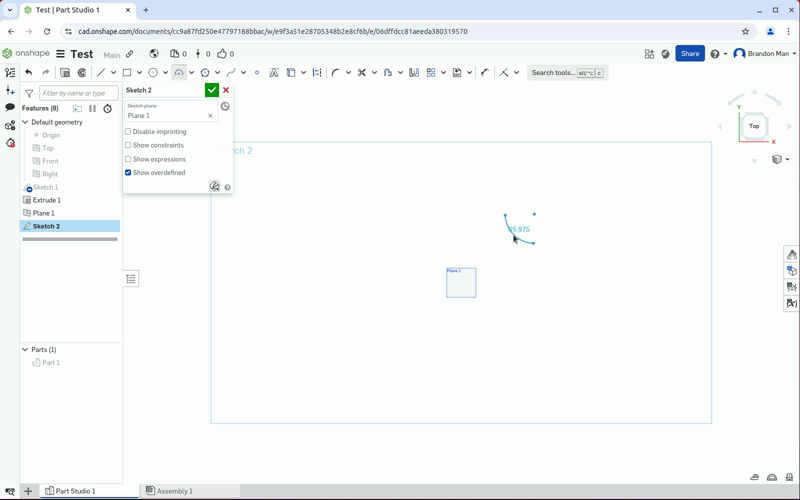
key(l)
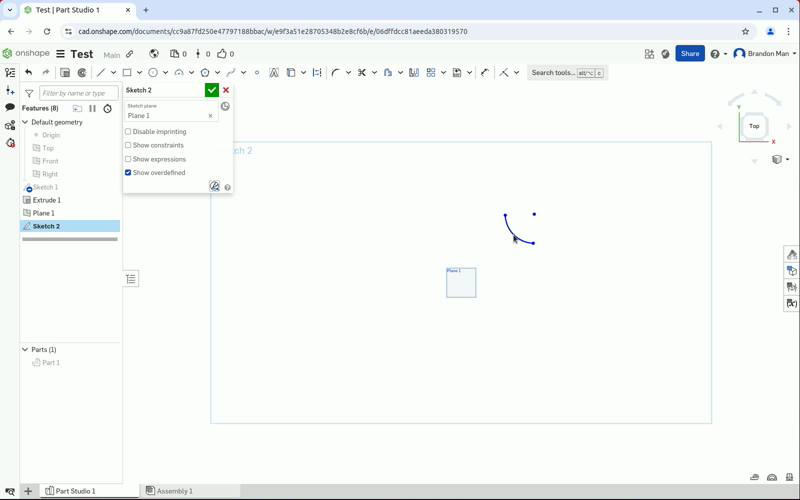
mouse_move(533, 243)
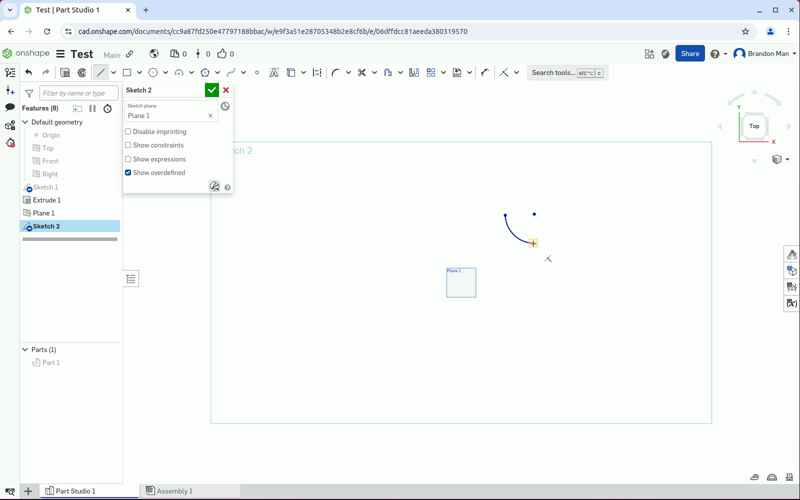
click(533, 243)
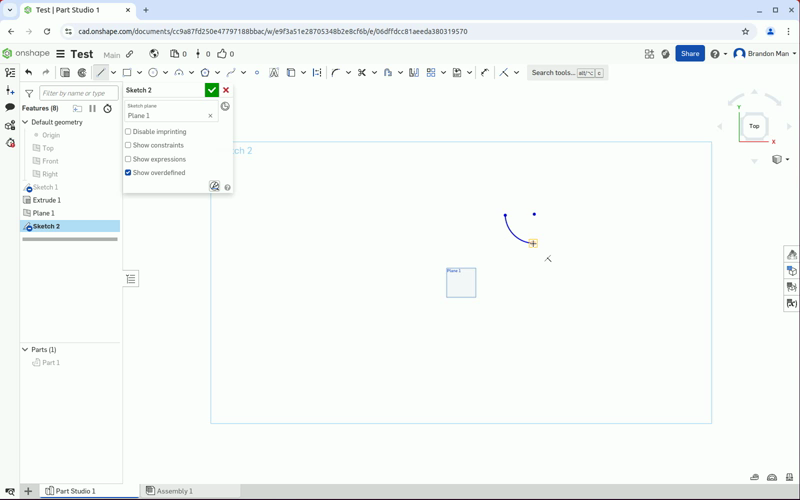
key_down(shift)
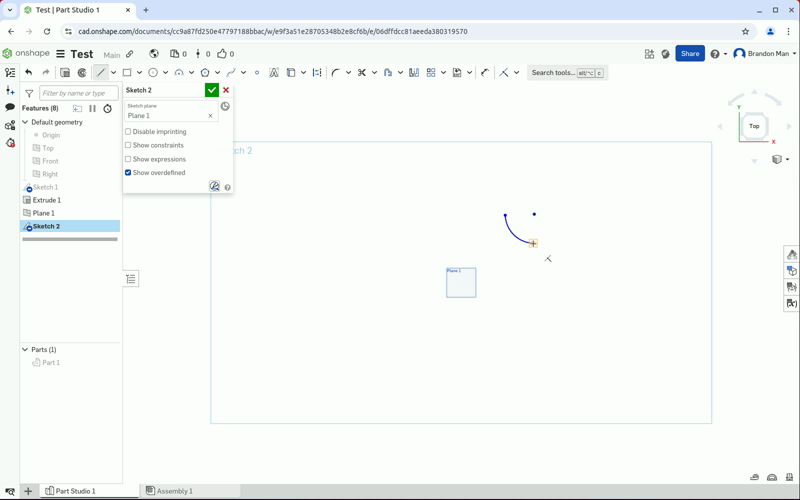
mouse_move(563, 243)
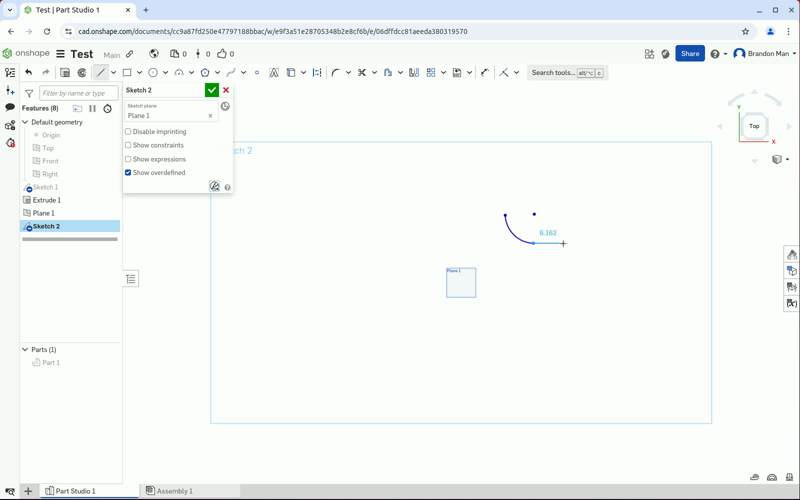
mouse_move(546, 243)
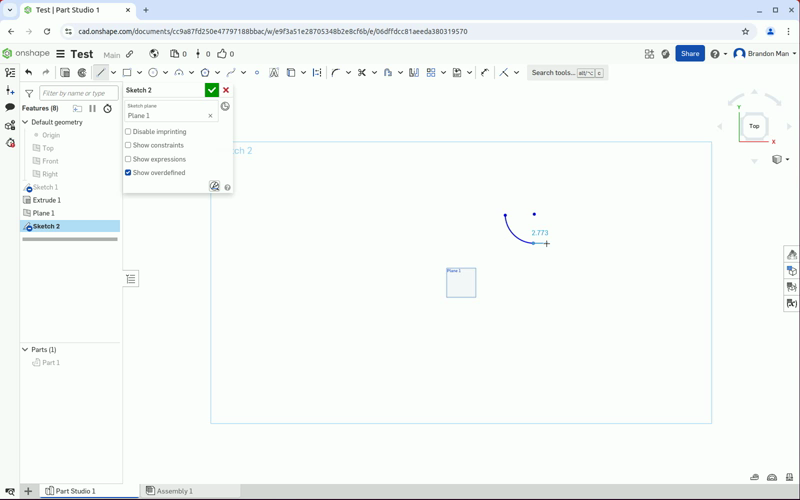
click(546, 243)
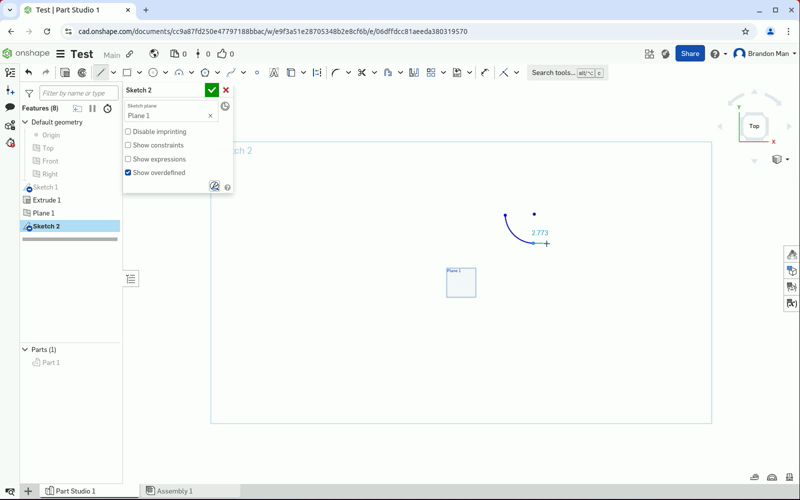
key_up(shift)
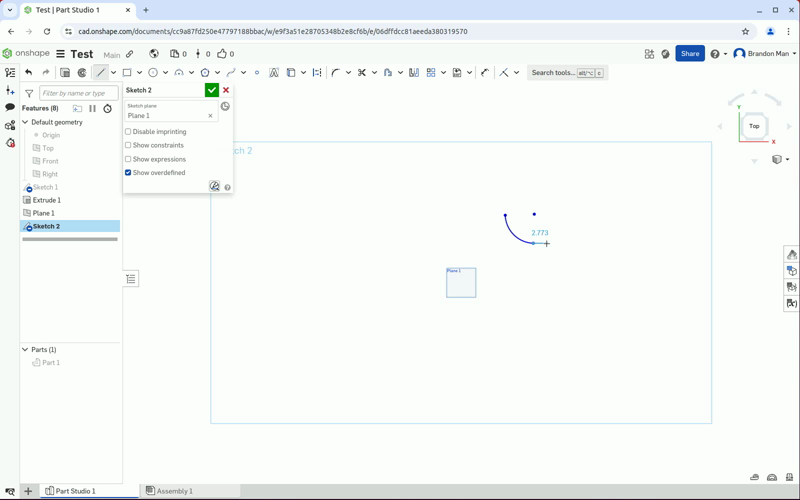
key(esc)
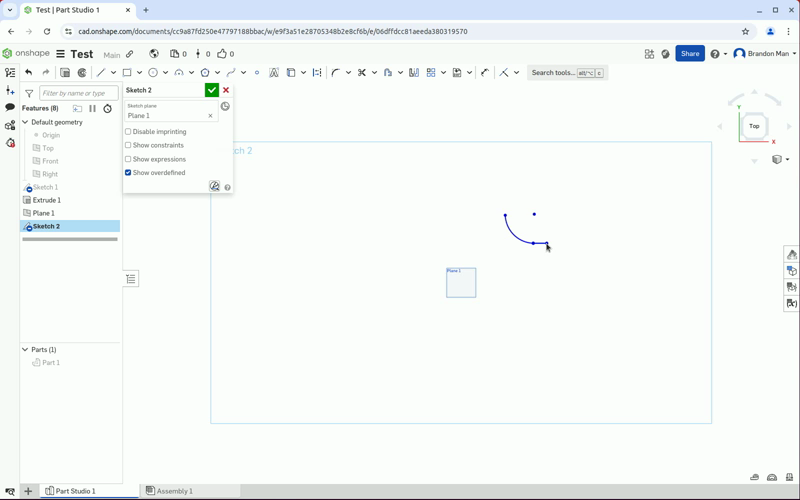
key(a)
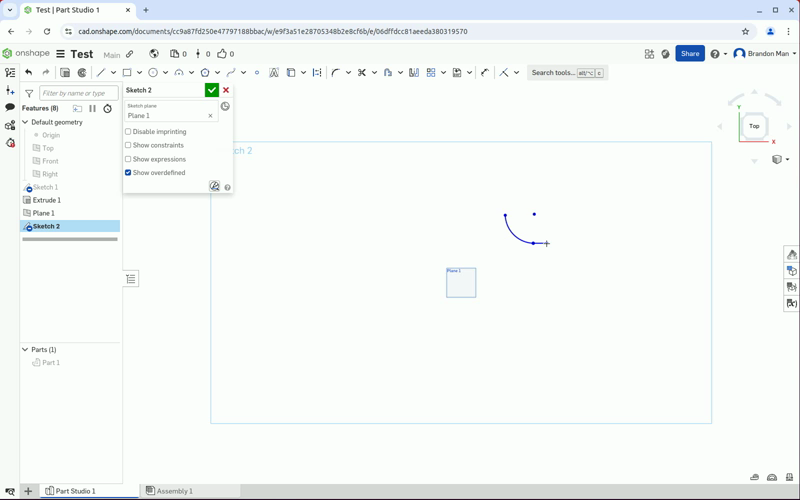
mouse_move(546, 243)
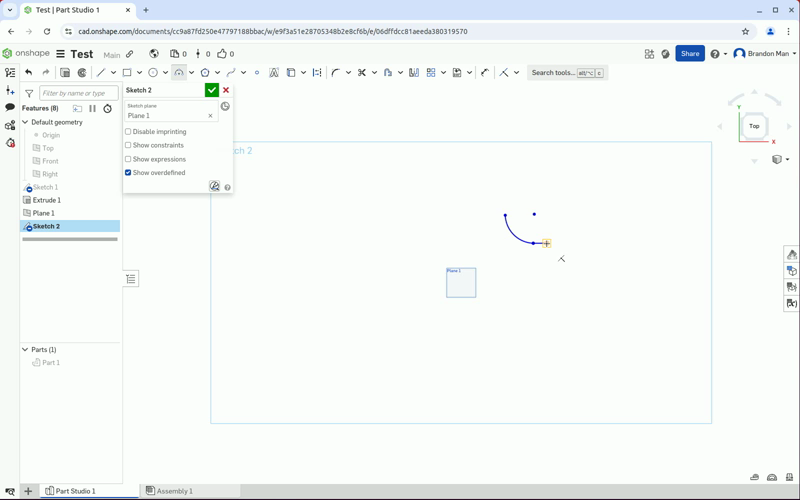
click(546, 243)
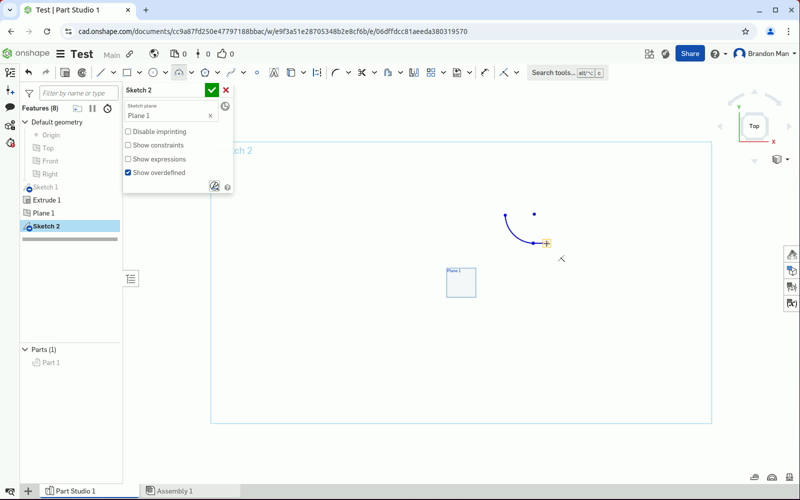
key_down(shift)
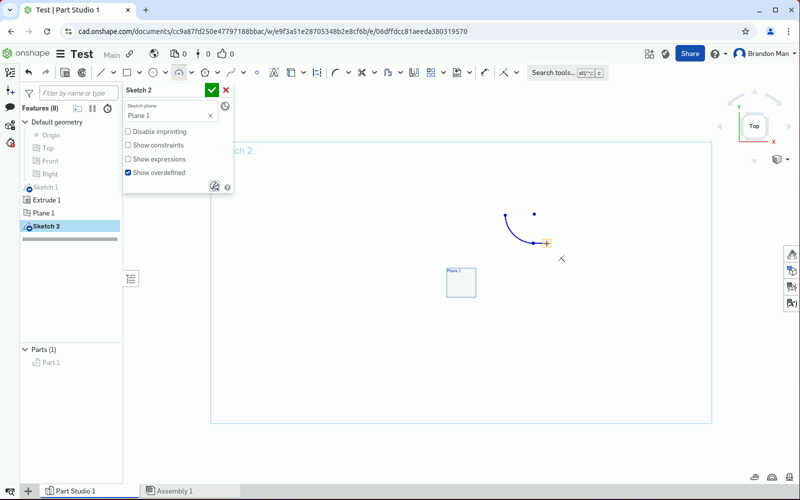
mouse_move(561, 228)
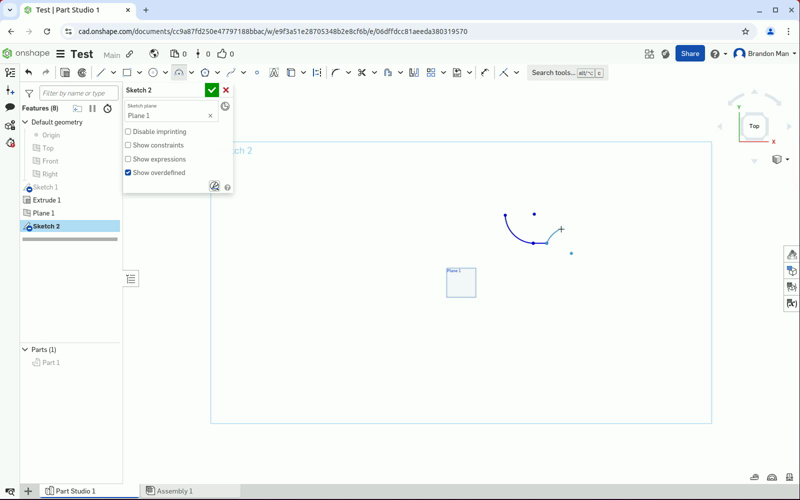
click(561, 228)
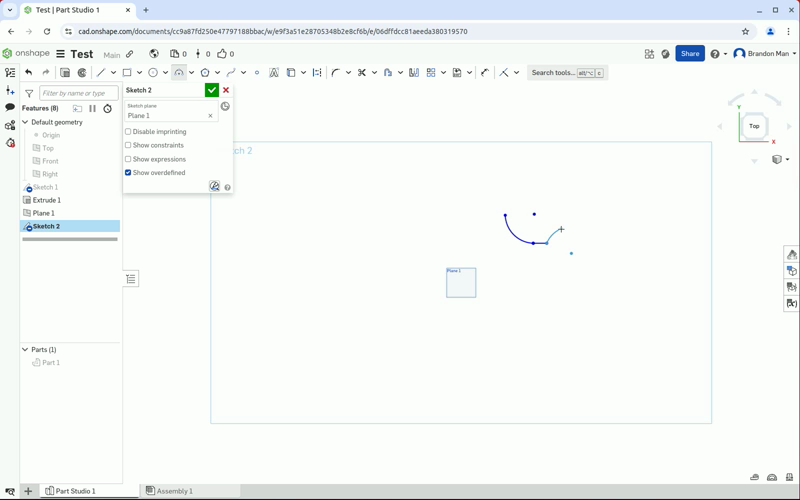
mouse_move(556, 239)
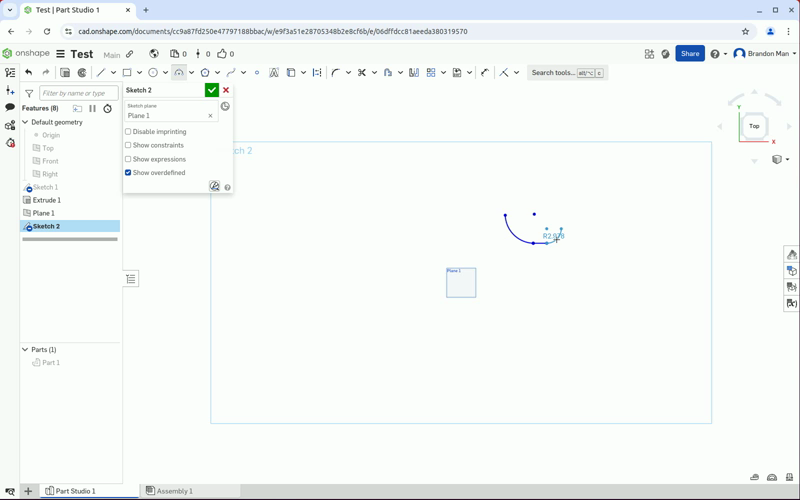
click(556, 239)
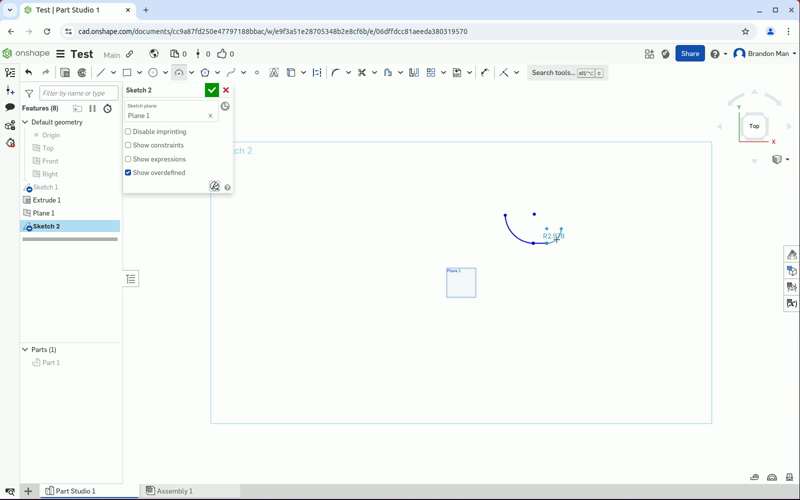
key_up(shift)
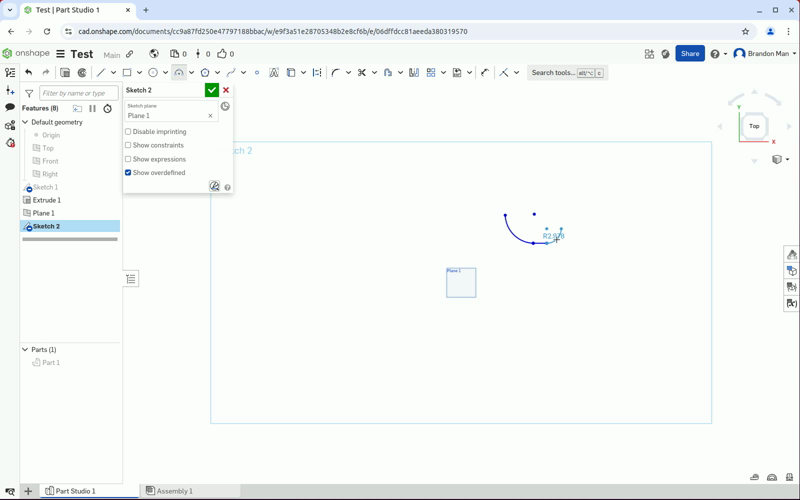
key(esc)
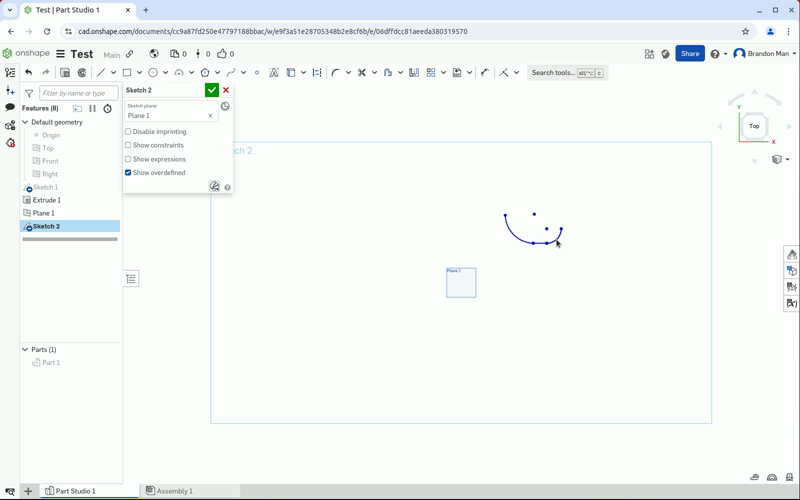
key(l)
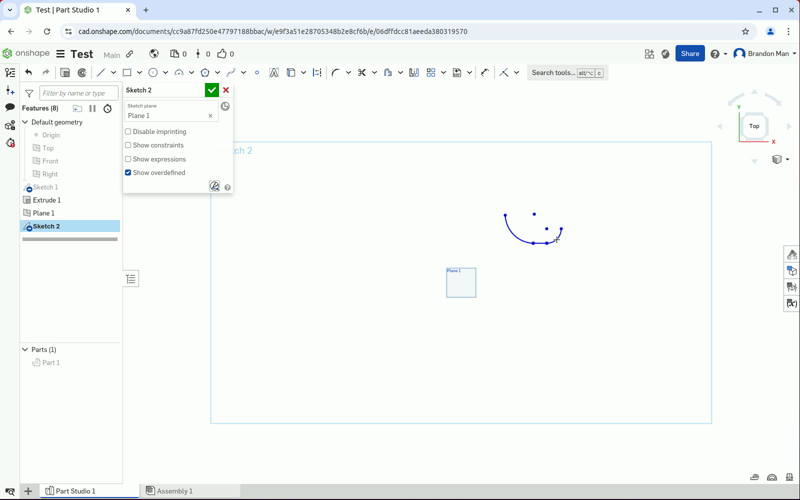
mouse_move(561, 228)
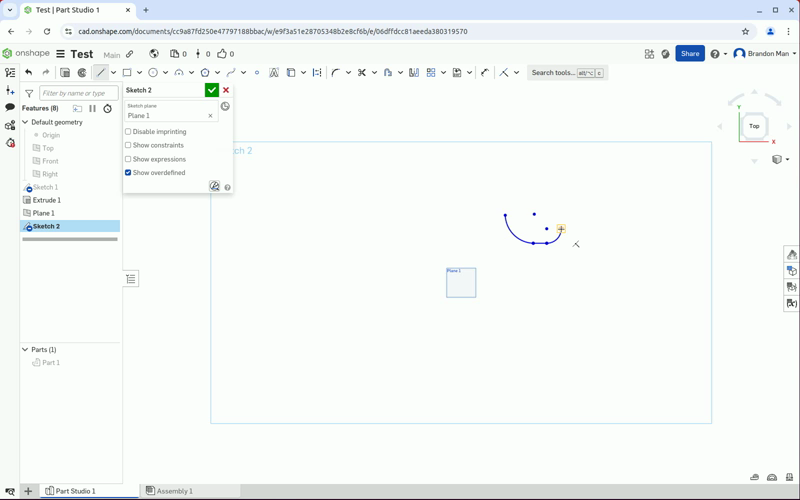
click(561, 228)
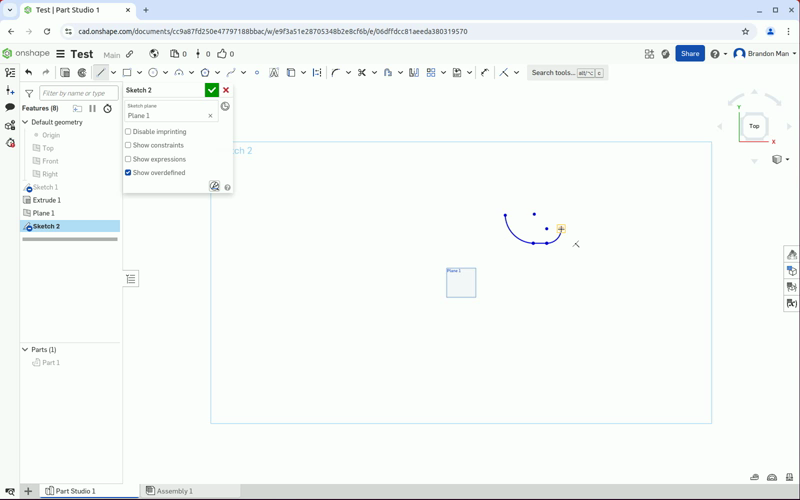
key_down(shift)
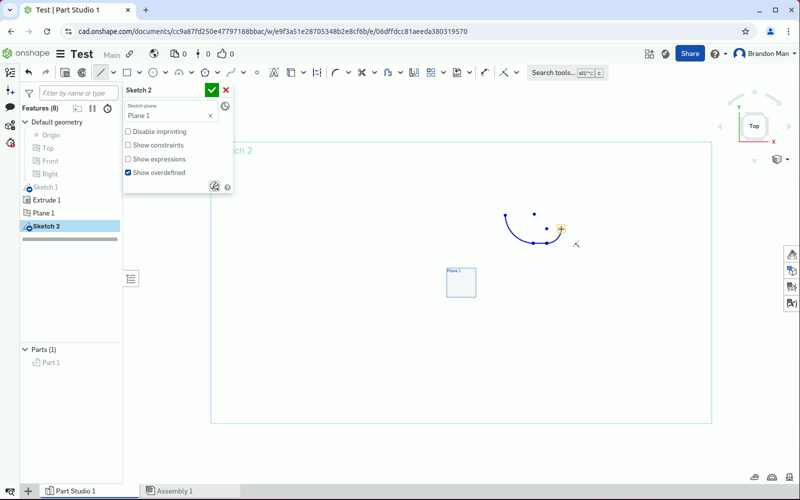
mouse_move(589, 228)
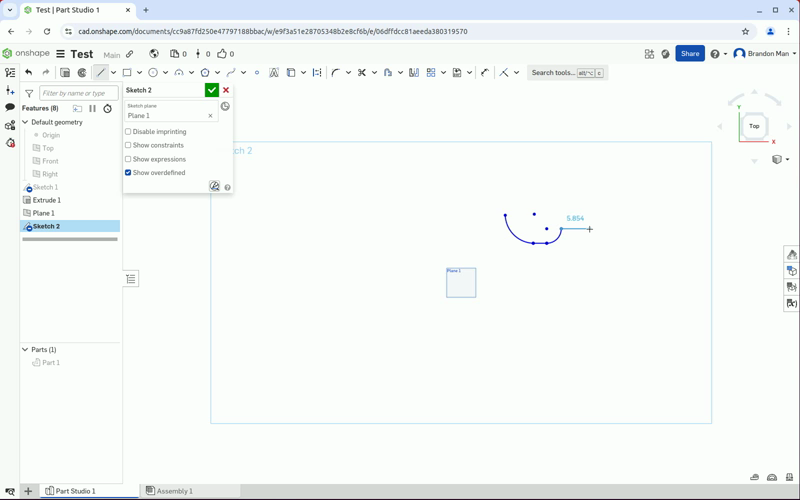
mouse_move(561, 193)
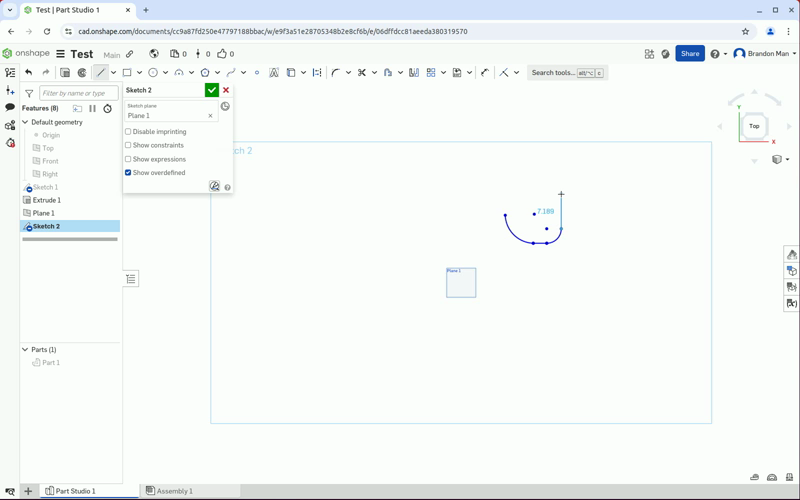
click(561, 193)
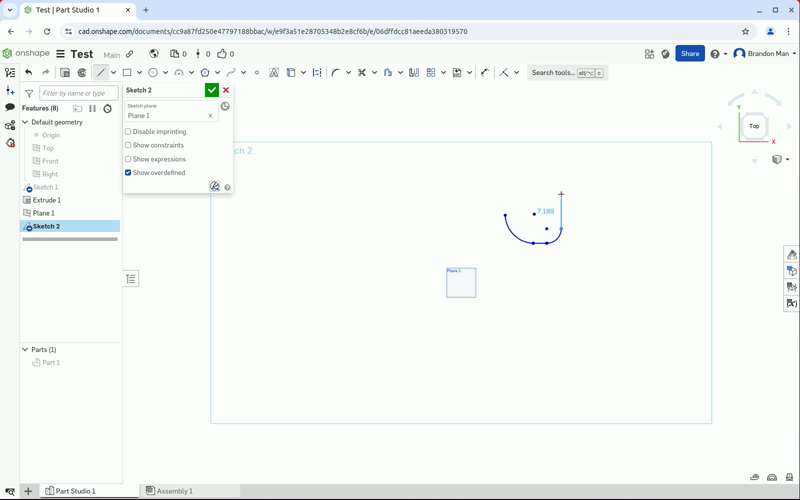
key_up(shift)
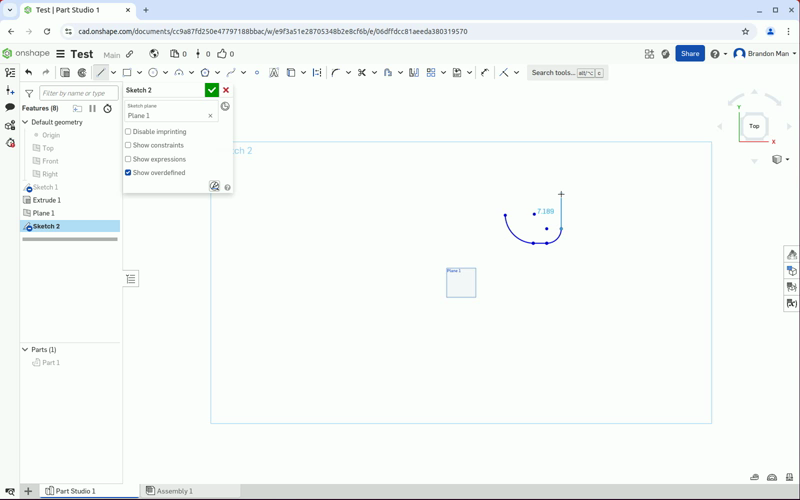
key(esc)
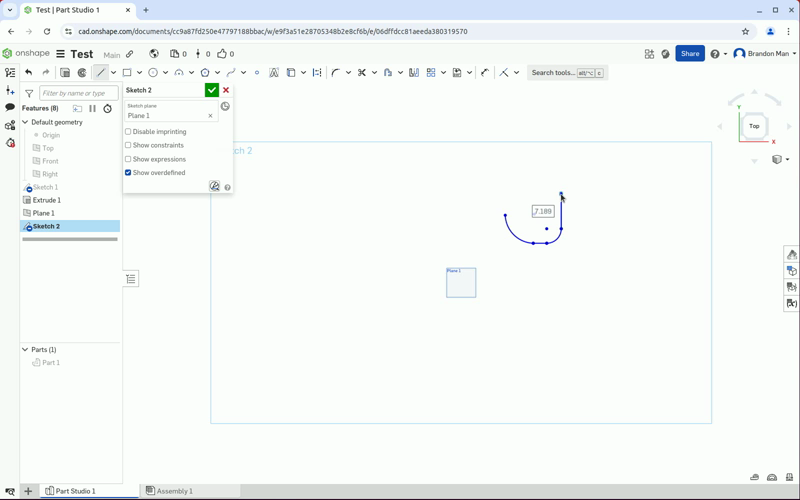
key(a)
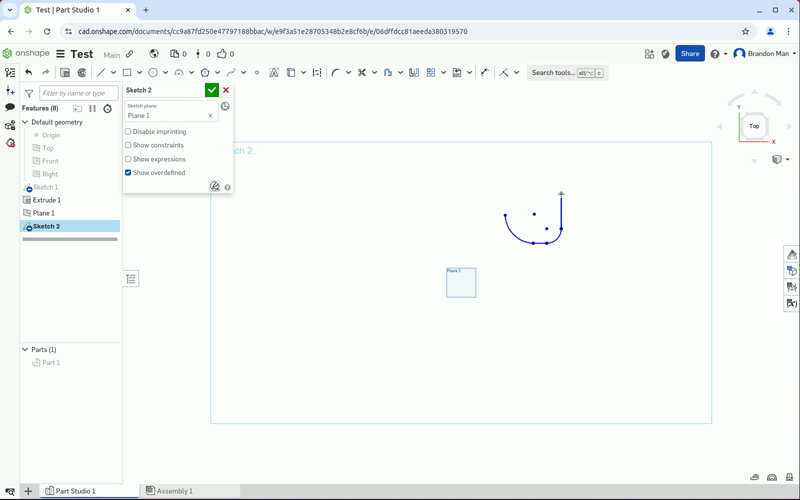
mouse_move(561, 193)
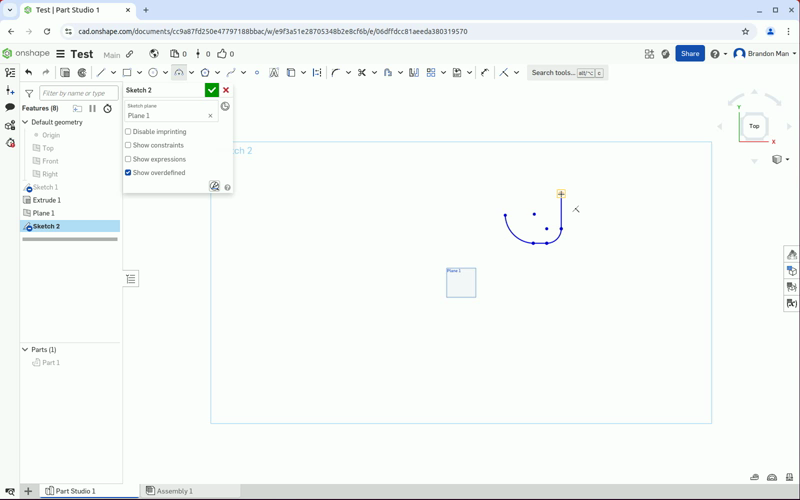
click(561, 193)
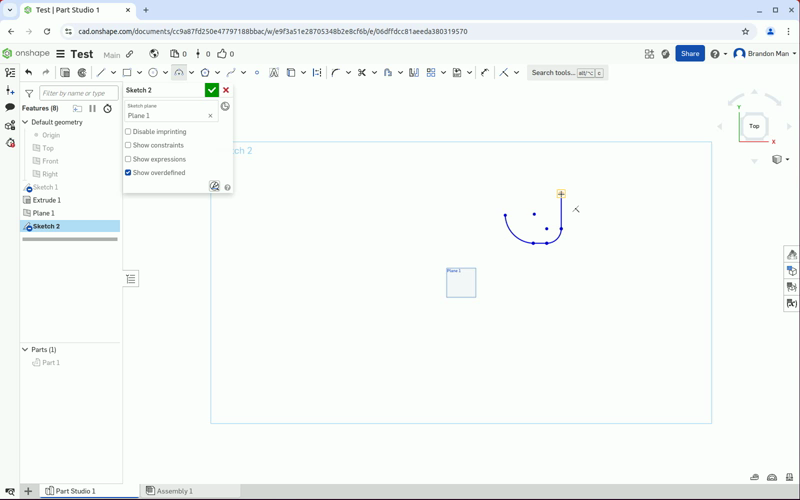
key_down(shift)
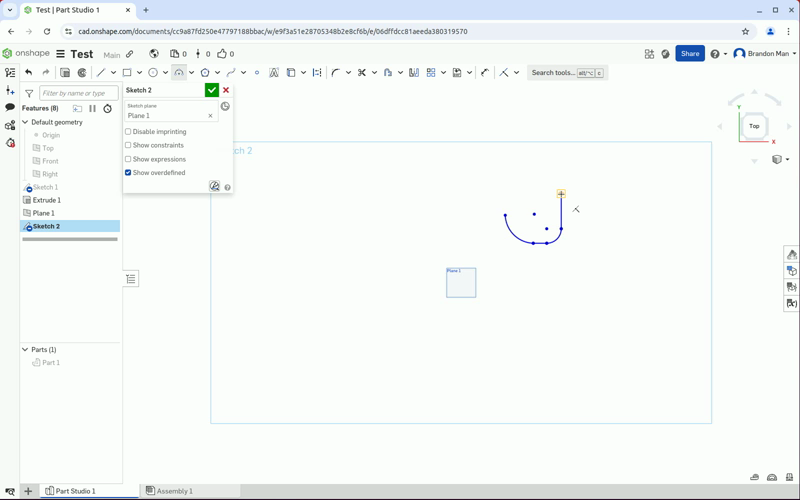
mouse_move(554, 186)
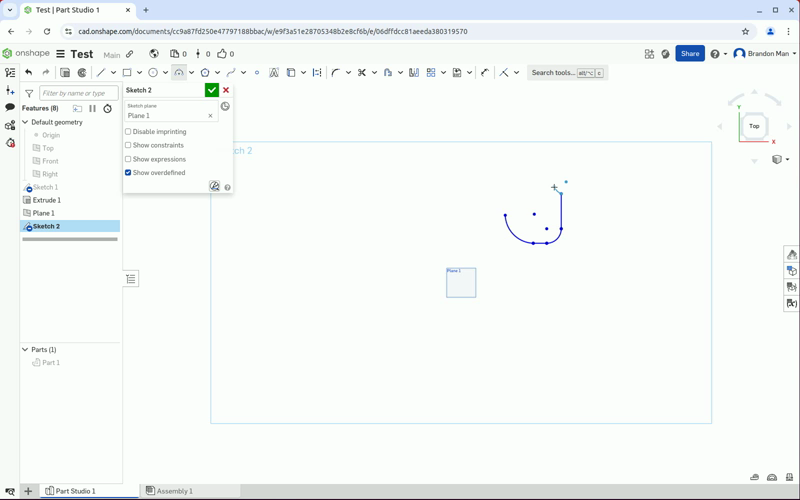
click(554, 186)
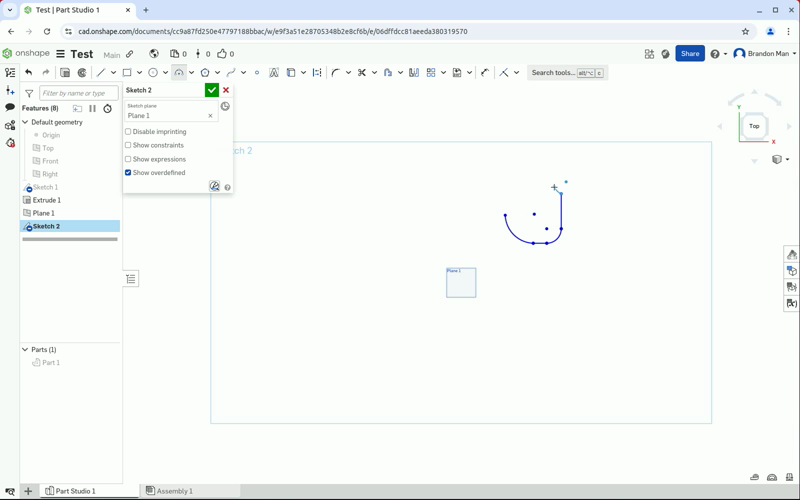
mouse_move(558, 189)
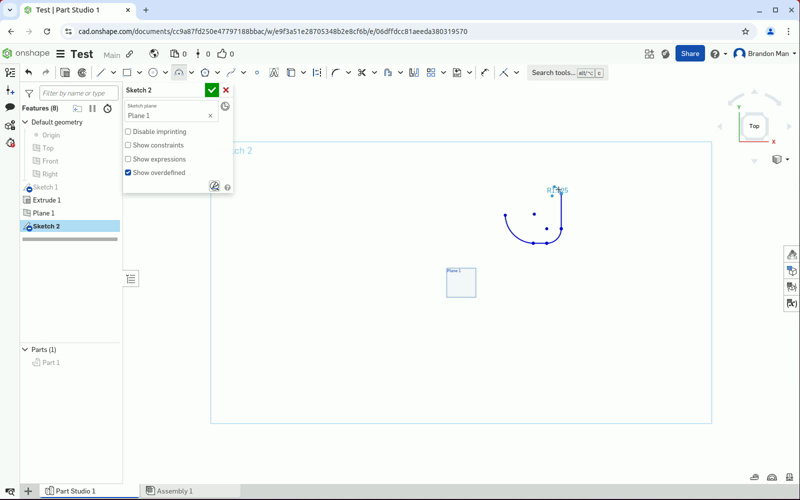
click(558, 189)
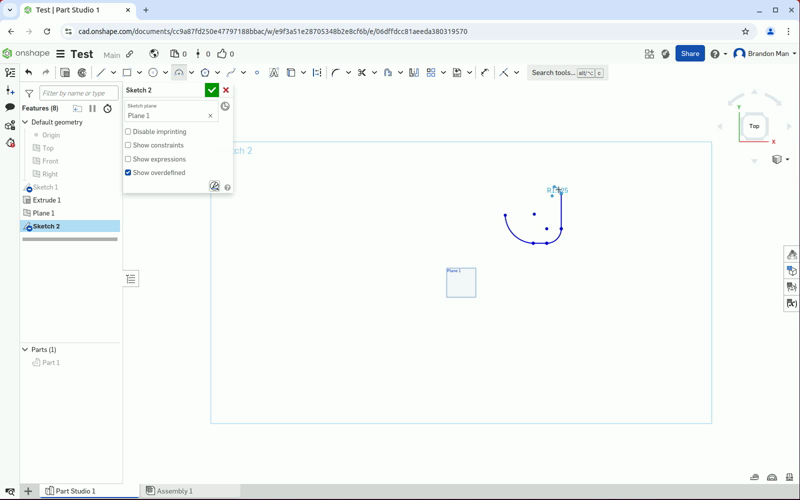
key_up(shift)
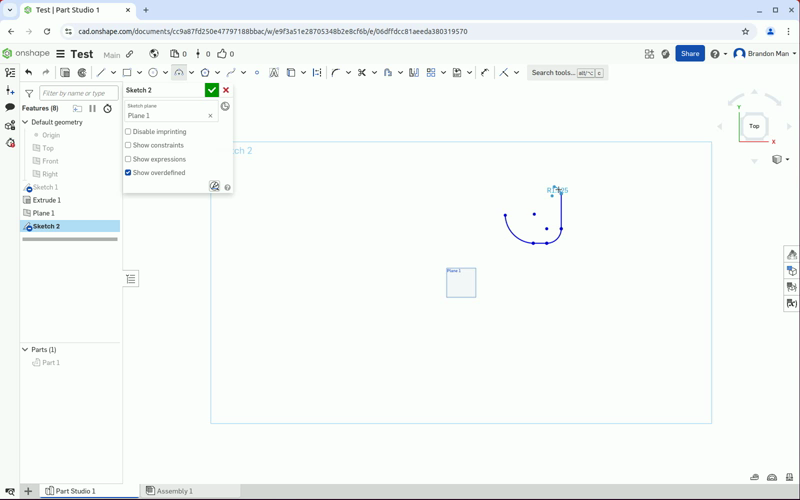
key(esc)
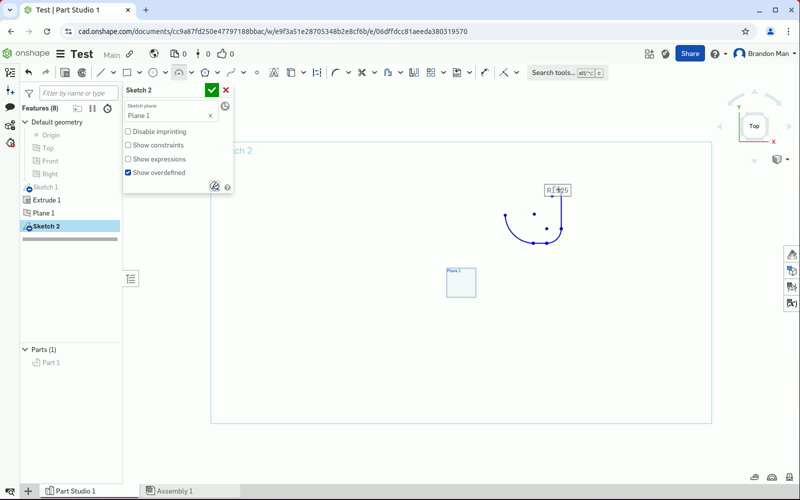
key(l)
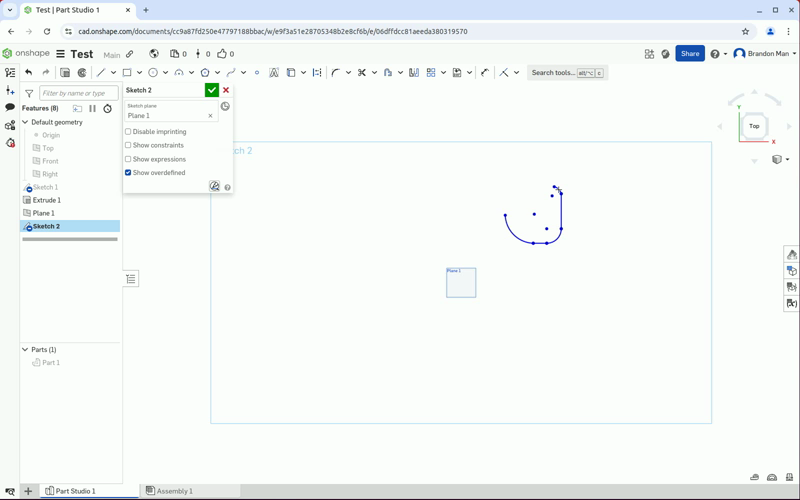
mouse_move(554, 186)
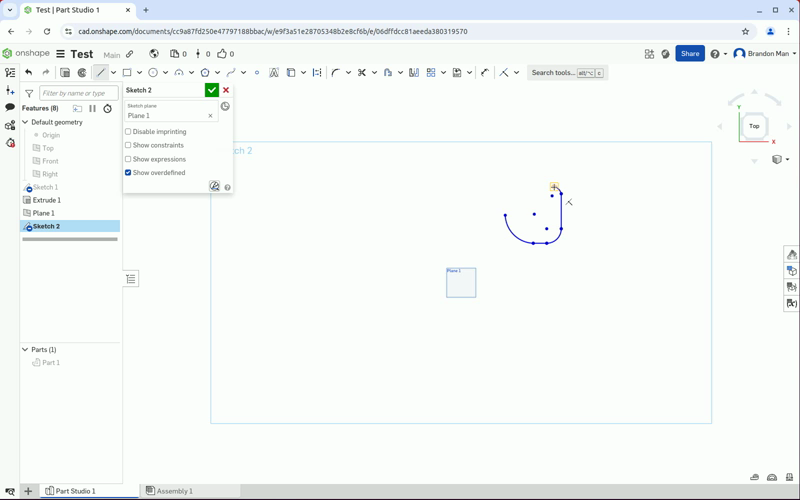
click(554, 186)
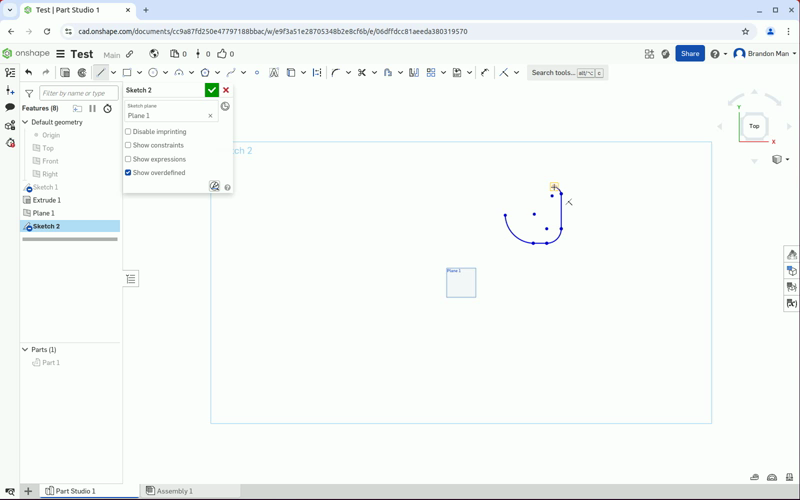
key_down(shift)
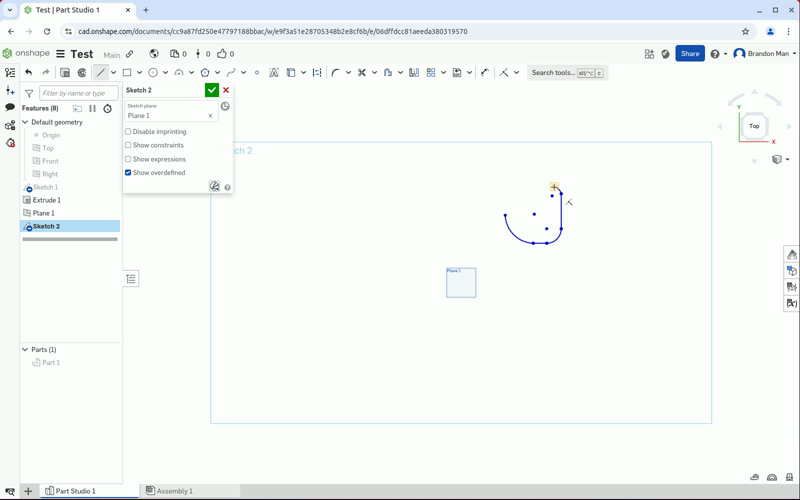
mouse_move(584, 186)
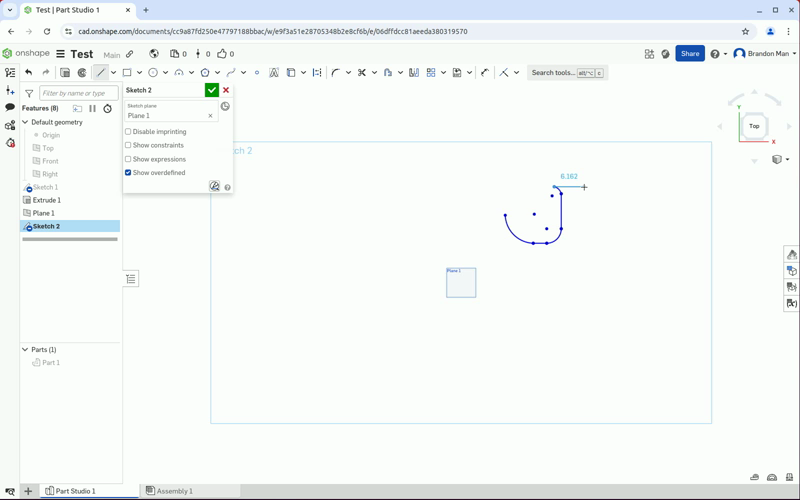
mouse_move(519, 186)
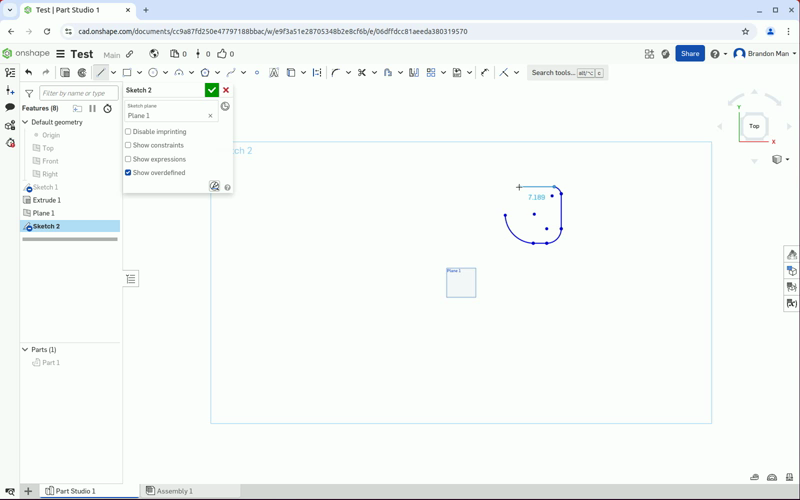
click(519, 186)
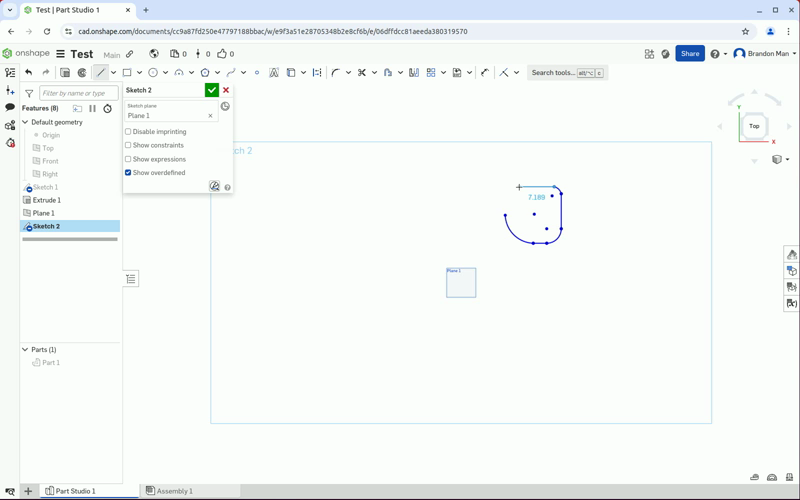
key_up(shift)
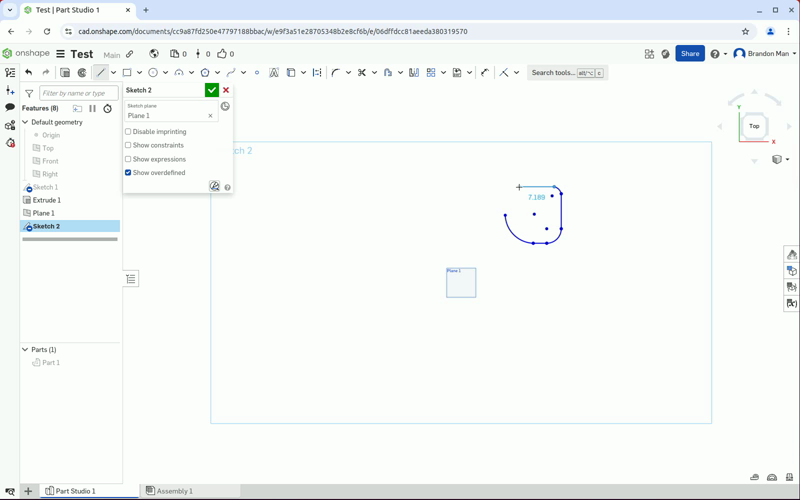
key(esc)
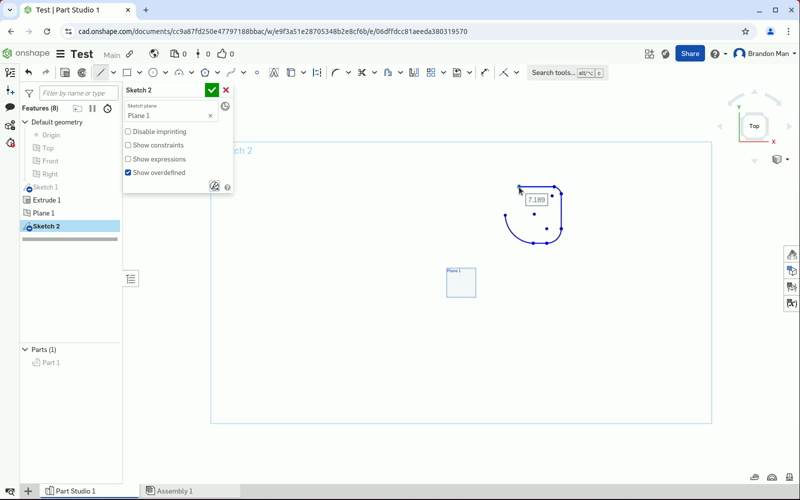
key(a)
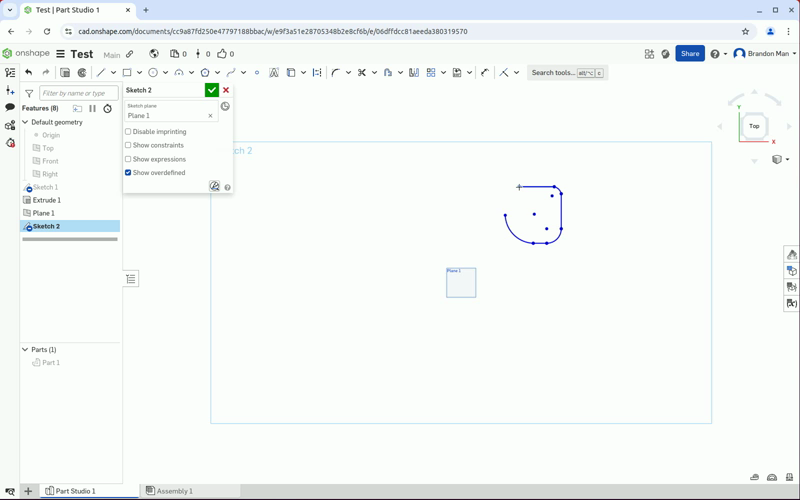
mouse_move(519, 186)
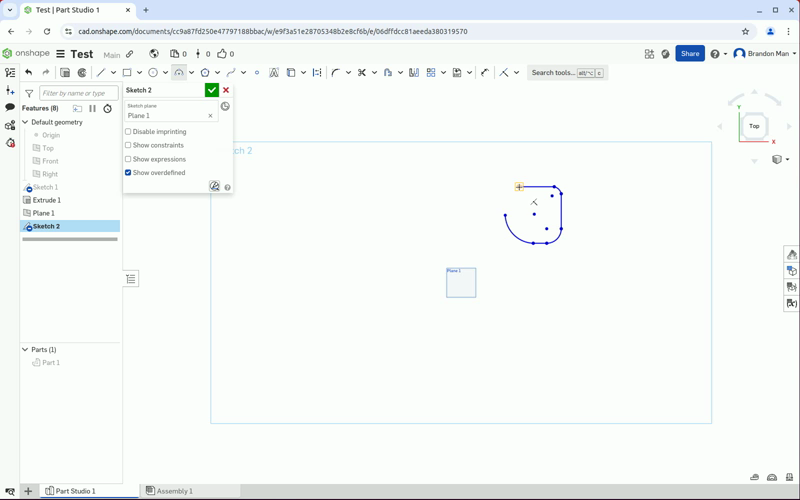
click(519, 186)
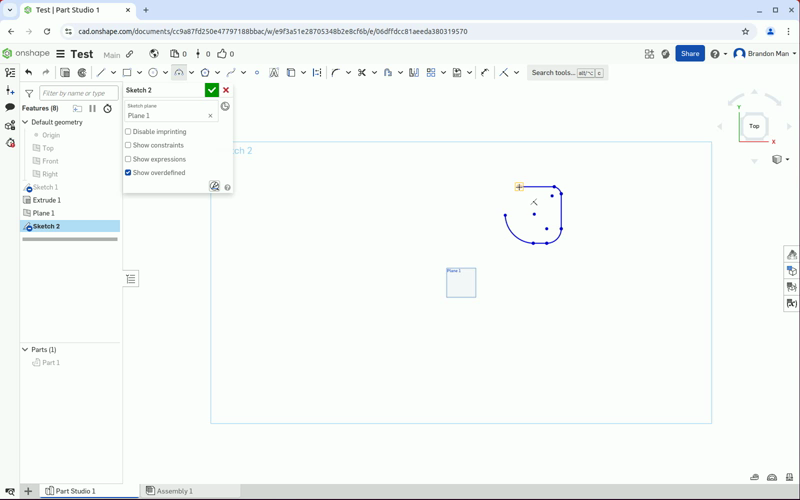
key_down(shift)
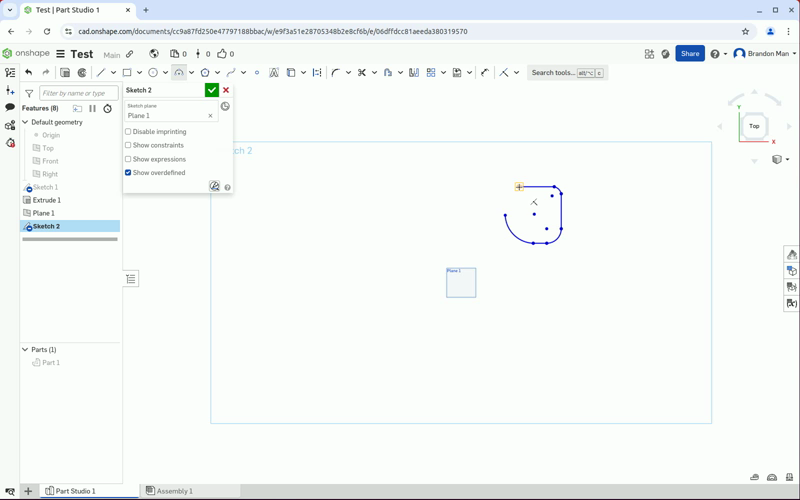
mouse_move(505, 201)
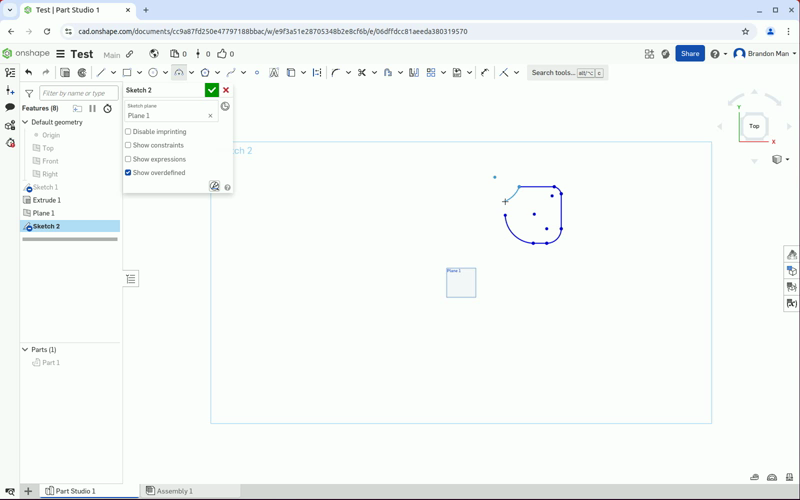
click(505, 201)
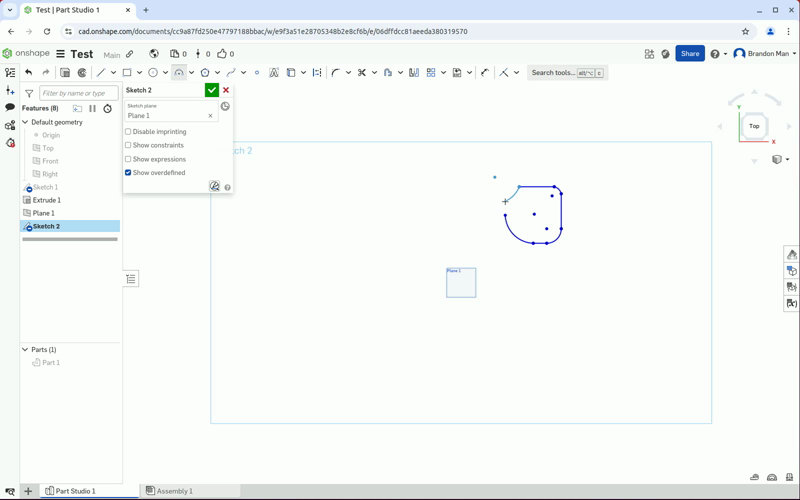
mouse_move(509, 190)
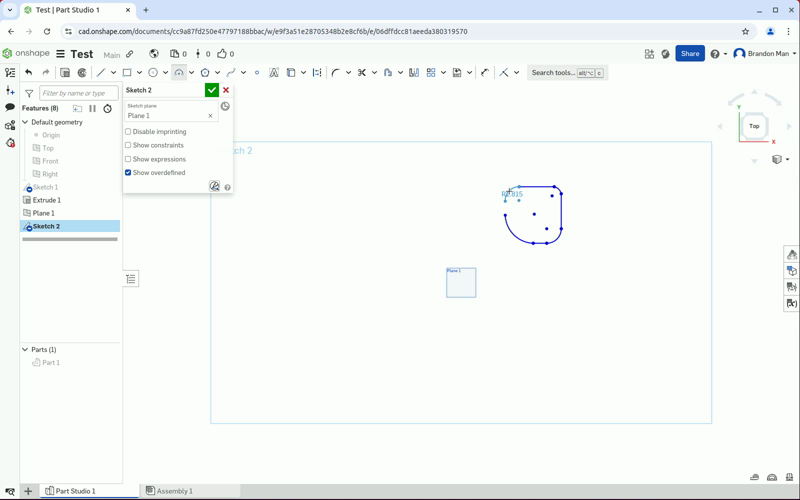
click(509, 190)
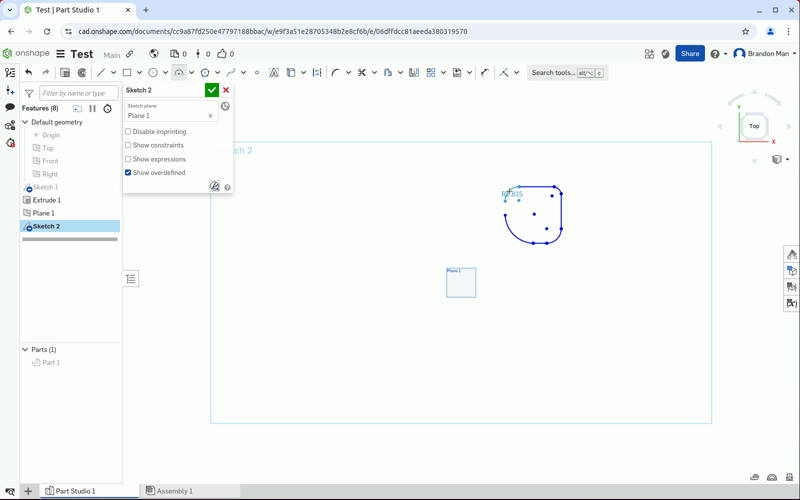
key_up(shift)
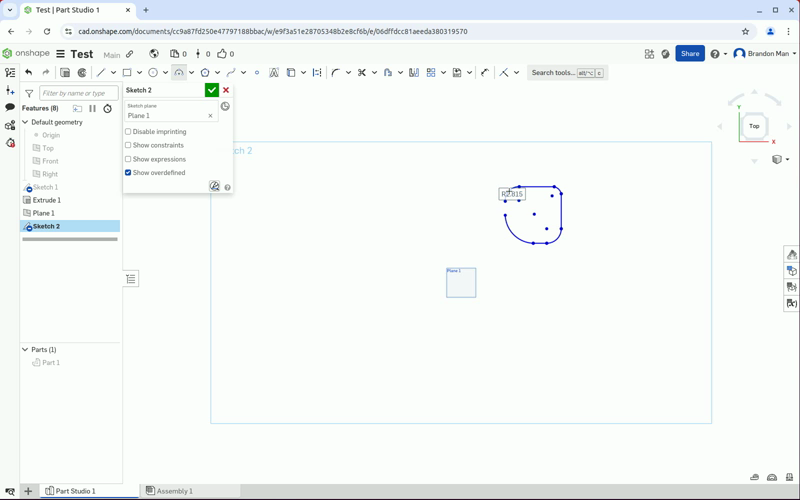
key(esc)
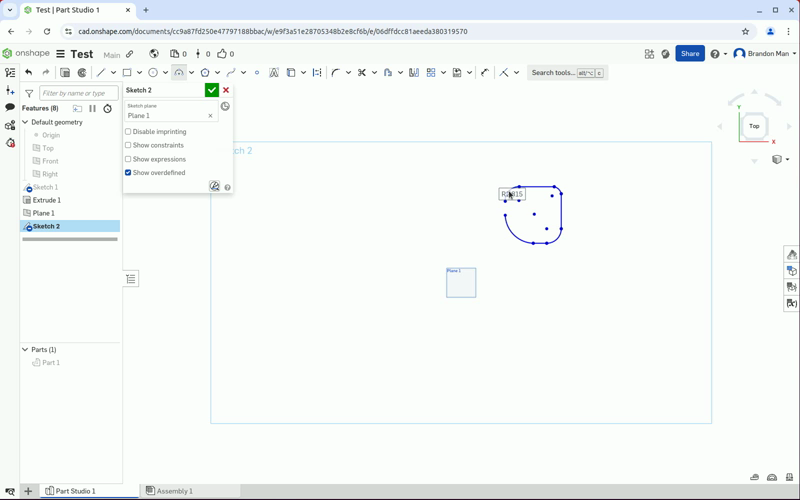
key(l)
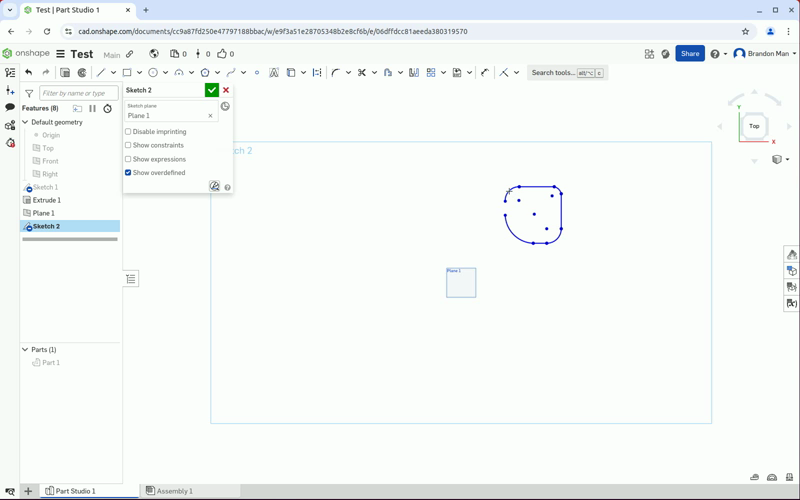
mouse_move(505, 201)
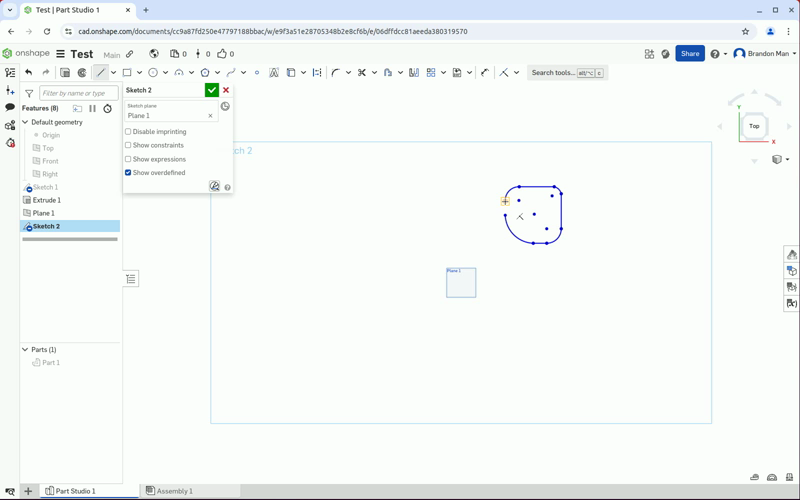
click(505, 201)
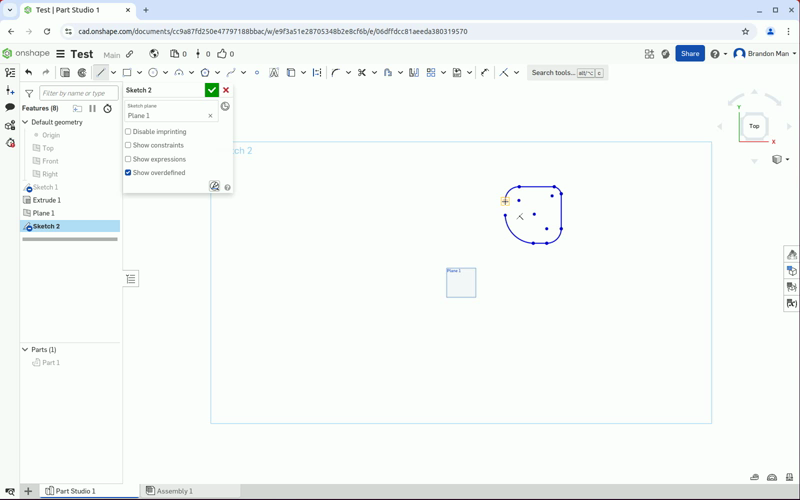
mouse_move(535, 201)
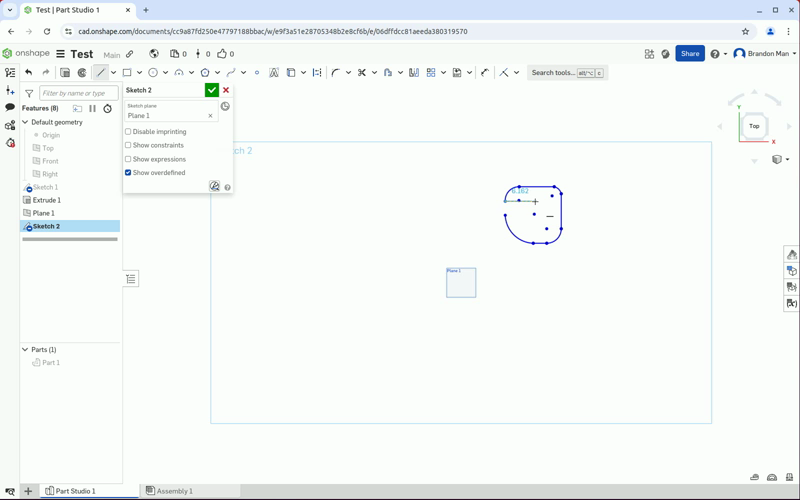
key_down(shift)
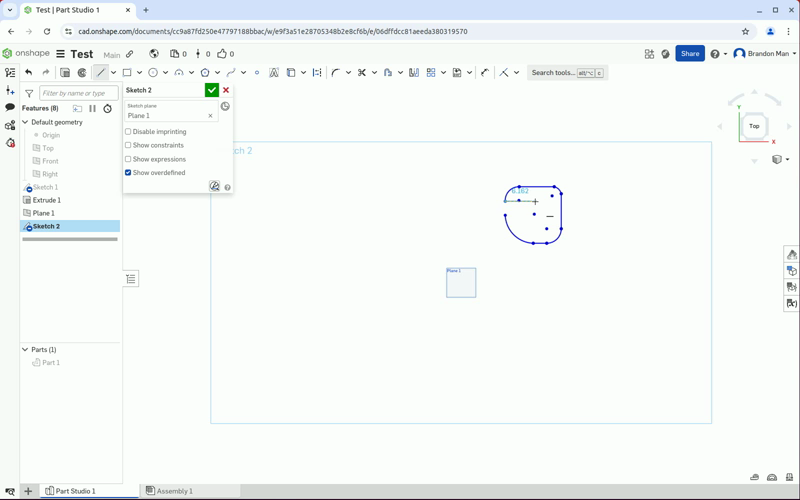
mouse_move(505, 215)
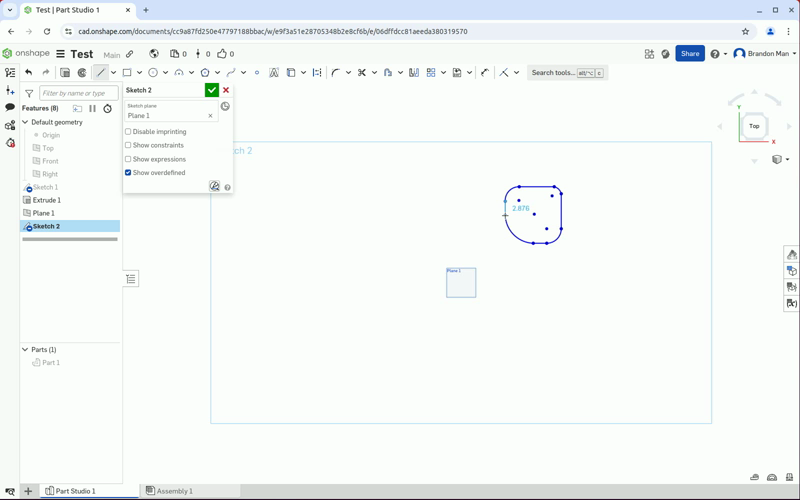
key_up(shift)
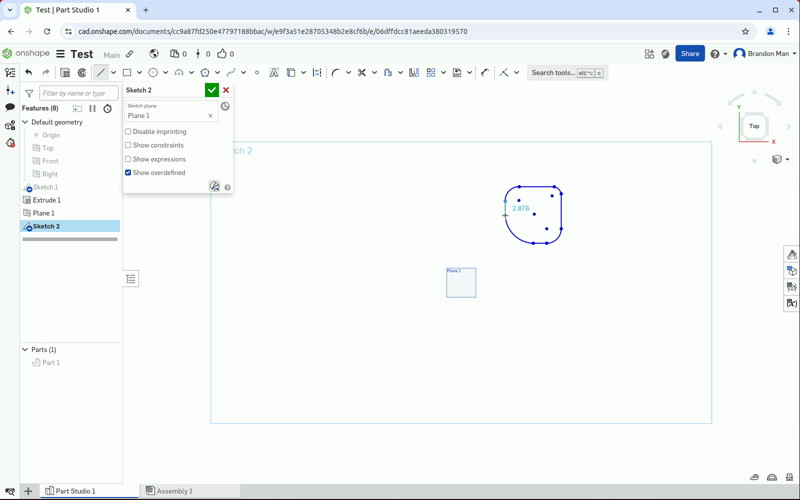
click(505, 215)
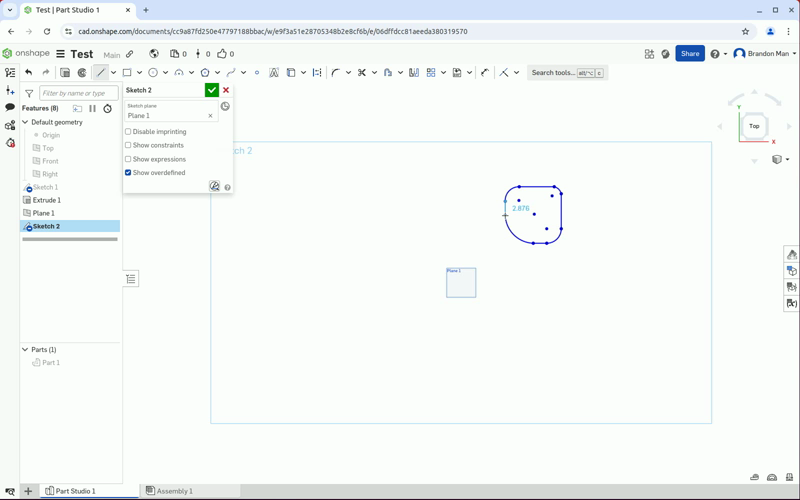
key(esc)
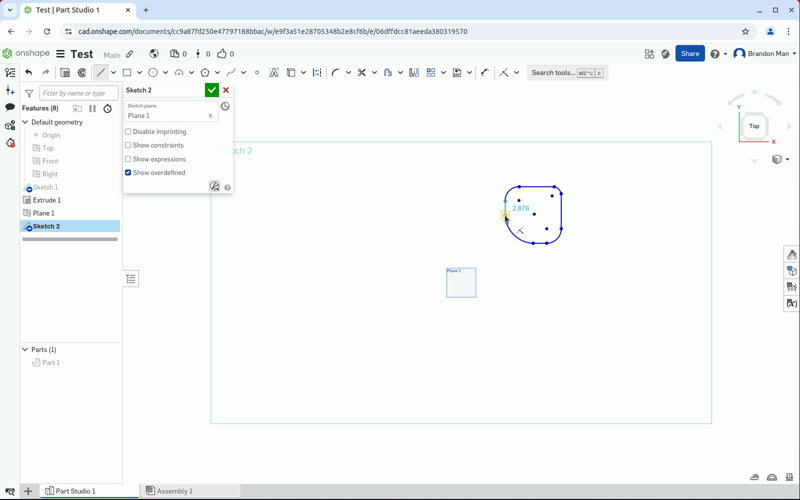
mouse_move(514, 195)
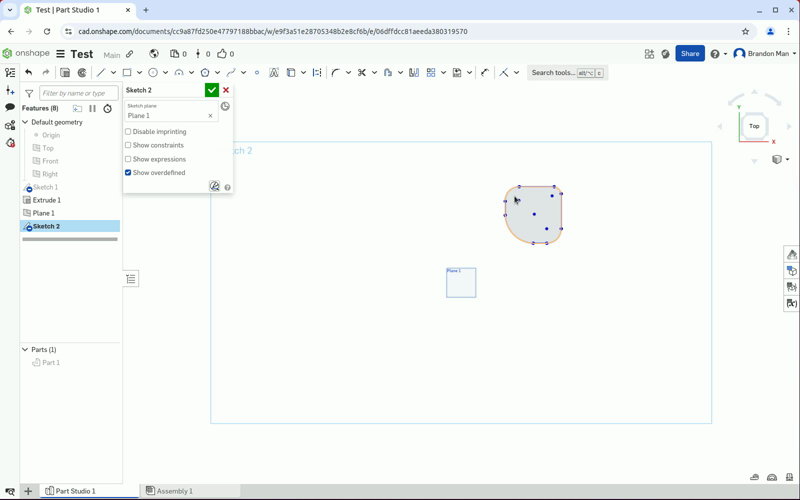
click(514, 195)
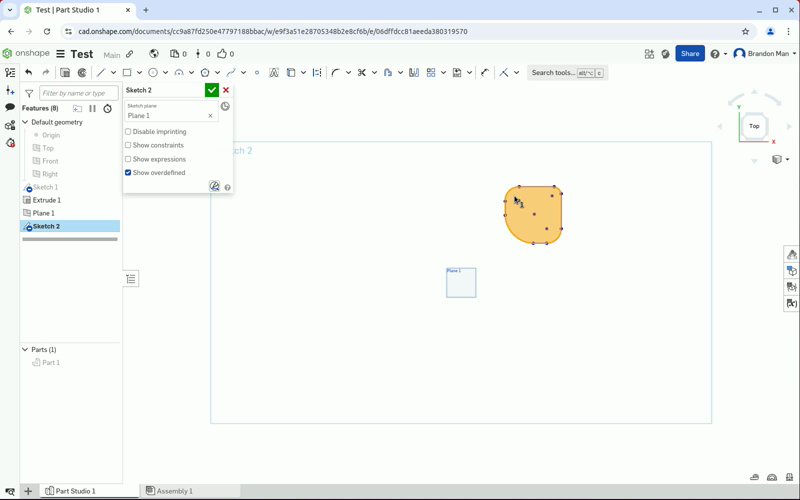
mouse_move(73, 352)
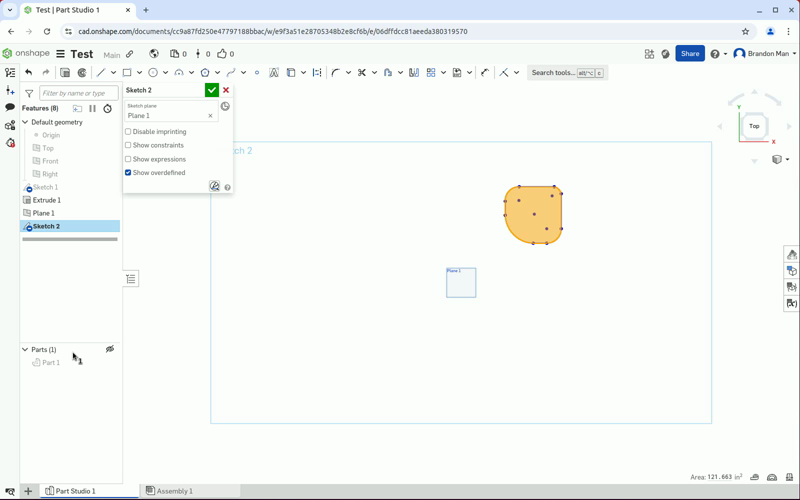
key(shift+y)
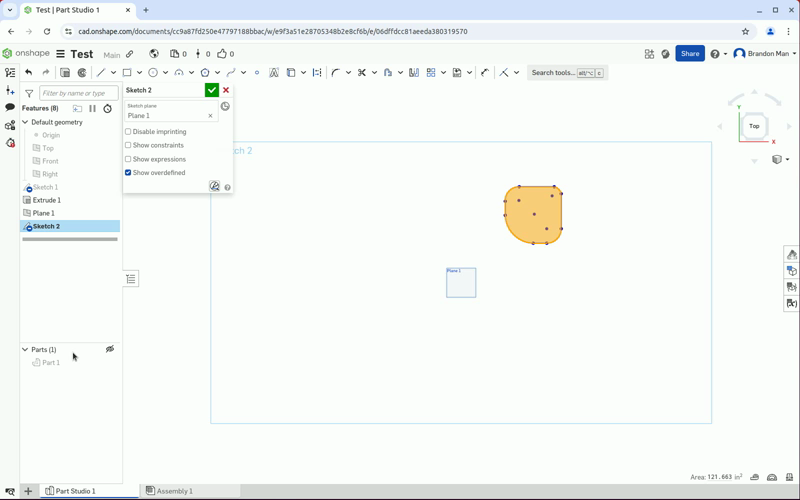
key(shift+e)
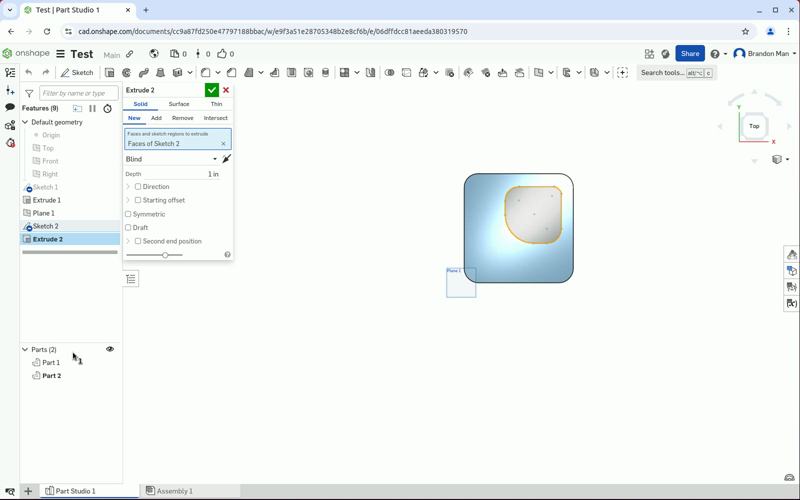
mouse_move(143, 106)
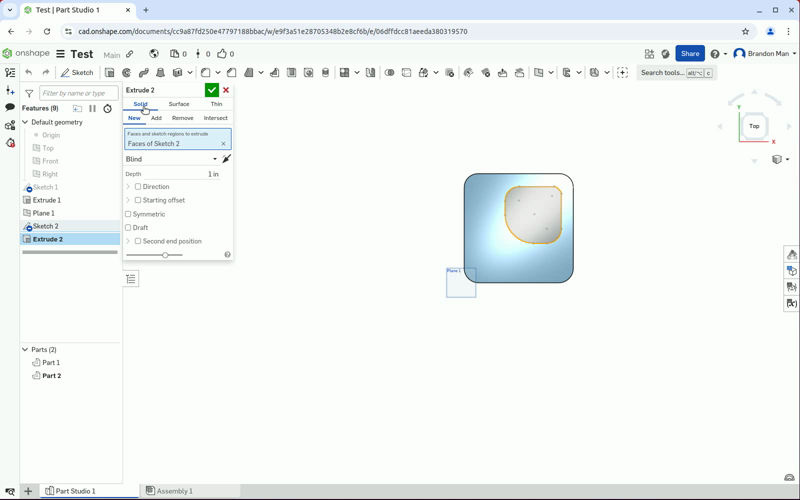
click(143, 106)
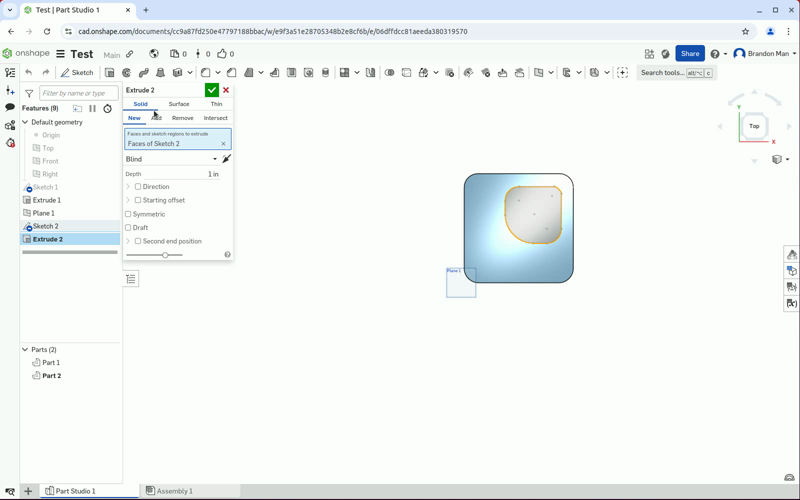
mouse_move(186, 120)
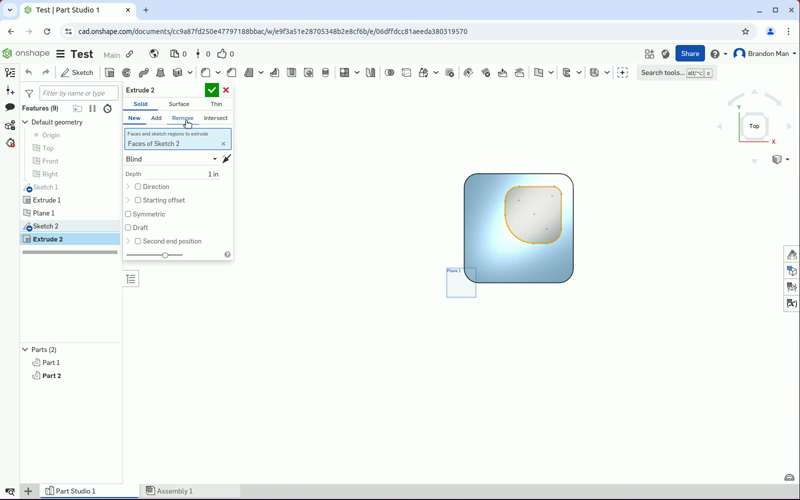
click(186, 120)
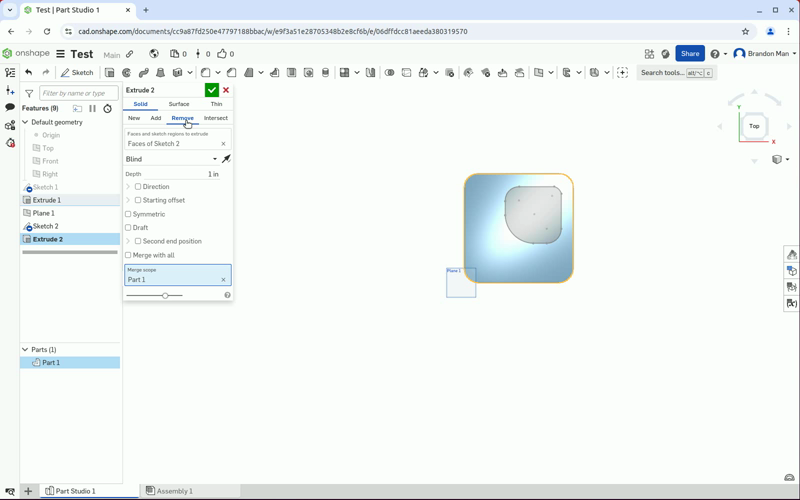
key(tab, 4)
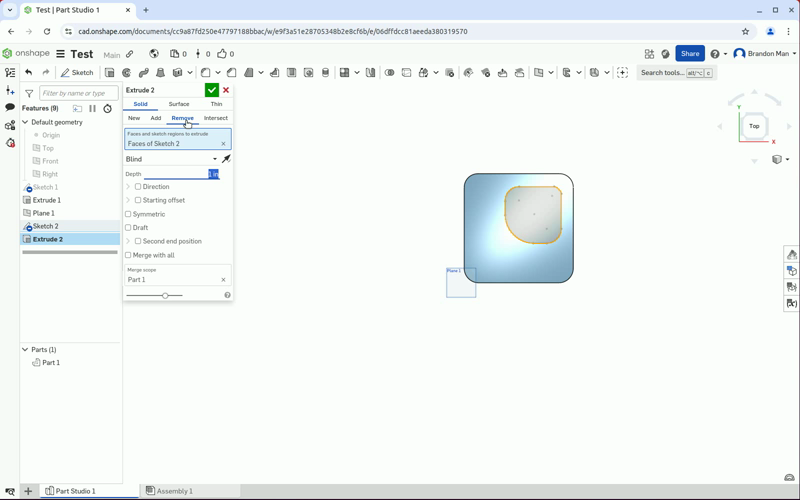
text(11.313)
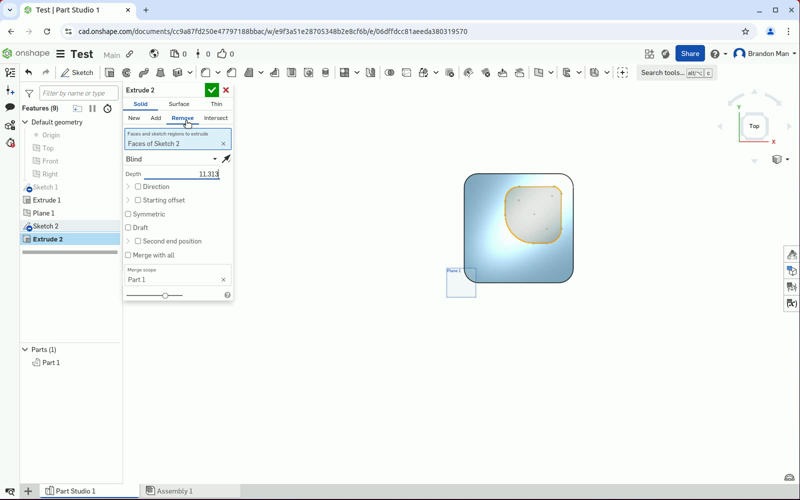
key(tab, 6)
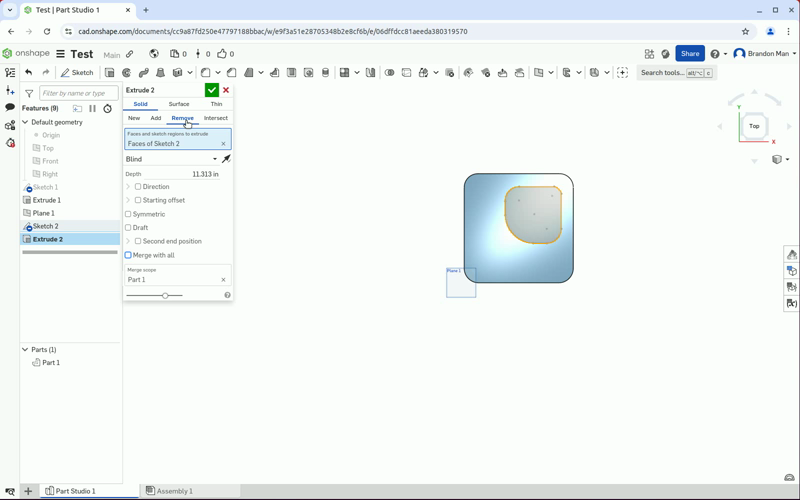
key(space)
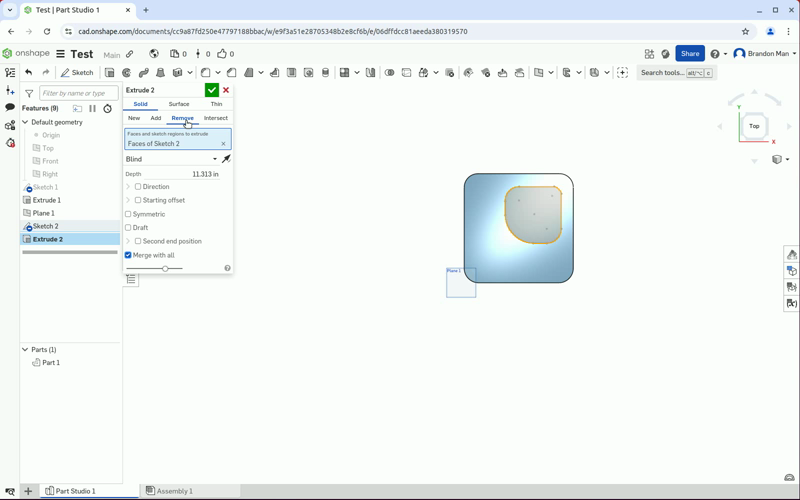
key(enter)
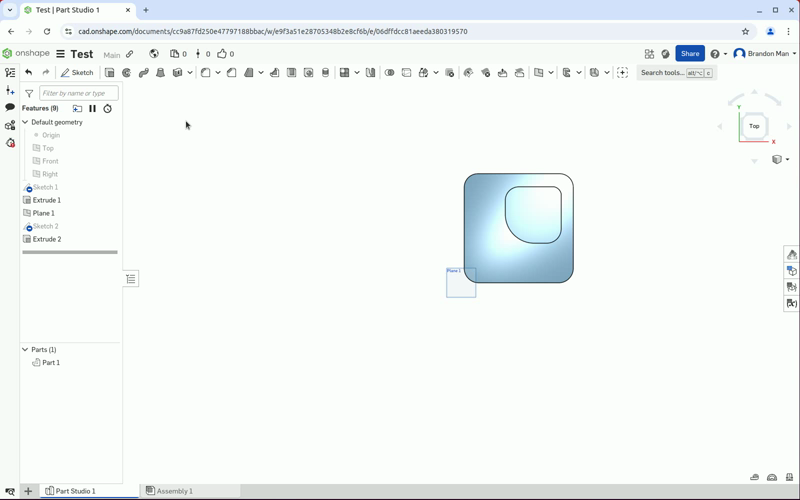
key(shift+h)
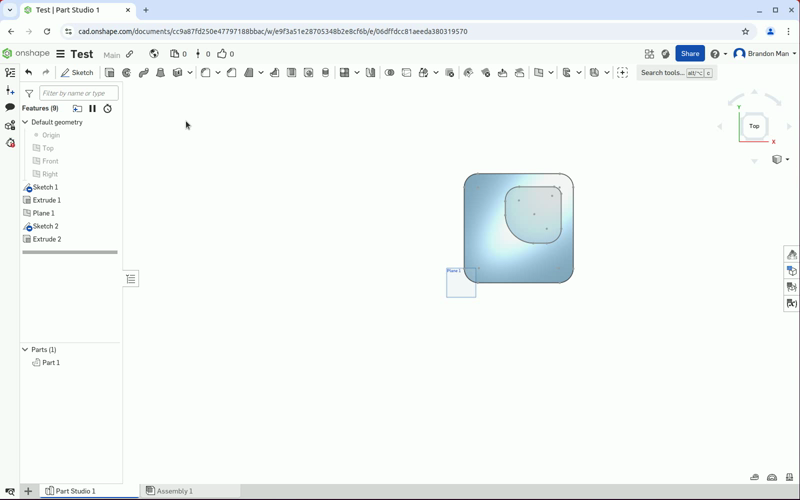
key(shift+h)
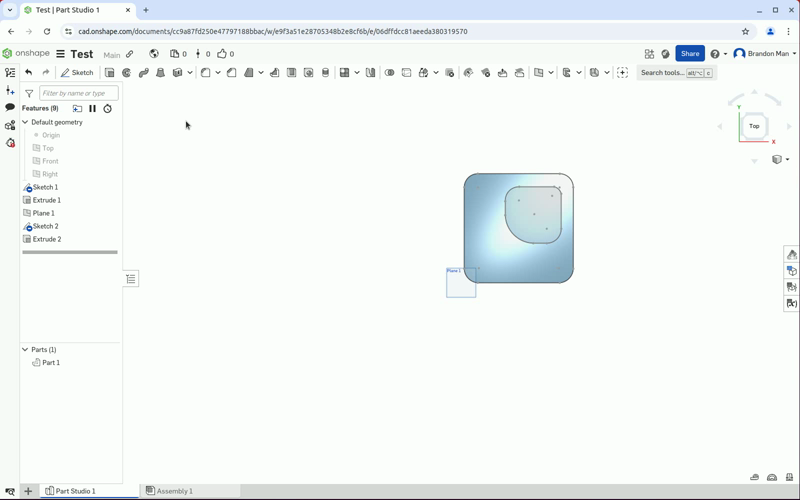
key(shift+7)
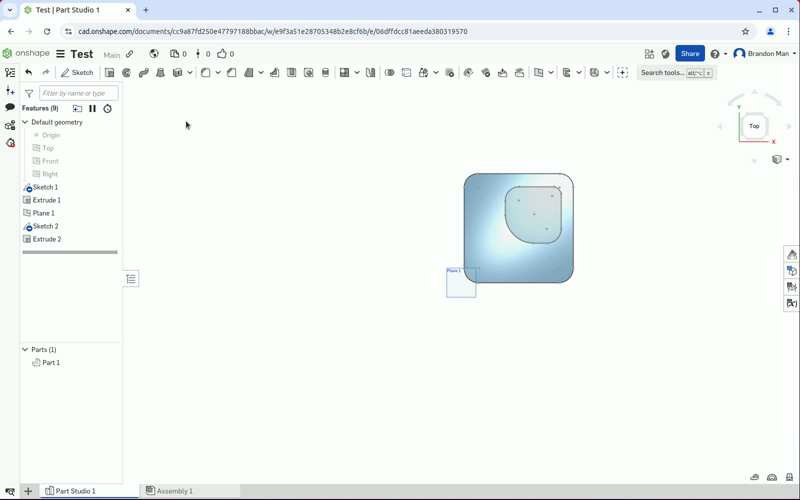
key(up, 3)
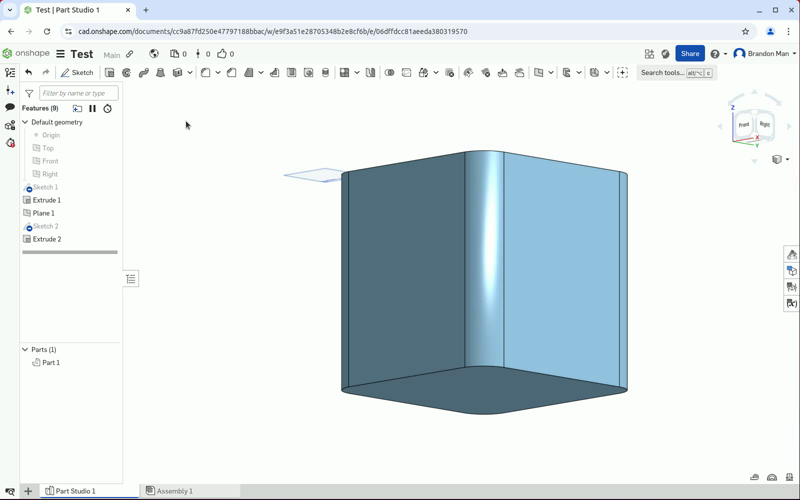
key(left, 3)
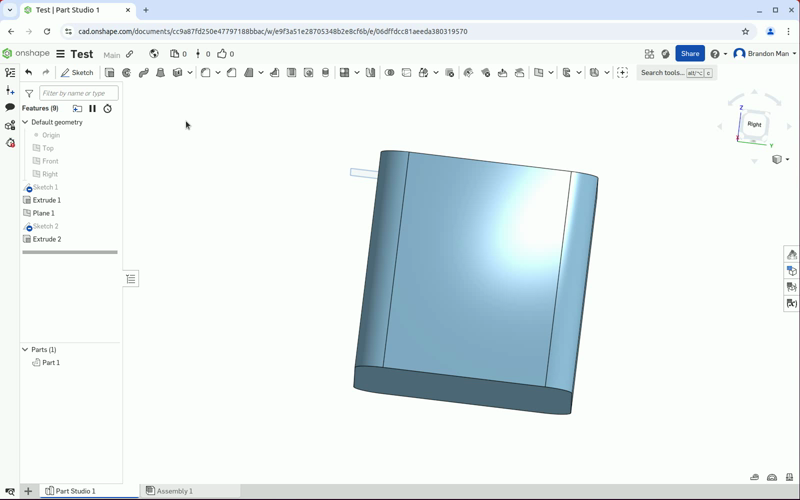
key(right, 3)
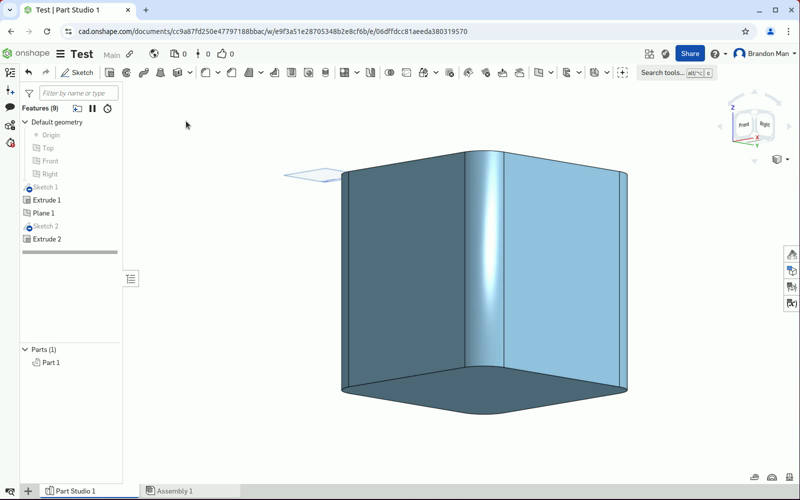
key(down, 3)
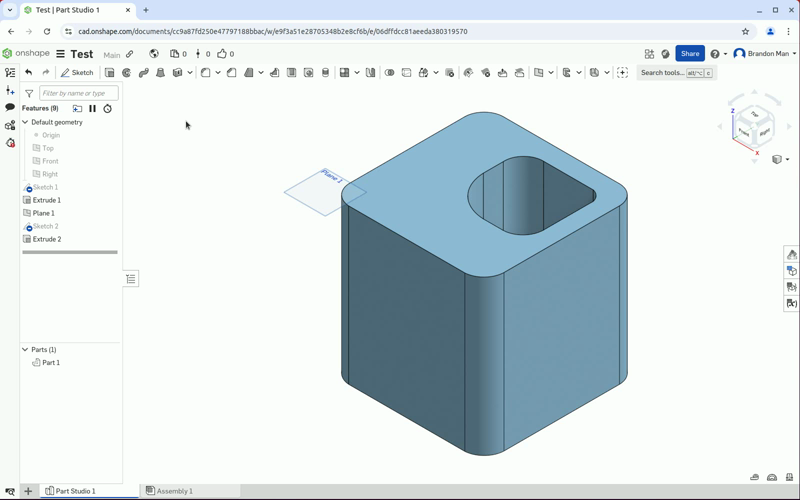
mouse_move(73, 189)
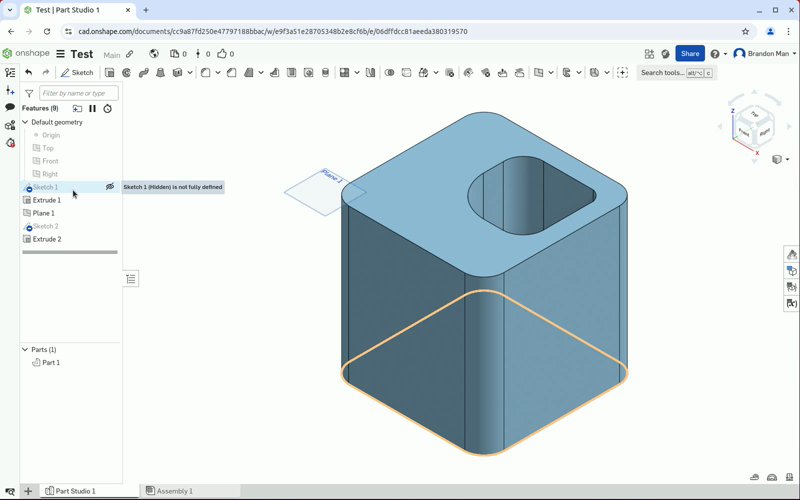
click(73, 189)